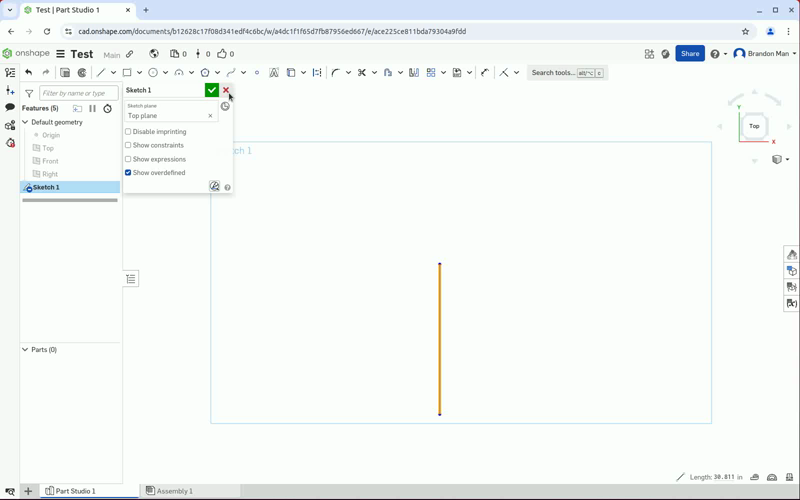
key(shift+h)
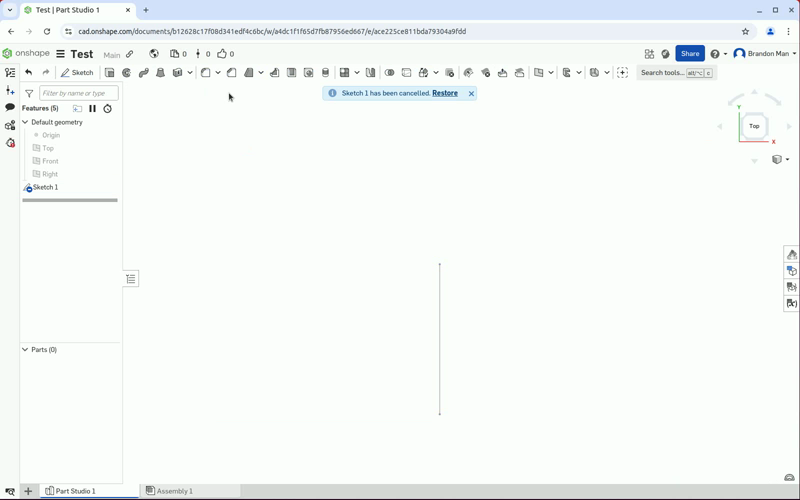
key(shift+s)
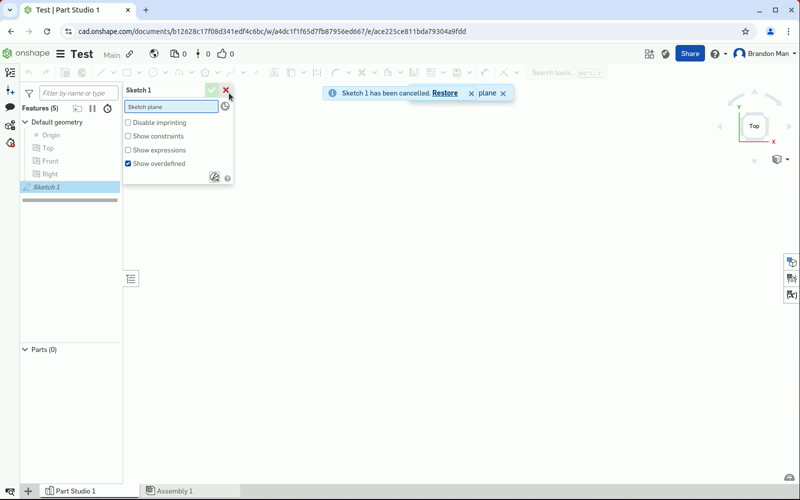
mouse_move(73, 150)
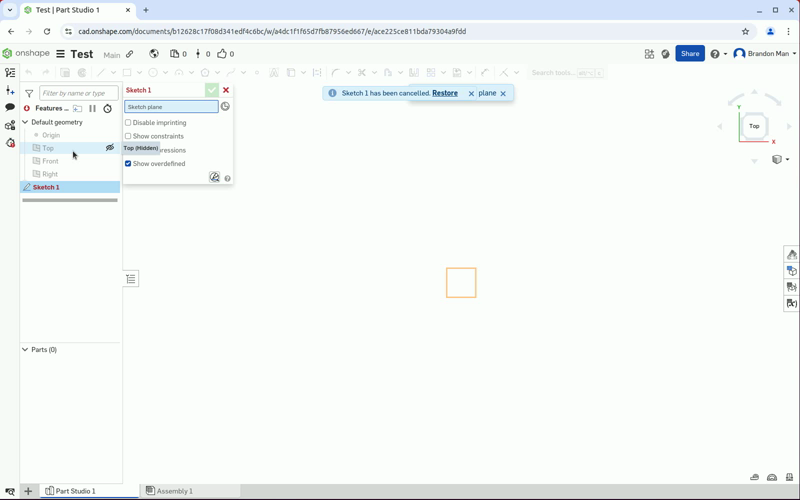
click(73, 150)
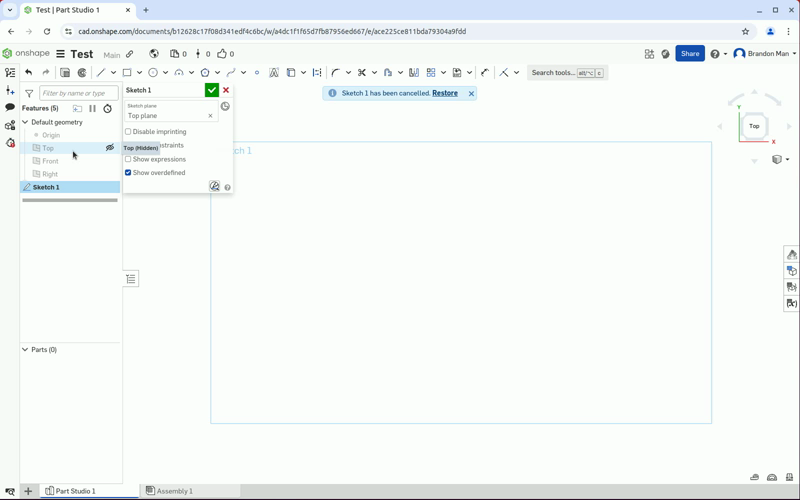
mouse_move(73, 352)
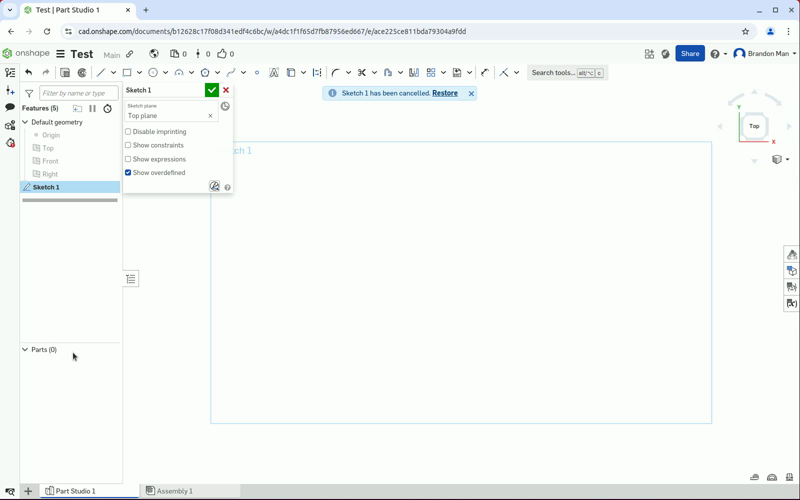
key(y)
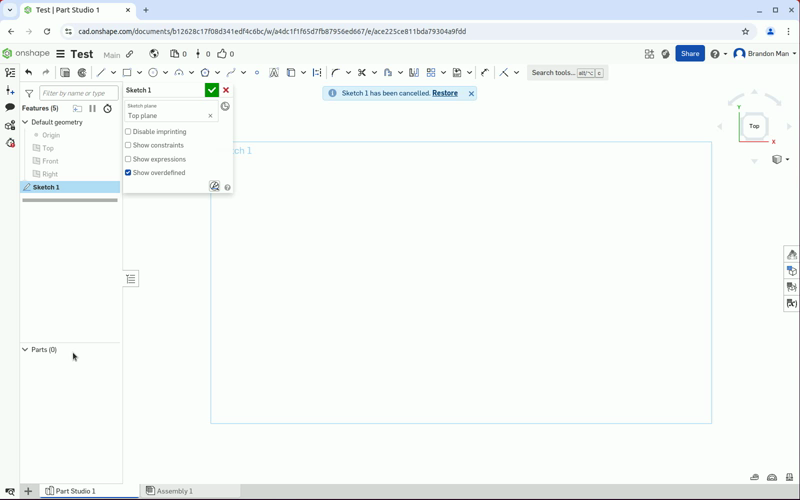
key(l)
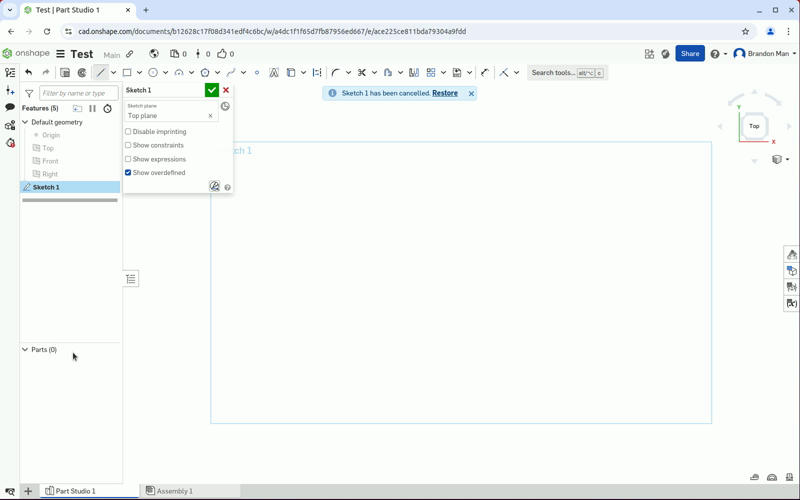
key_down(shift)
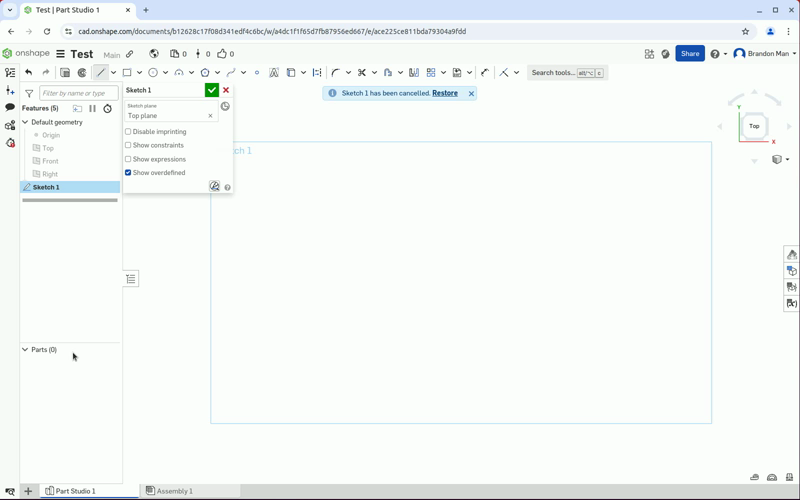
mouse_move(439, 303)
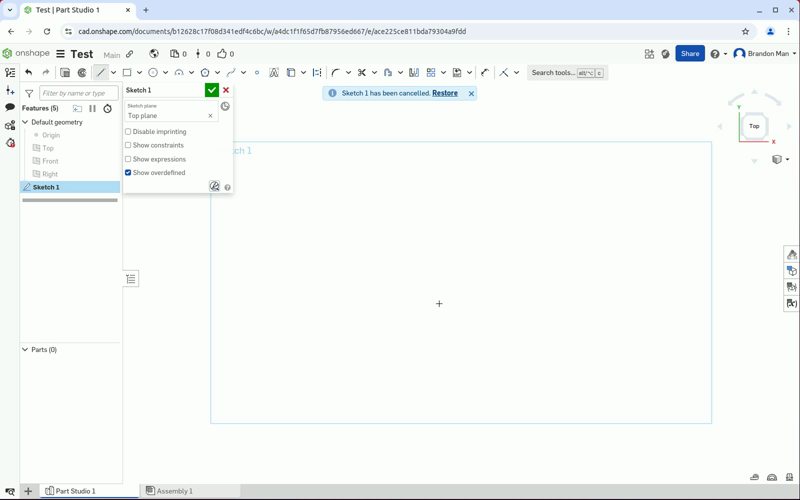
click(439, 303)
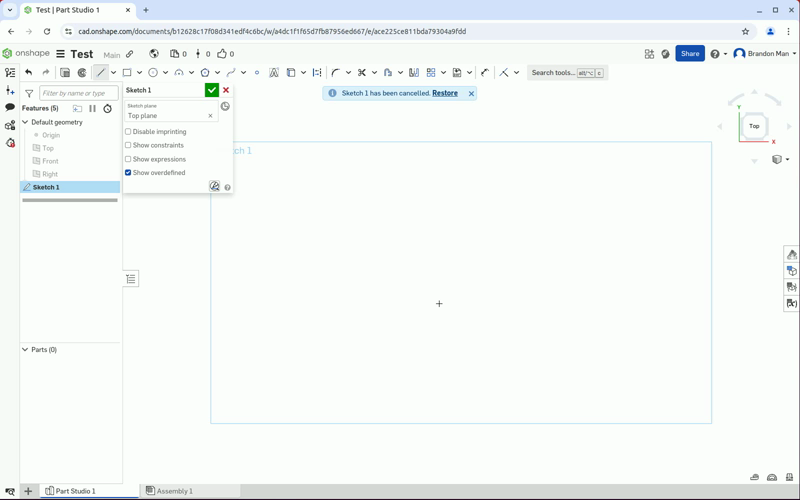
key_up(shift)
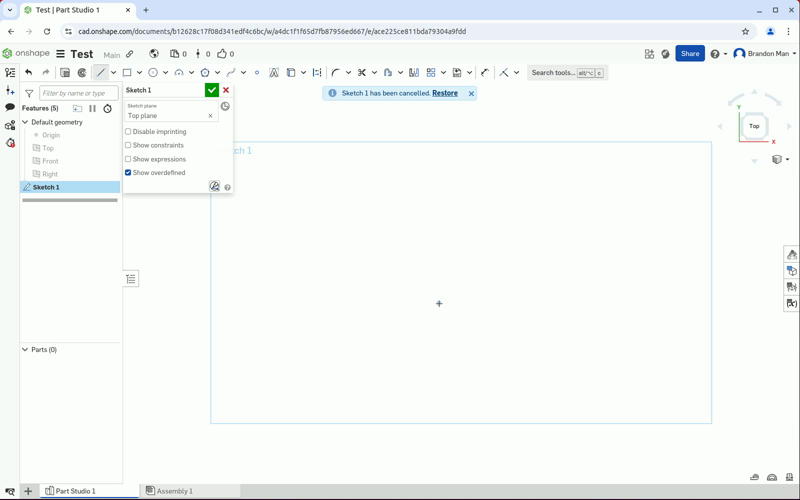
key_down(shift)
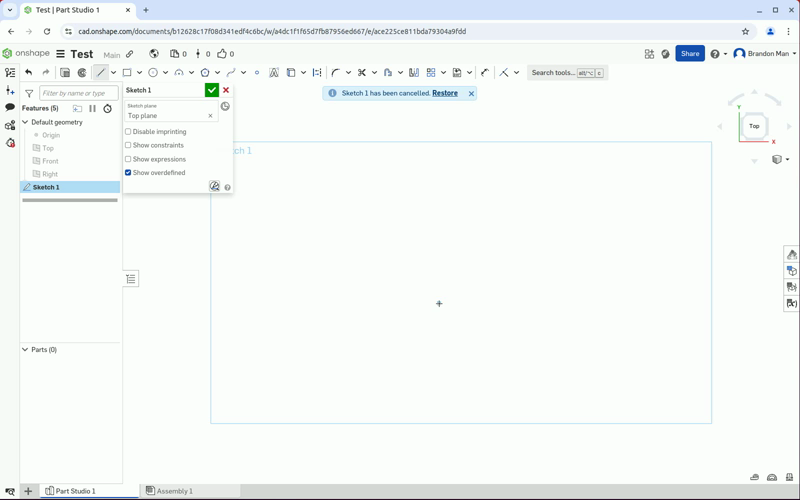
mouse_move(469, 303)
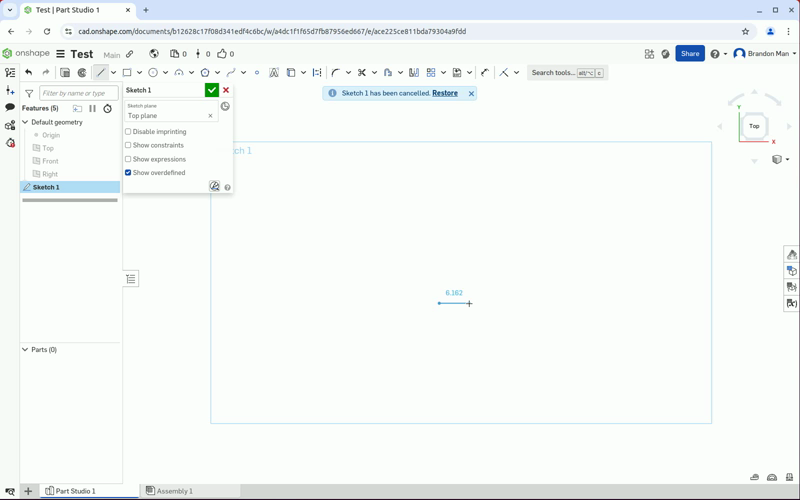
mouse_move(482, 303)
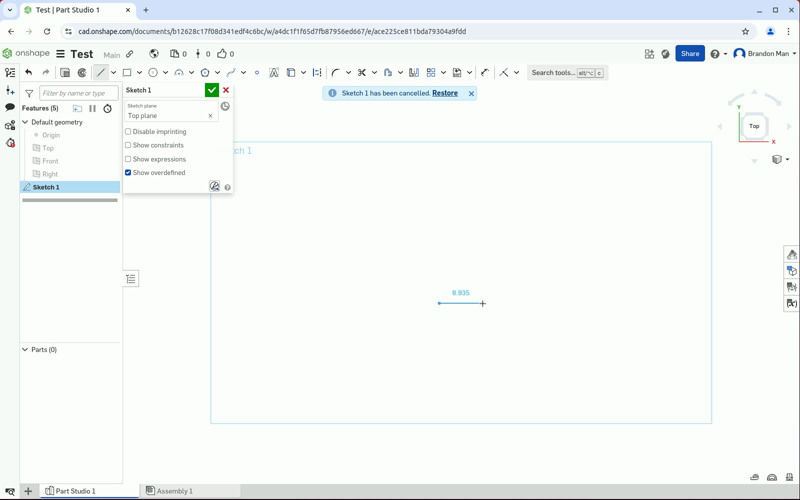
click(482, 303)
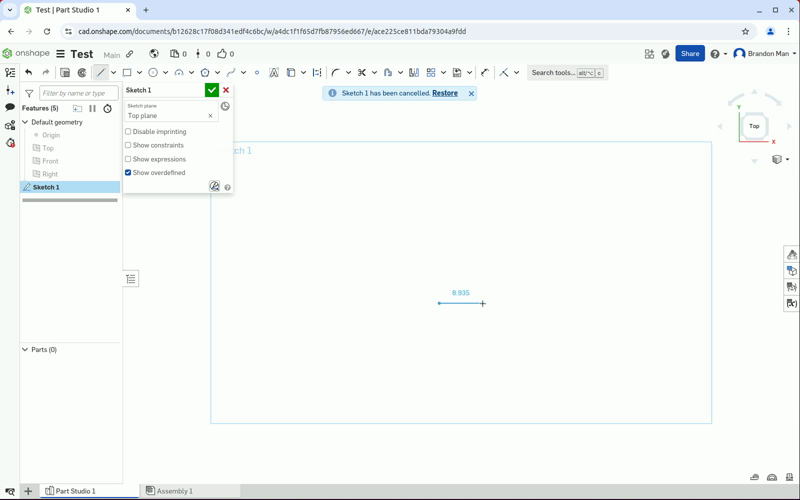
key_up(shift)
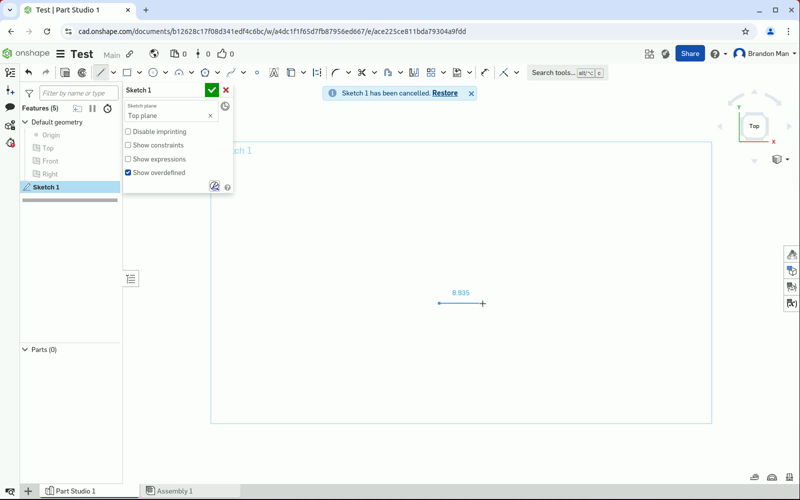
key_down(shift)
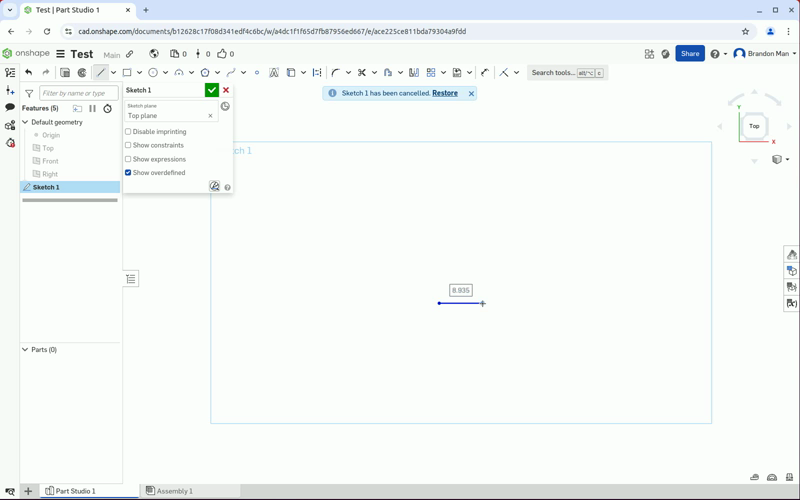
mouse_move(512, 303)
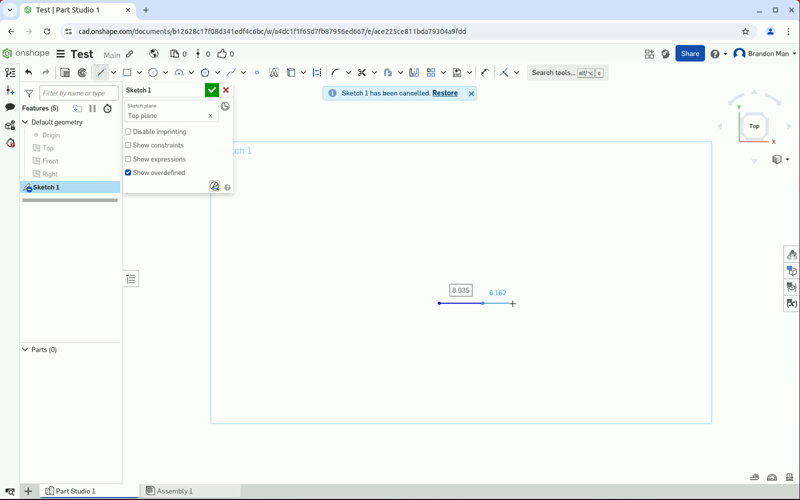
mouse_move(482, 261)
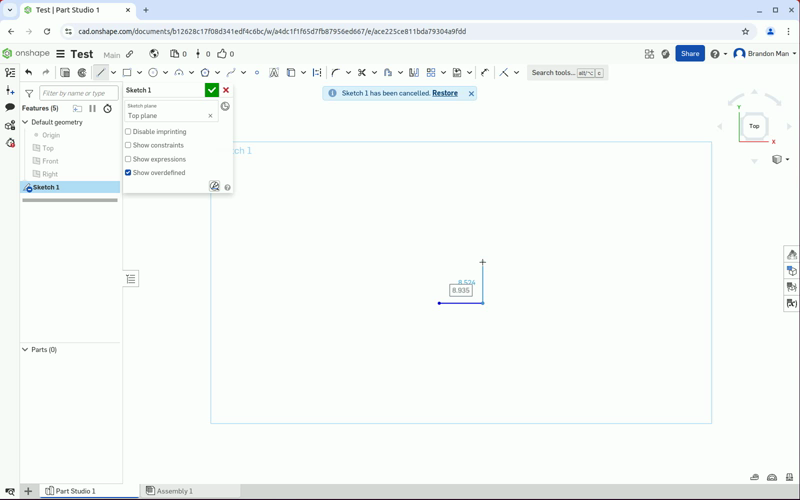
click(482, 261)
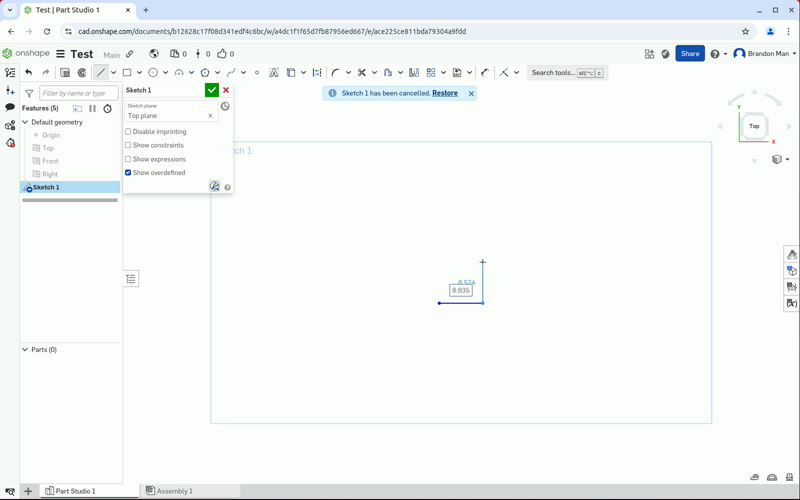
key_up(shift)
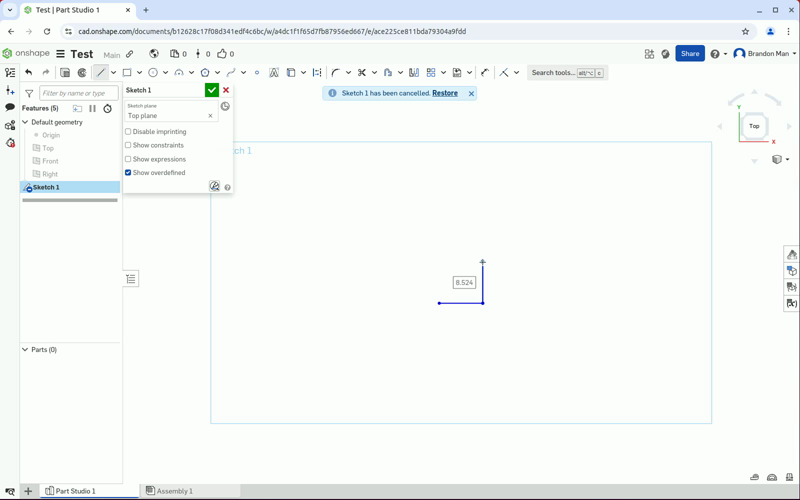
key_down(shift)
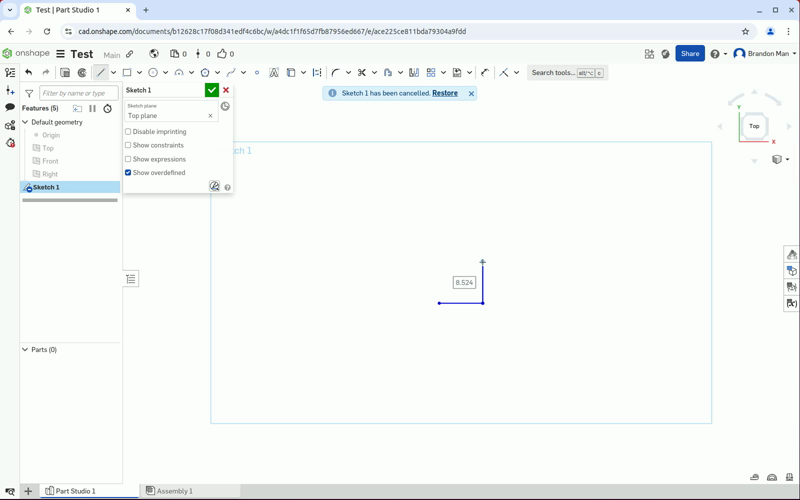
mouse_move(512, 261)
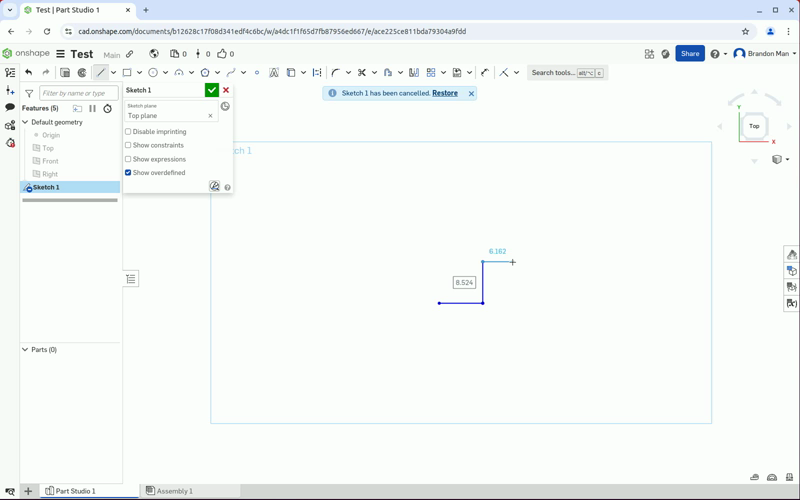
mouse_move(439, 261)
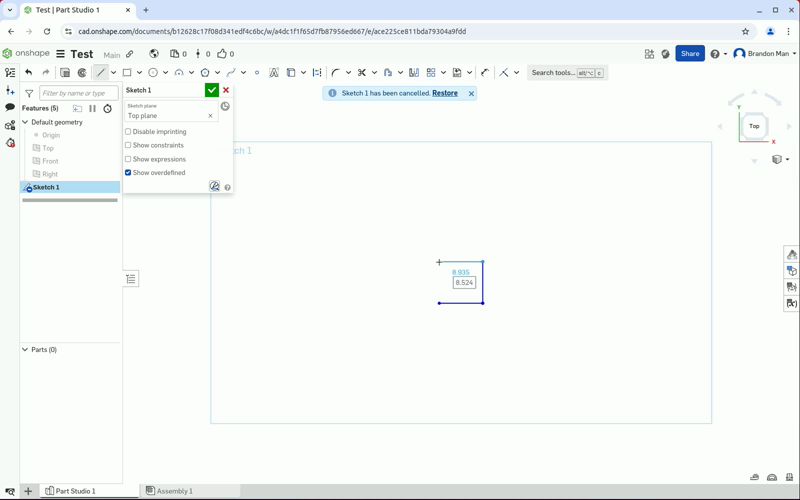
click(439, 261)
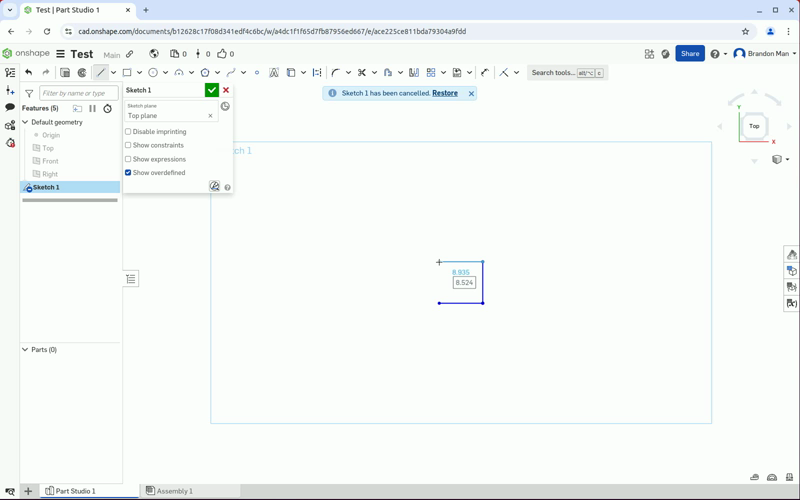
key_up(shift)
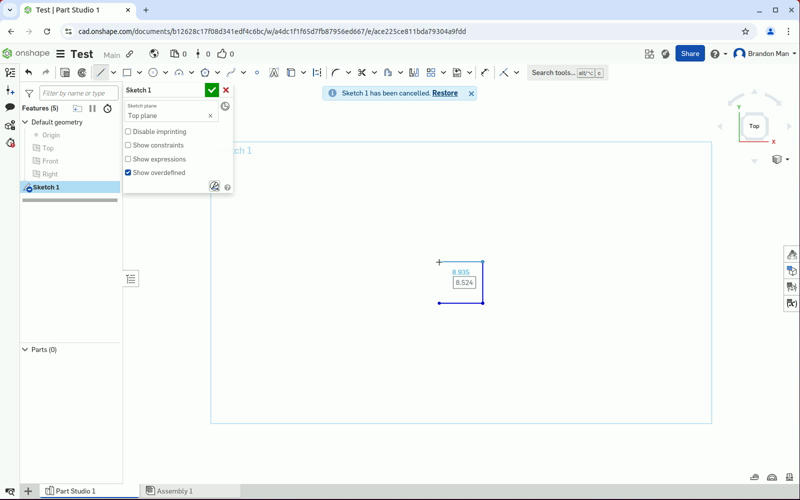
mouse_move(469, 261)
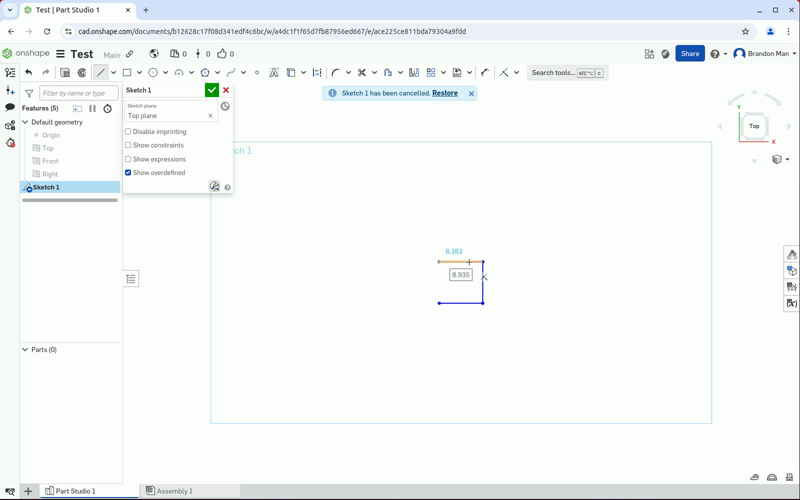
key_down(shift)
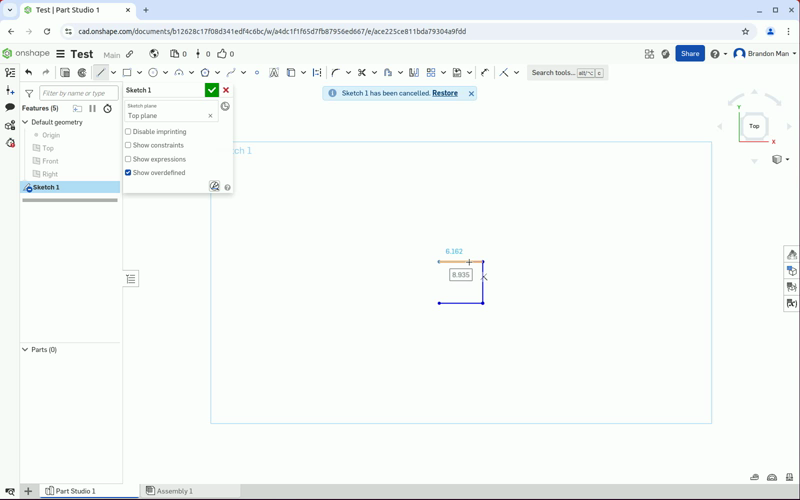
mouse_move(439, 303)
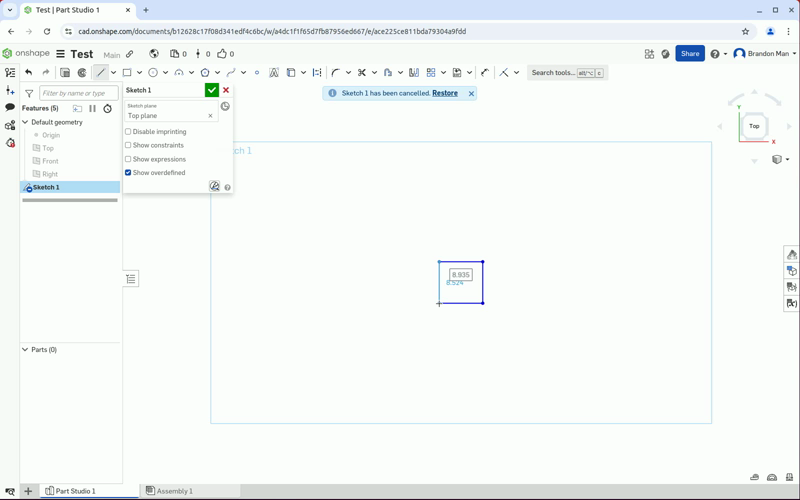
key_up(shift)
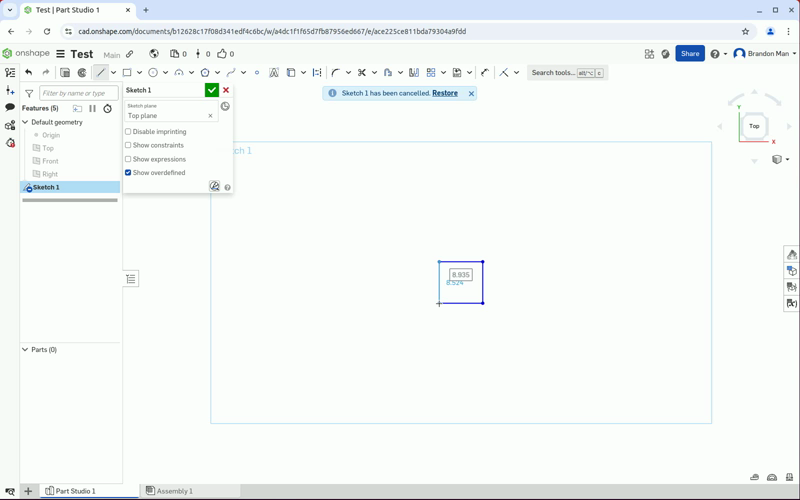
click(439, 303)
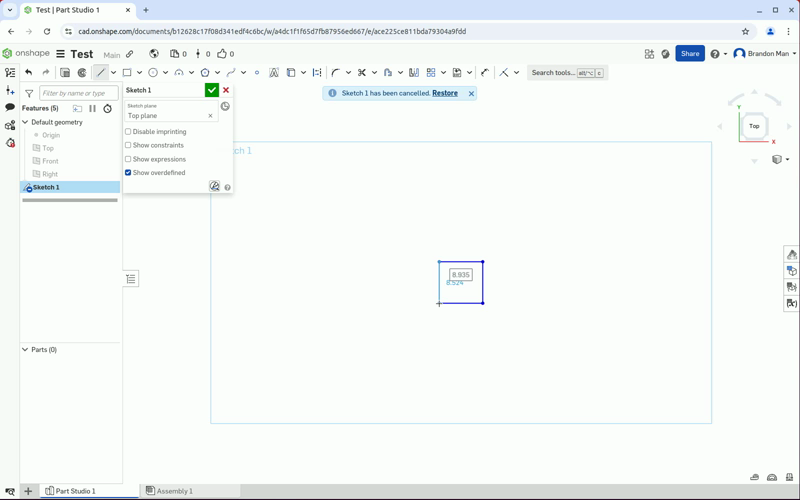
key(esc)
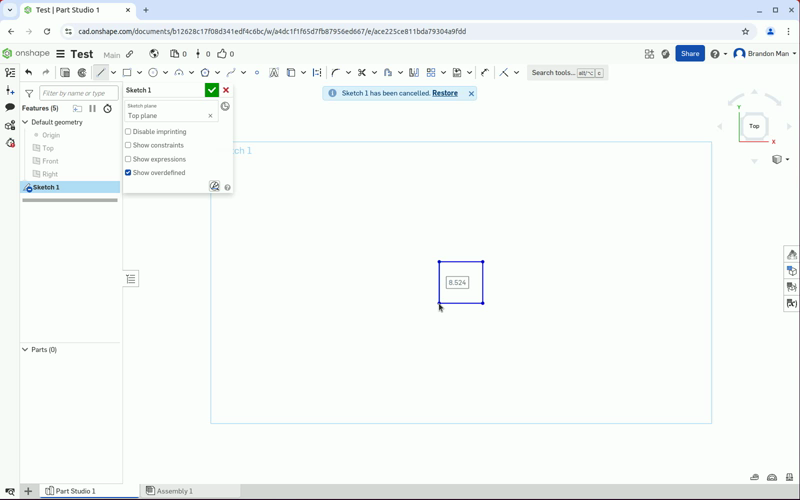
mouse_move(446, 287)
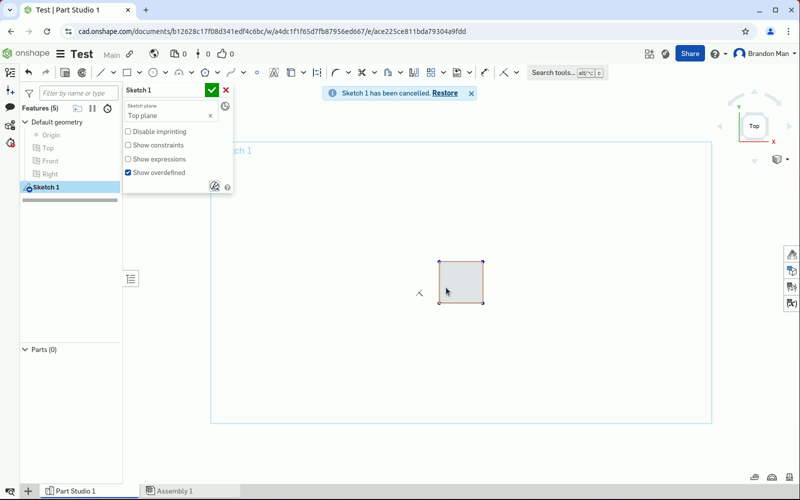
scroll(6)
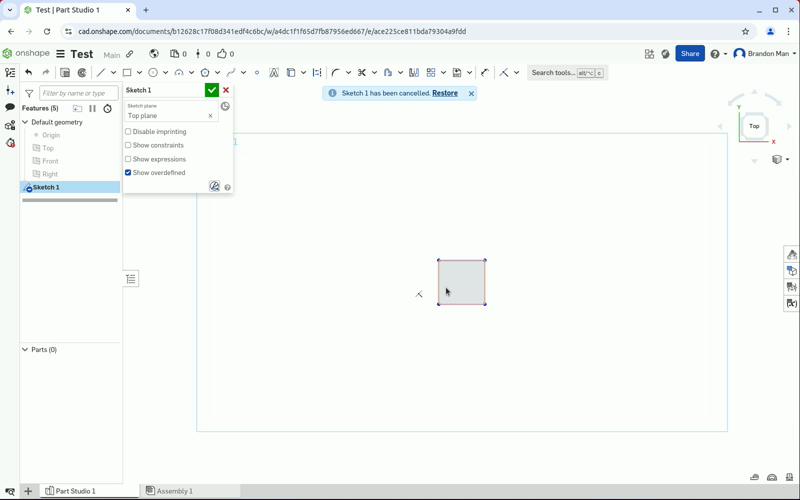
scroll(6)
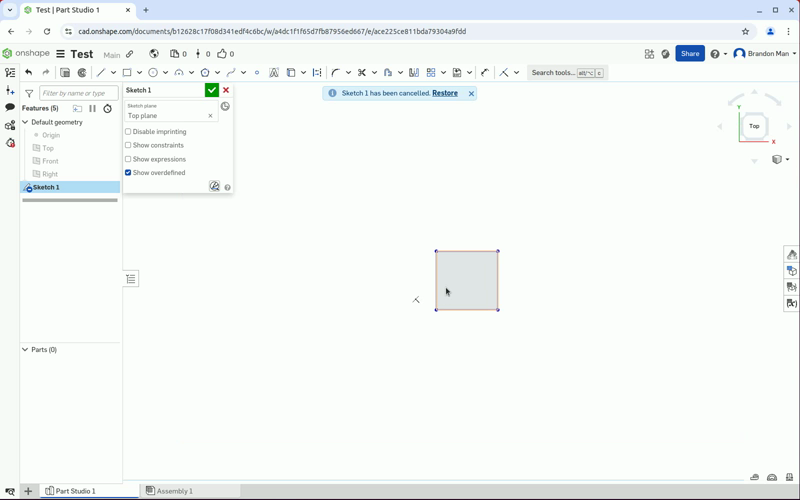
scroll(6)
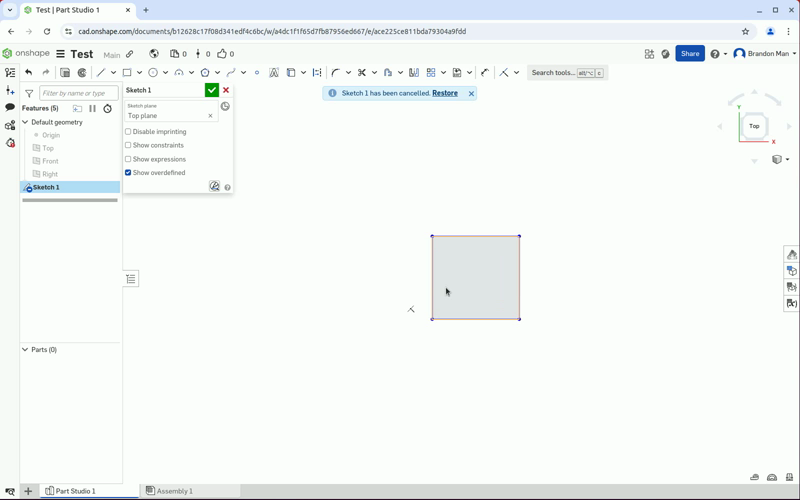
scroll(6)
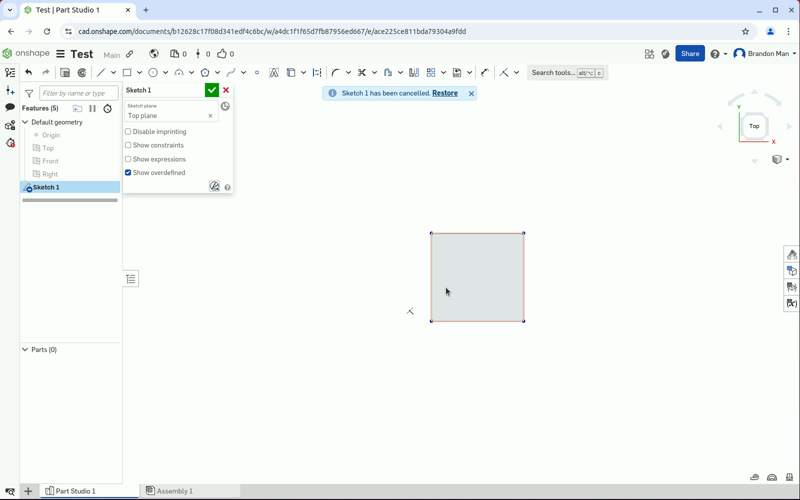
scroll(6)
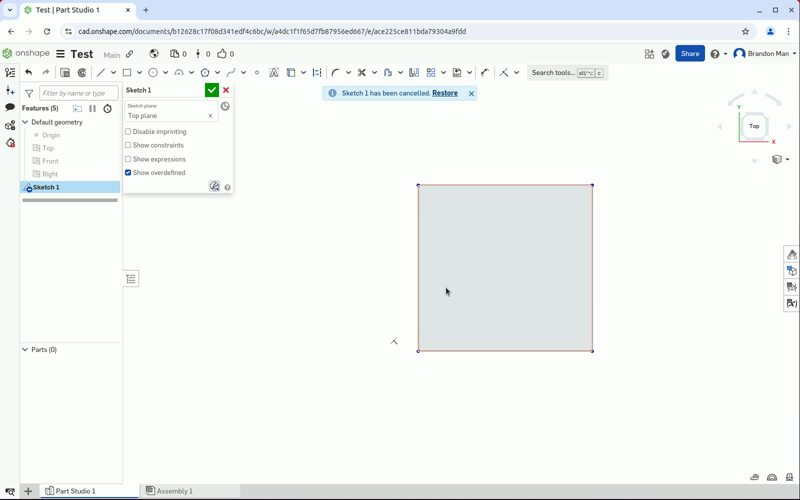
scroll(6)
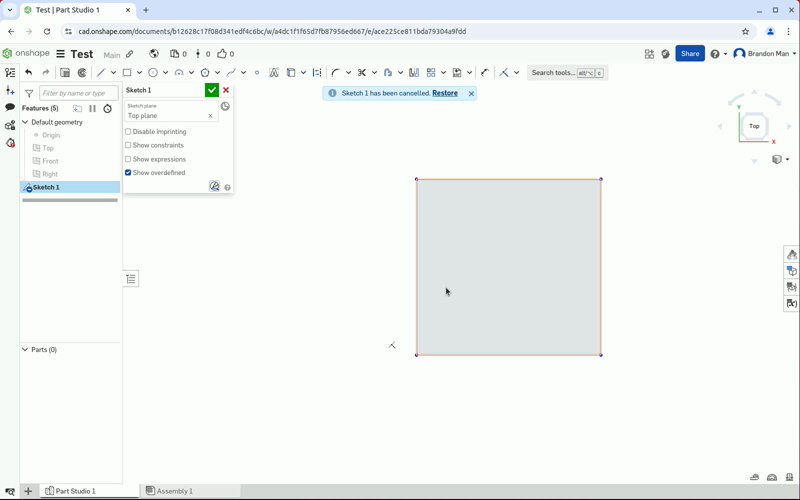
scroll(6)
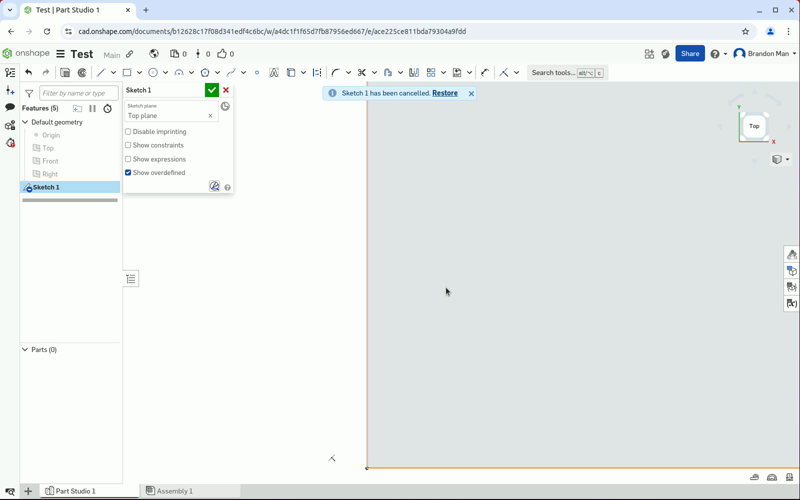
click(446, 287)
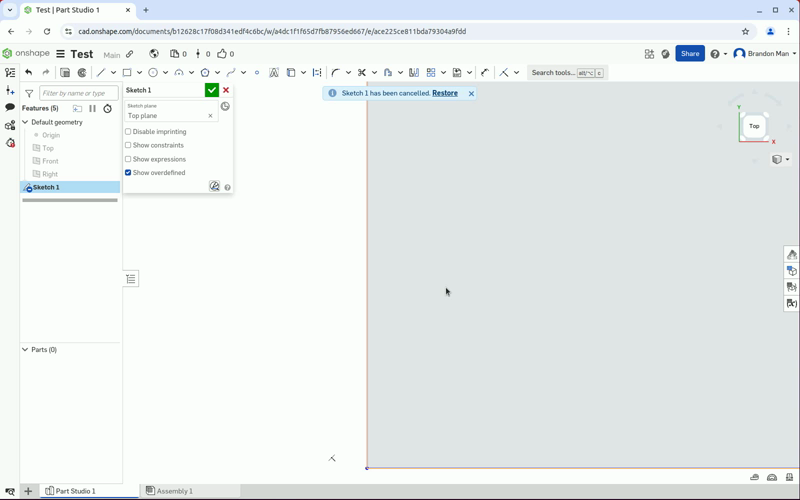
scroll(-6)
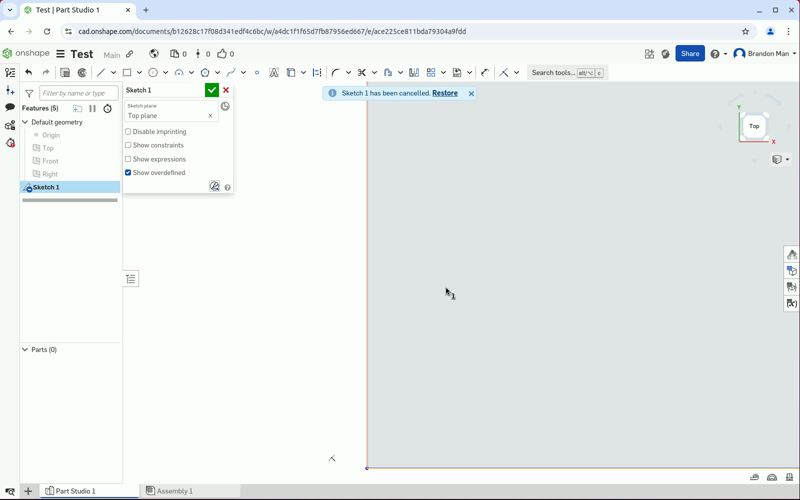
scroll(-6)
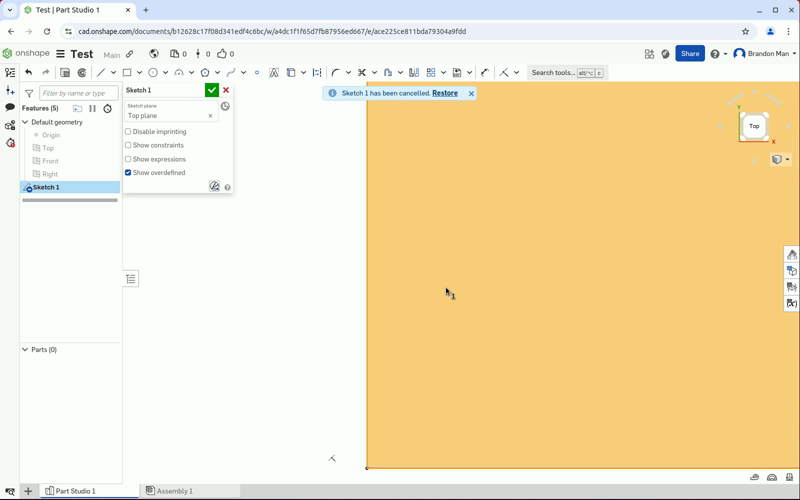
scroll(-6)
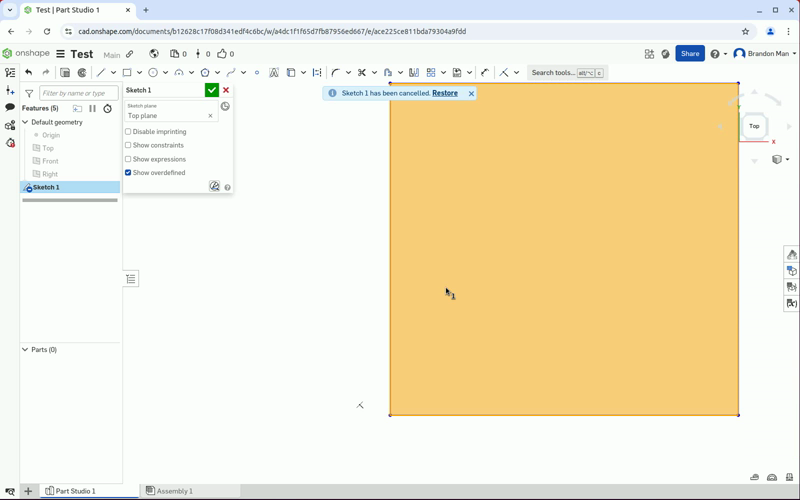
scroll(-6)
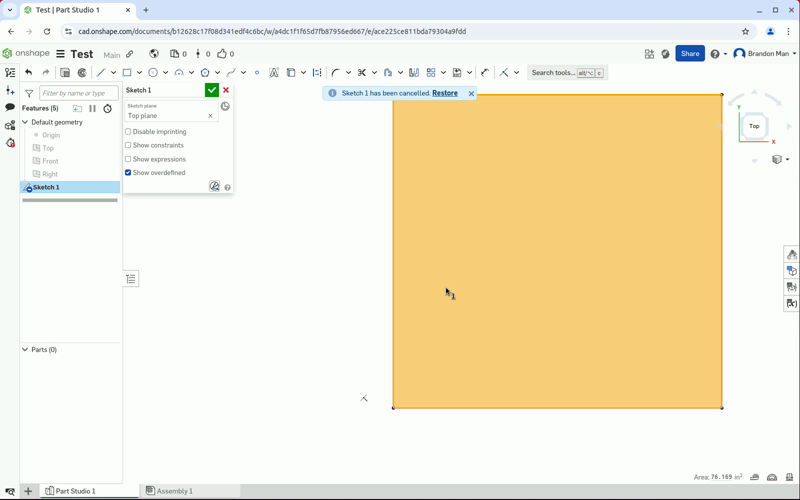
scroll(-6)
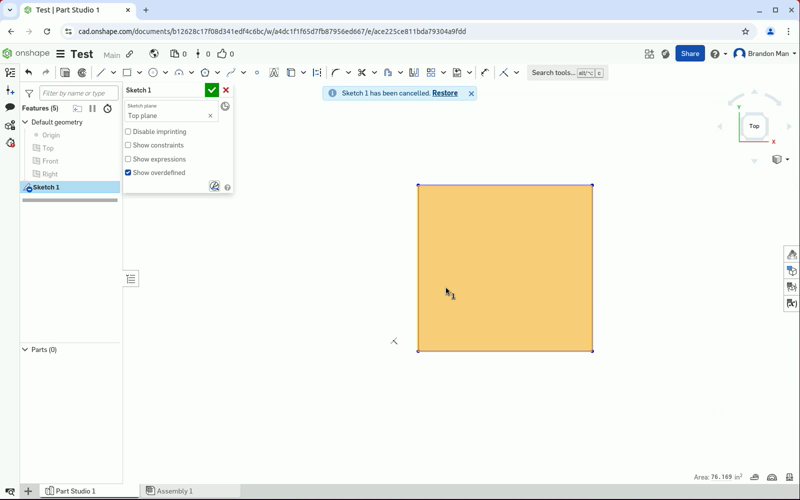
scroll(-6)
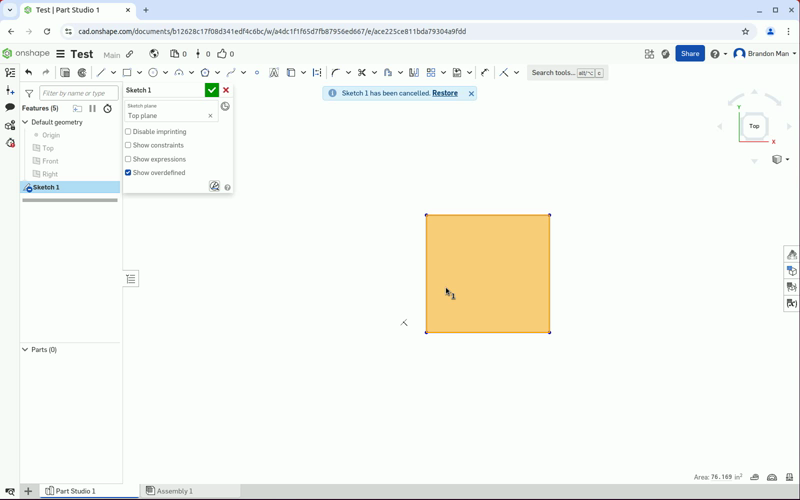
scroll(-6)
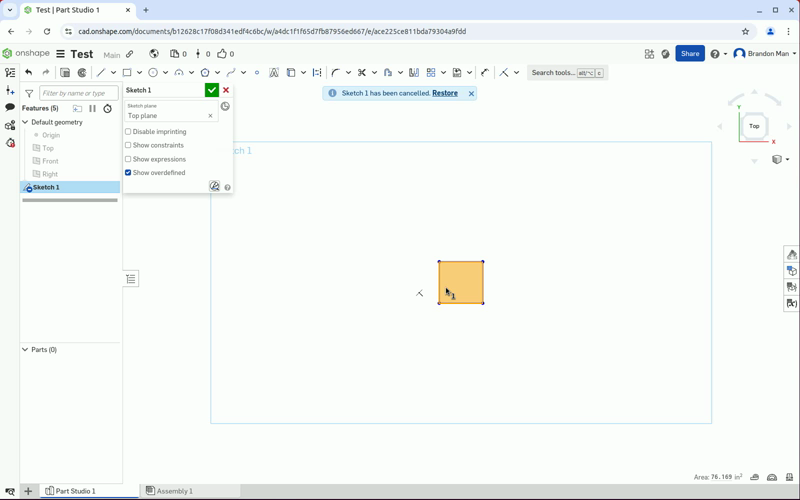
mouse_move(73, 352)
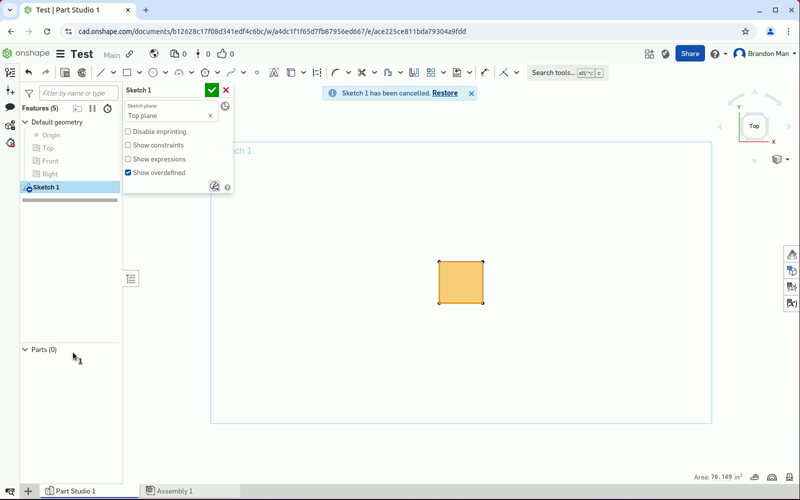
key(shift+y)
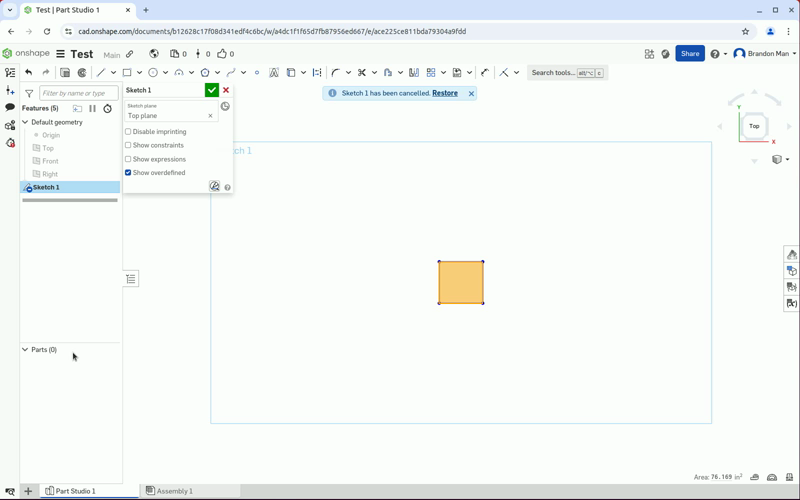
key(shift+e)
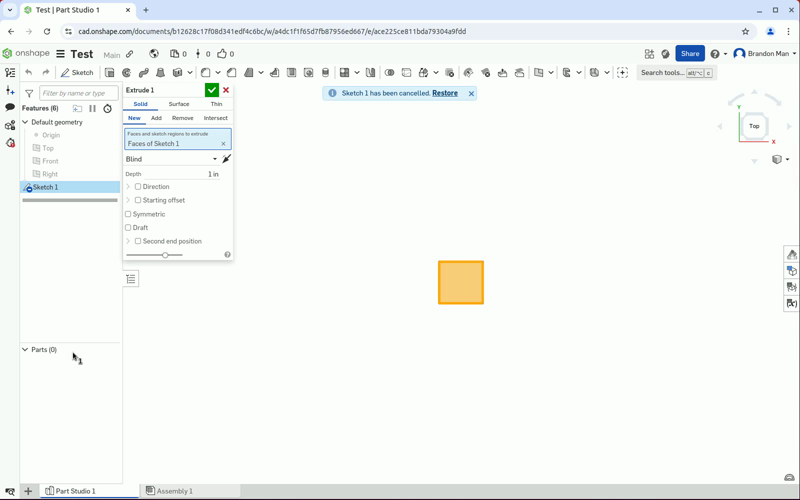
mouse_move(143, 106)
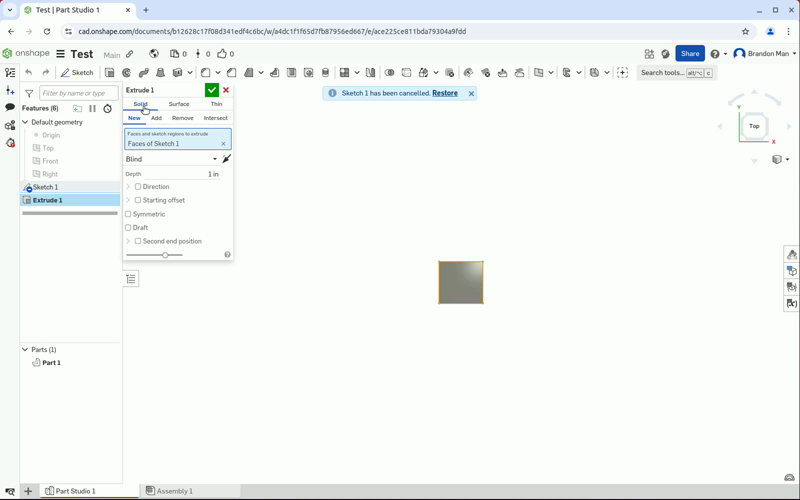
click(143, 106)
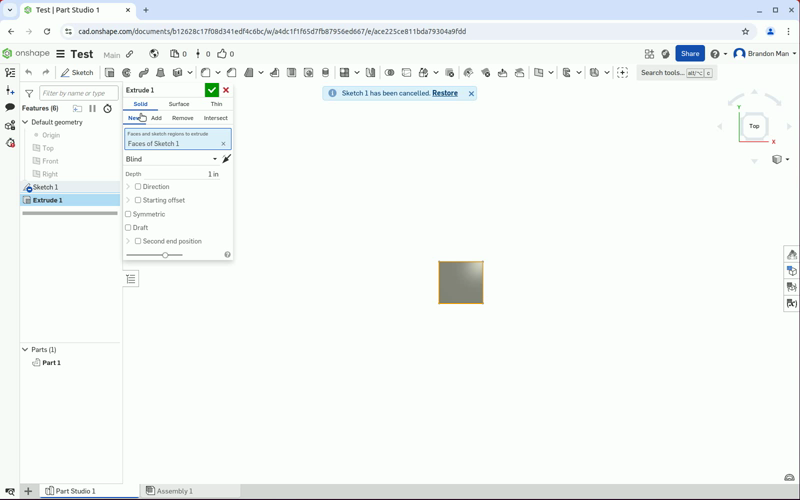
mouse_move(137, 120)
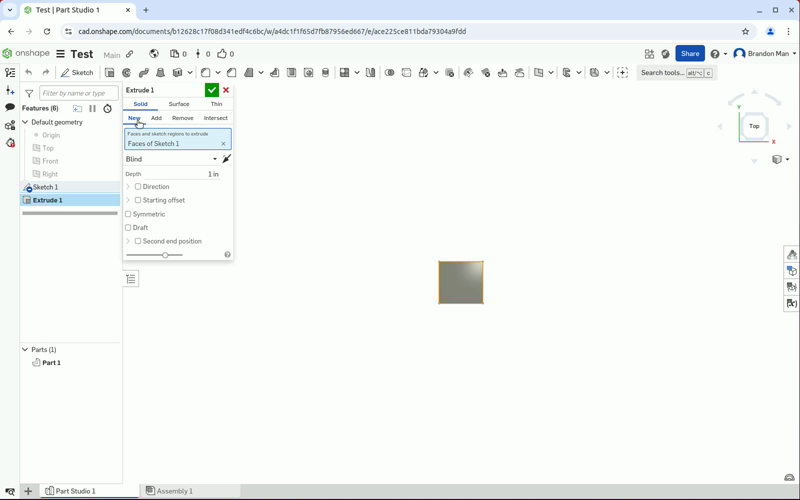
click(137, 120)
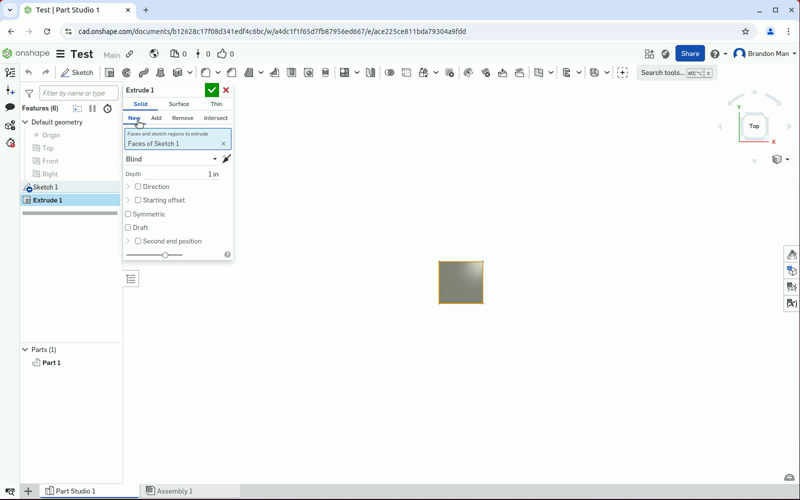
key(tab, 4)
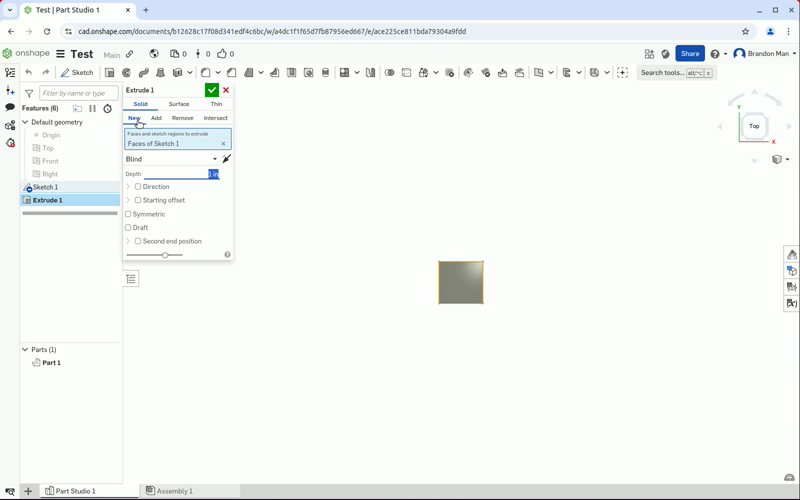
text(23.108)
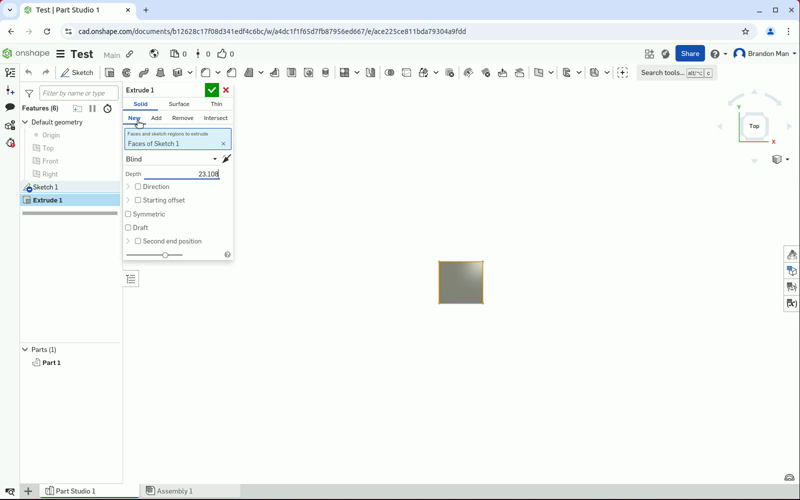
key(enter)
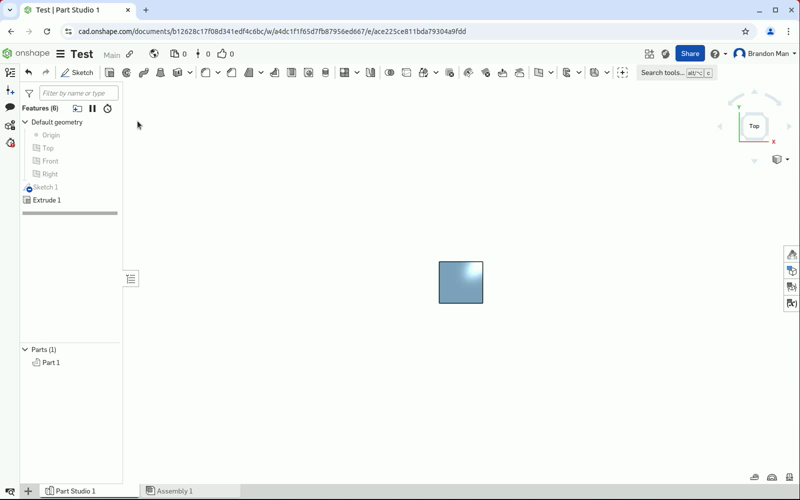
key(shift+h)
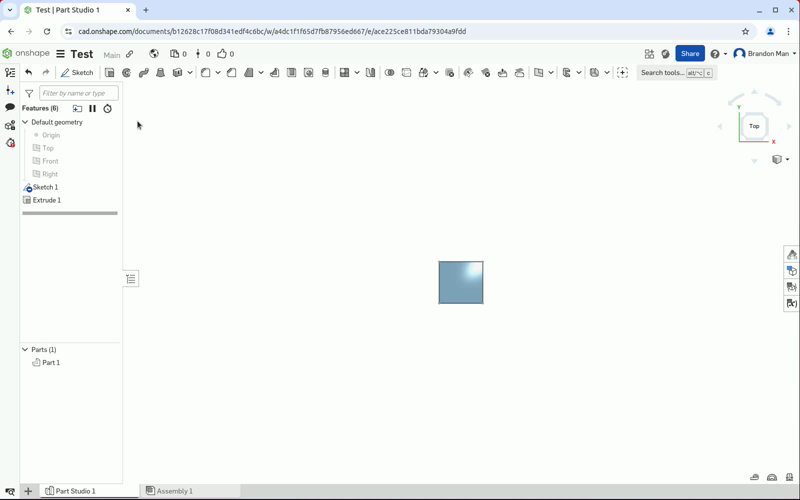
key(shift+h)
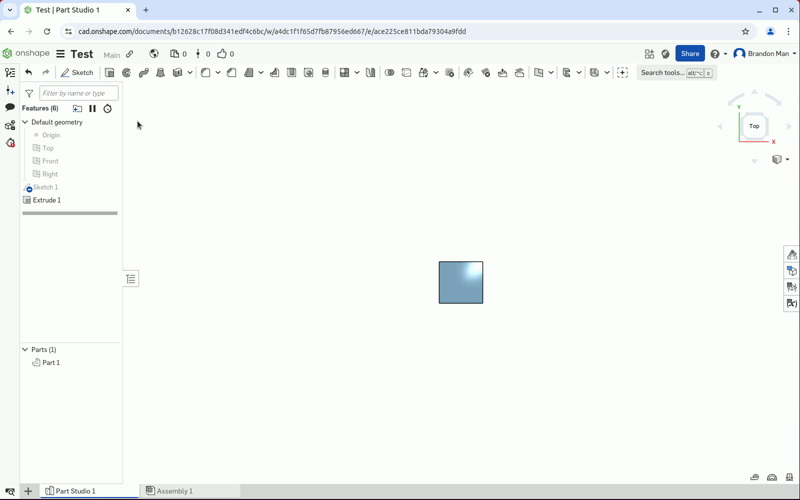
mouse_move(73, 189)
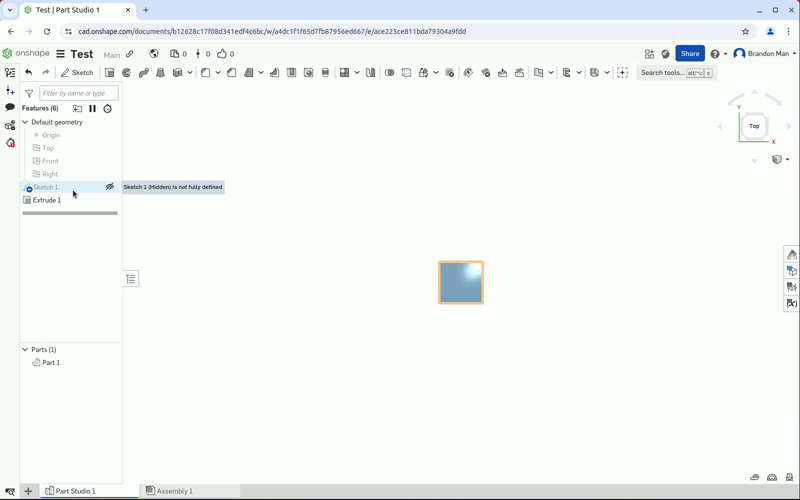
click(73, 189)
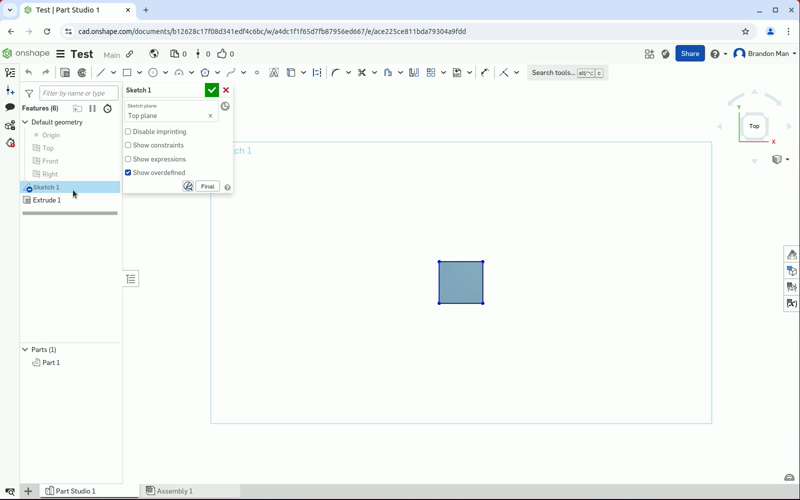
mouse_move(229, 92)
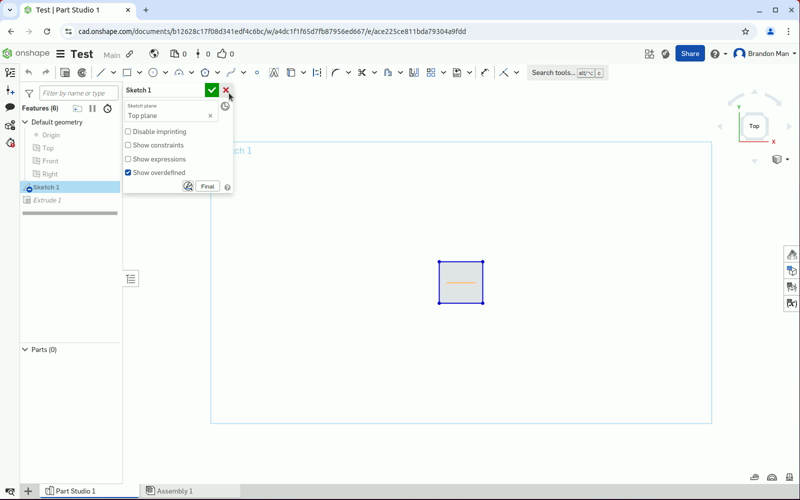
click(229, 92)
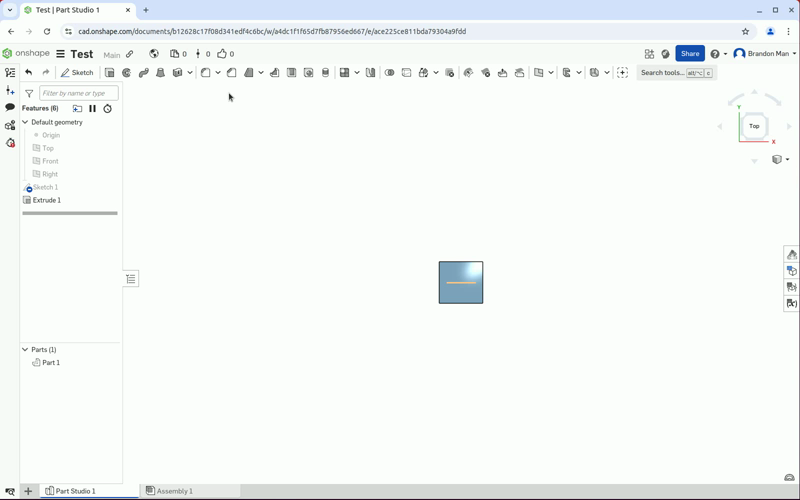
mouse_move(541, 75)
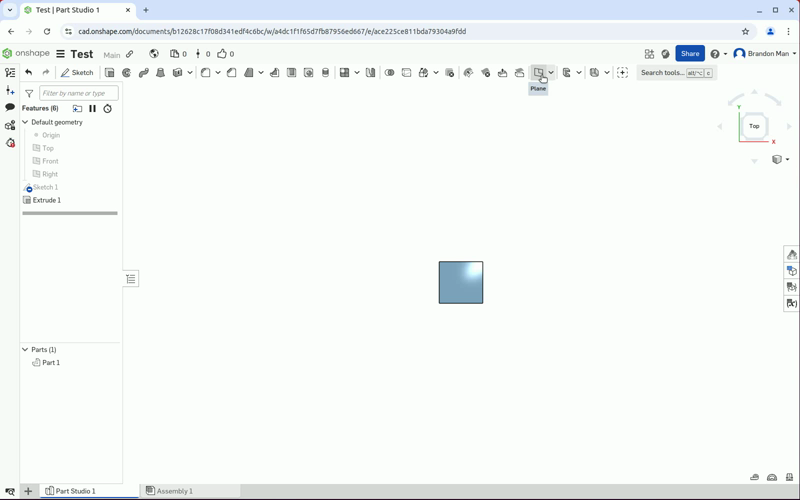
click(541, 75)
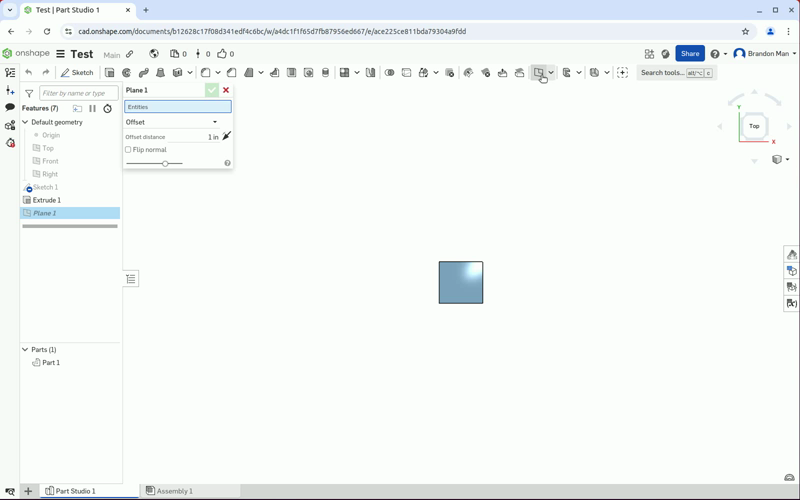
mouse_move(73, 150)
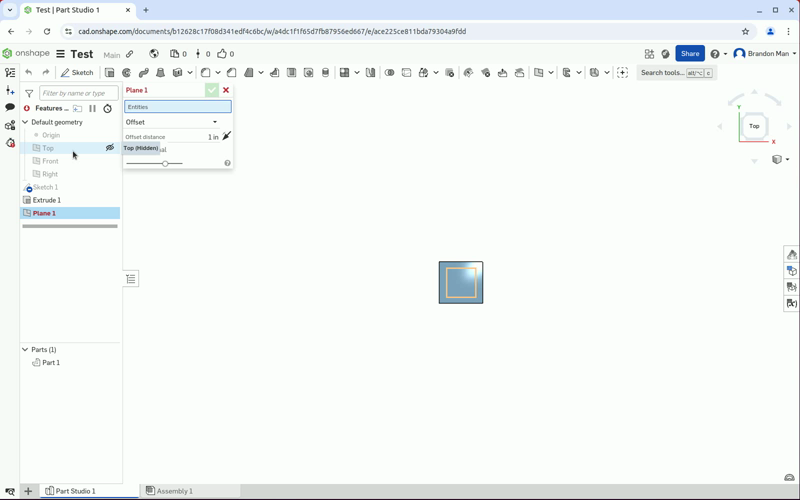
click(73, 150)
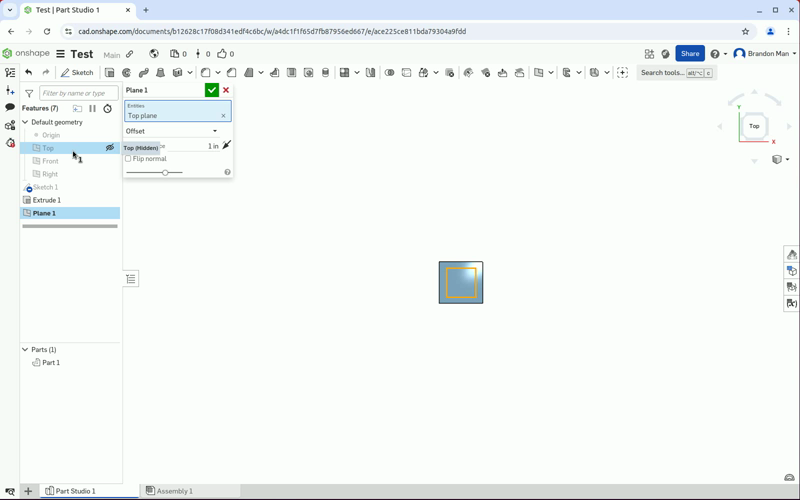
key(tab, 2)
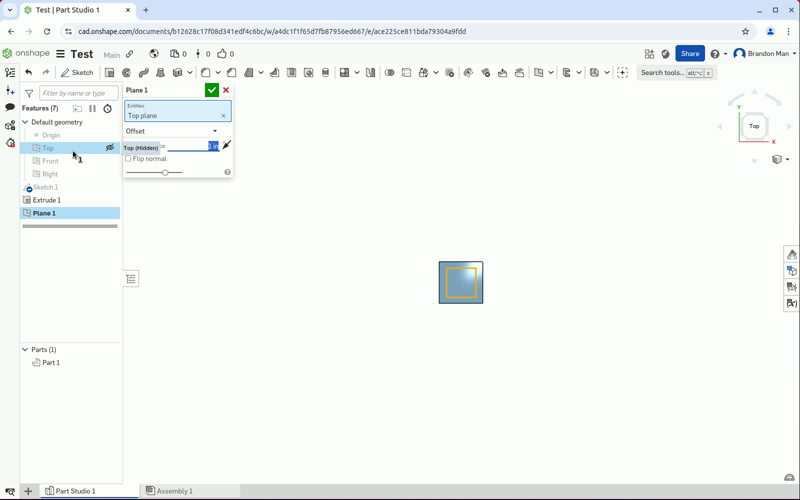
text(23.108)
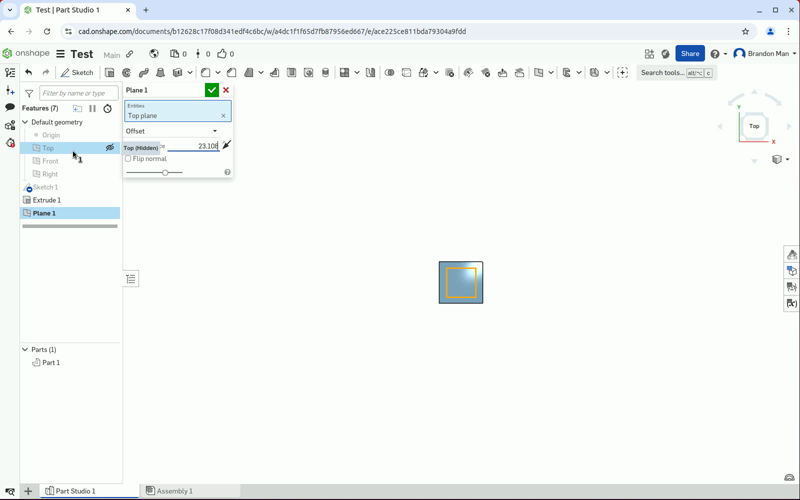
key(enter, 2)
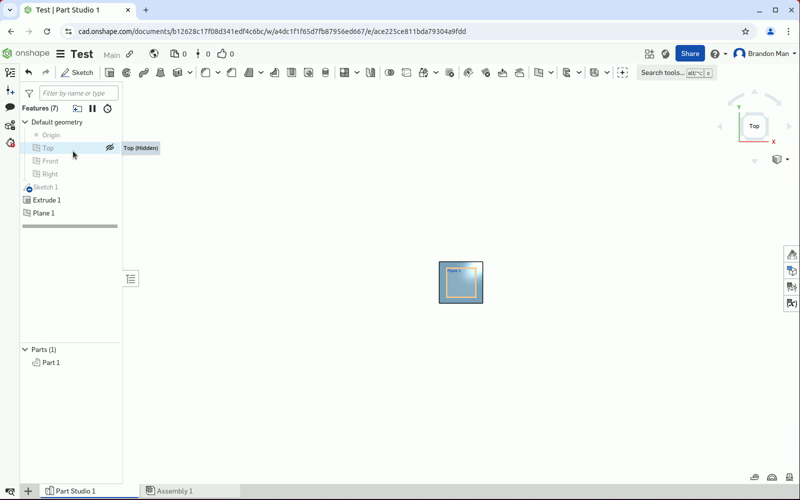
key(shift+s)
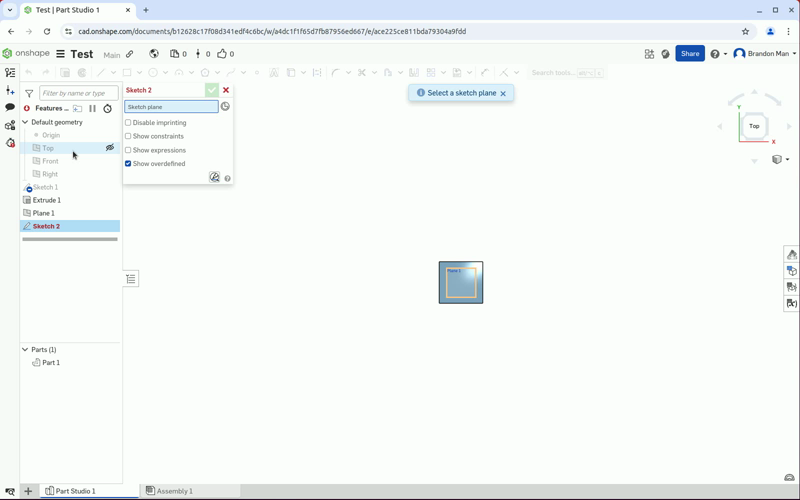
mouse_move(73, 215)
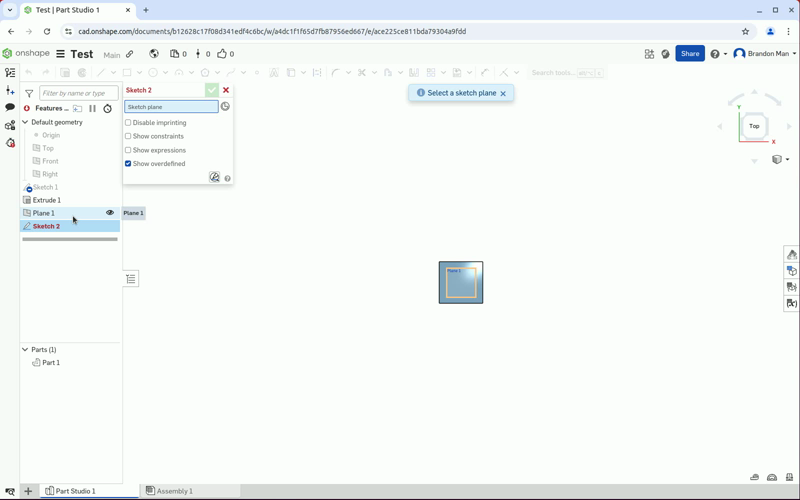
click(73, 215)
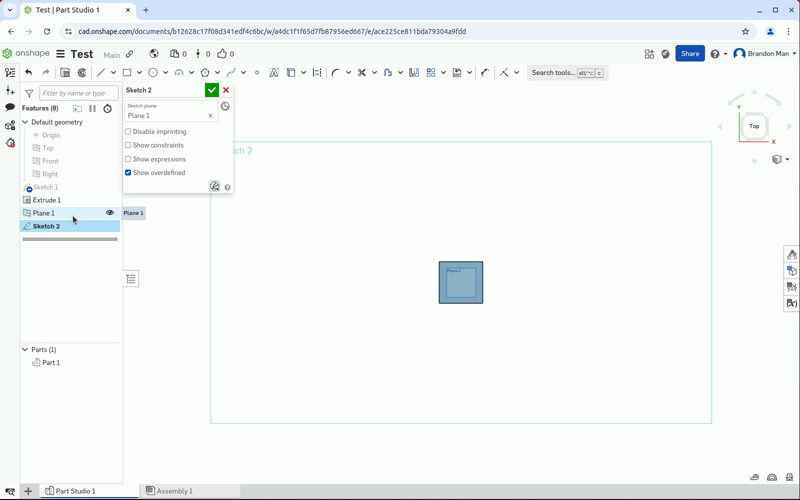
mouse_move(73, 352)
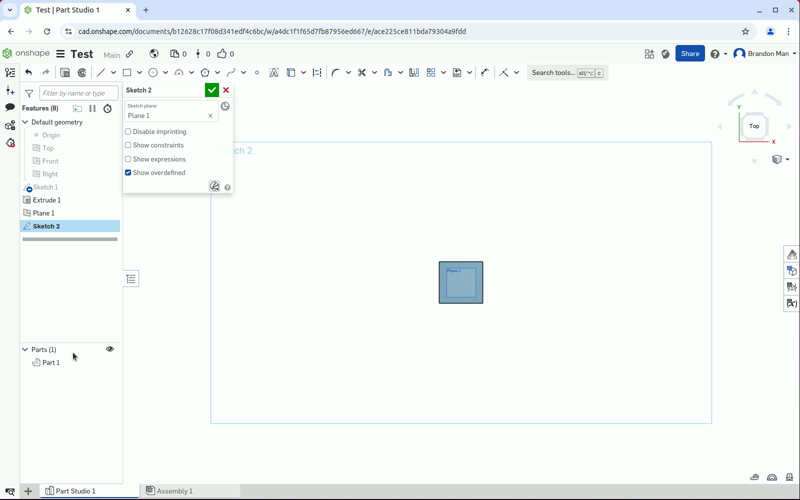
key(y)
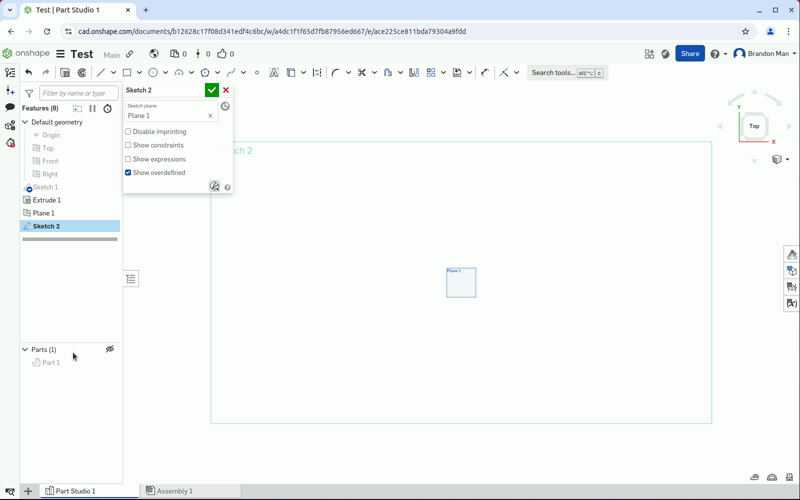
key(l)
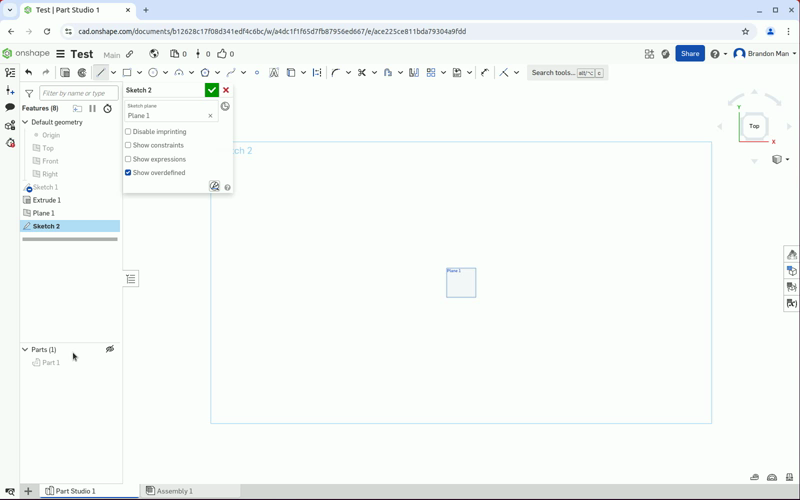
key_down(shift)
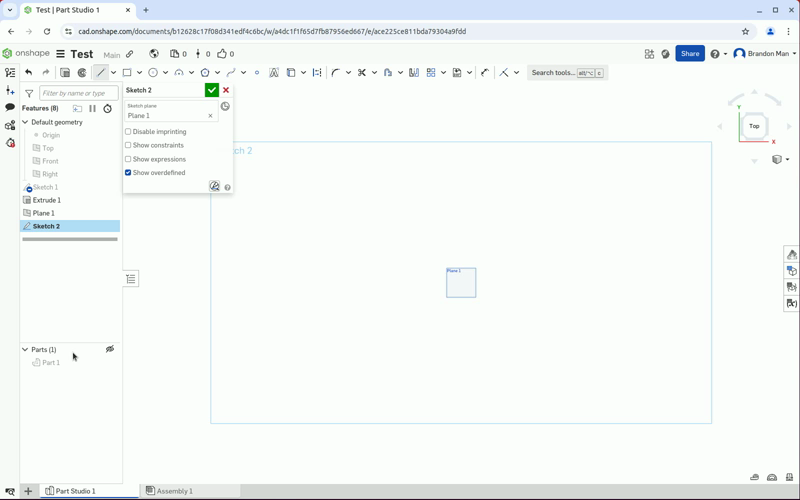
mouse_move(445, 298)
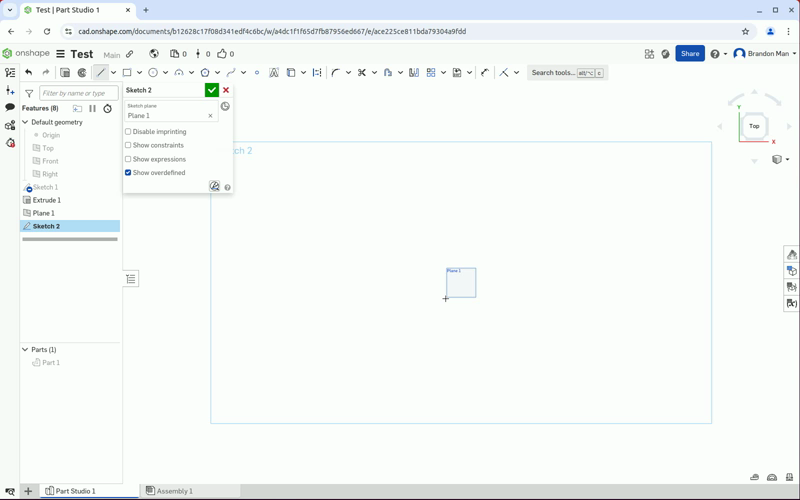
click(445, 298)
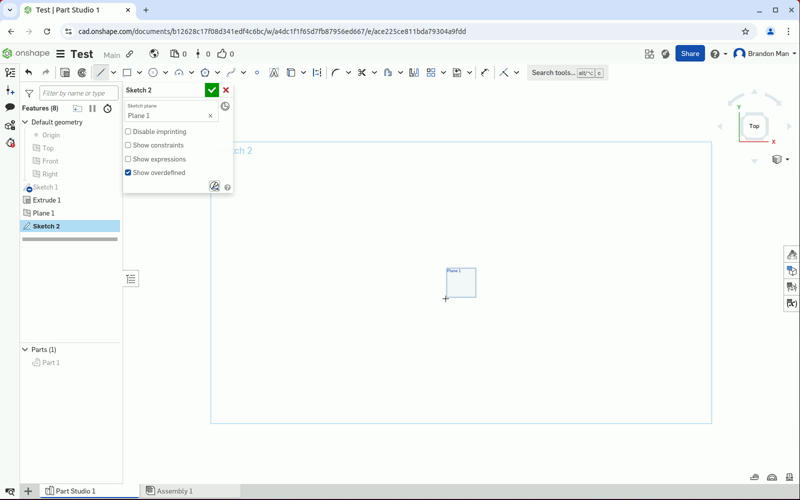
key_up(shift)
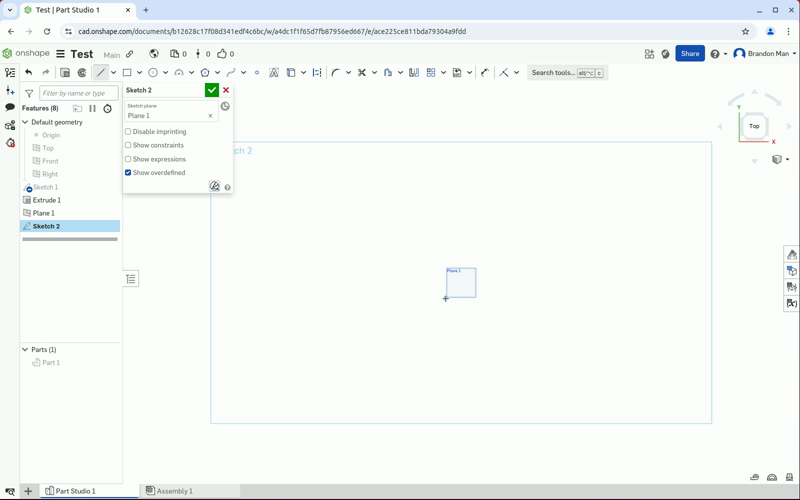
key_down(shift)
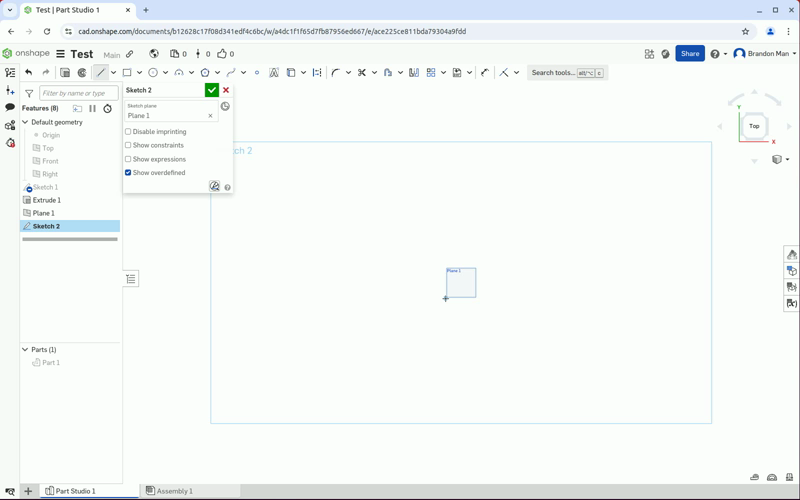
mouse_move(475, 298)
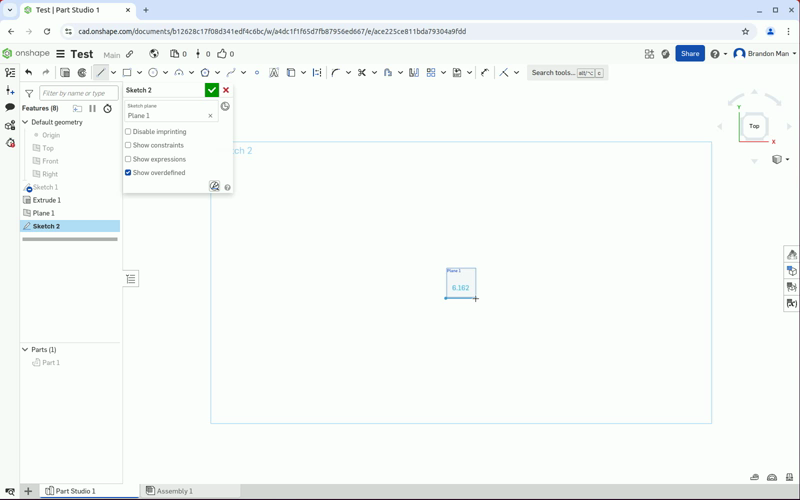
mouse_move(476, 298)
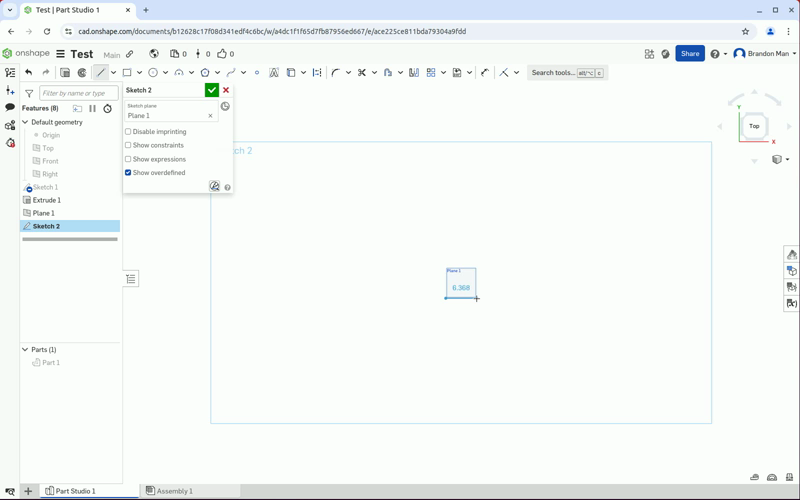
click(476, 298)
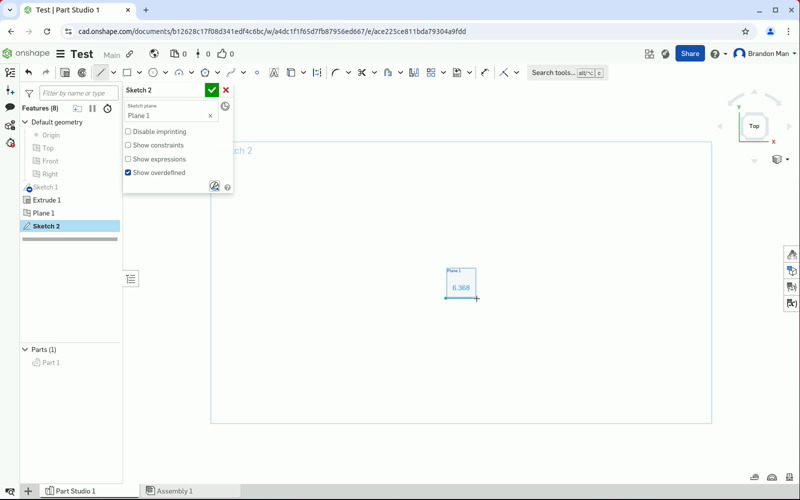
key_up(shift)
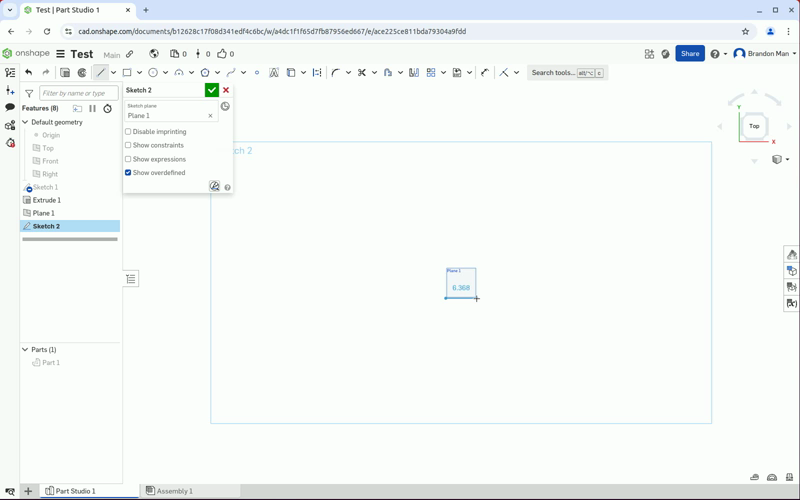
key_down(shift)
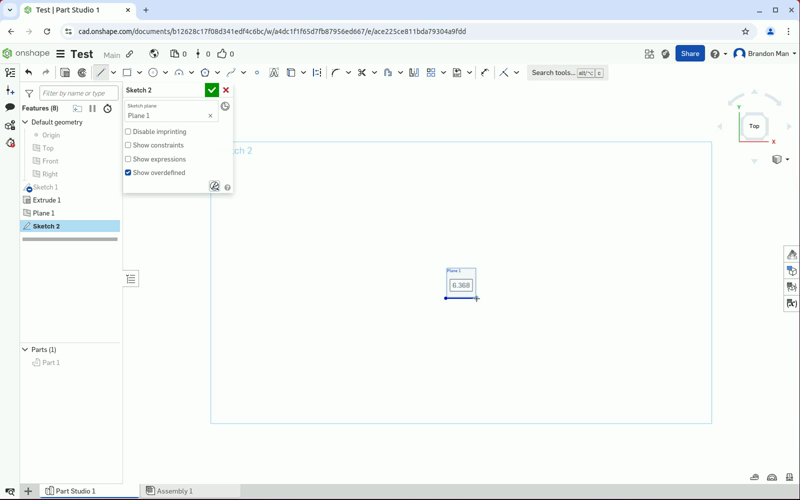
mouse_move(506, 298)
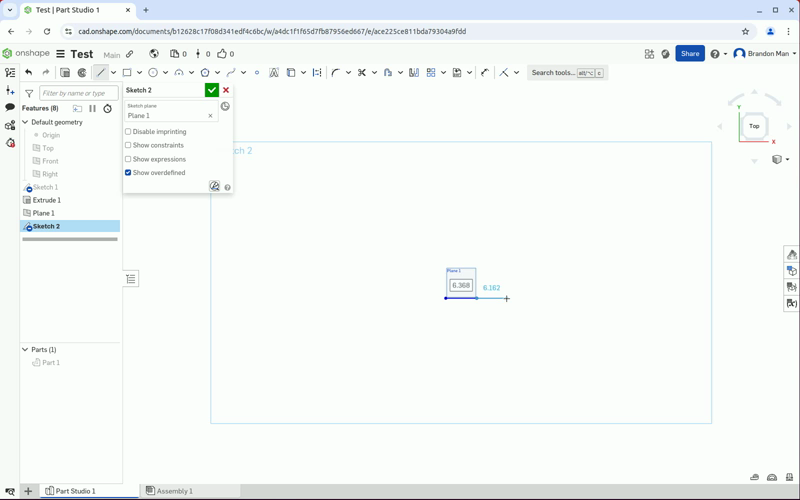
mouse_move(476, 267)
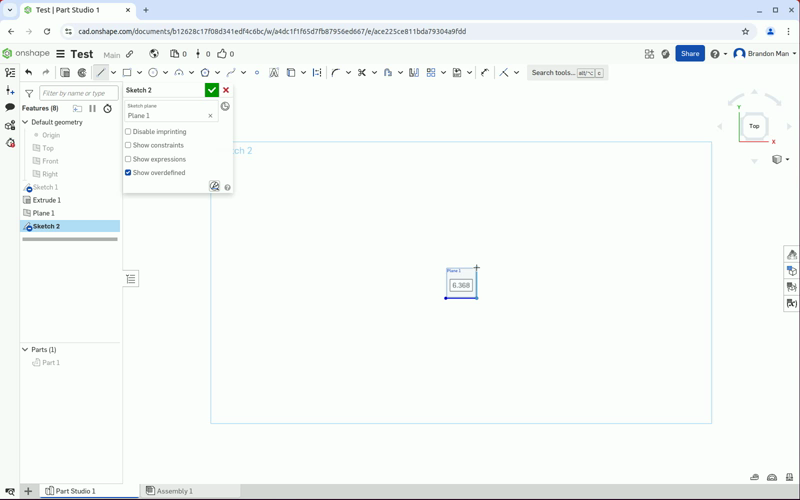
click(476, 267)
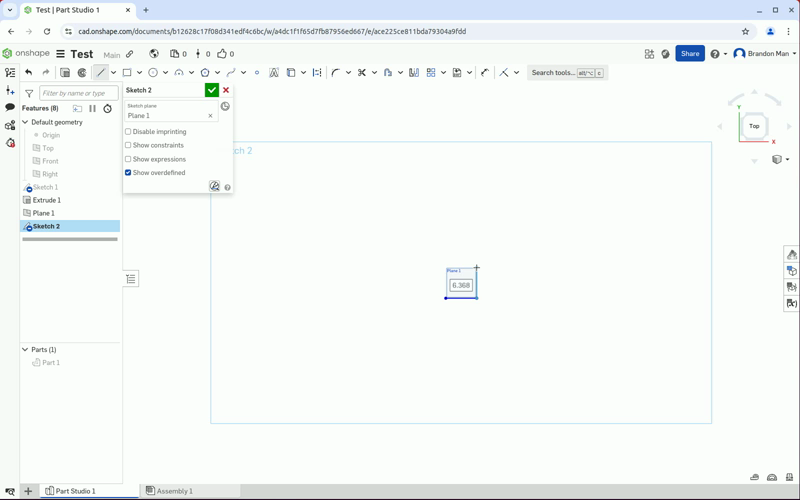
key_up(shift)
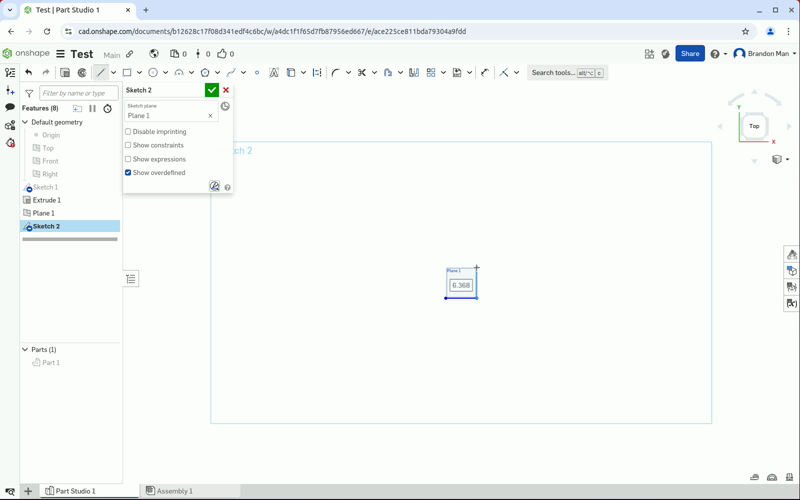
key_down(shift)
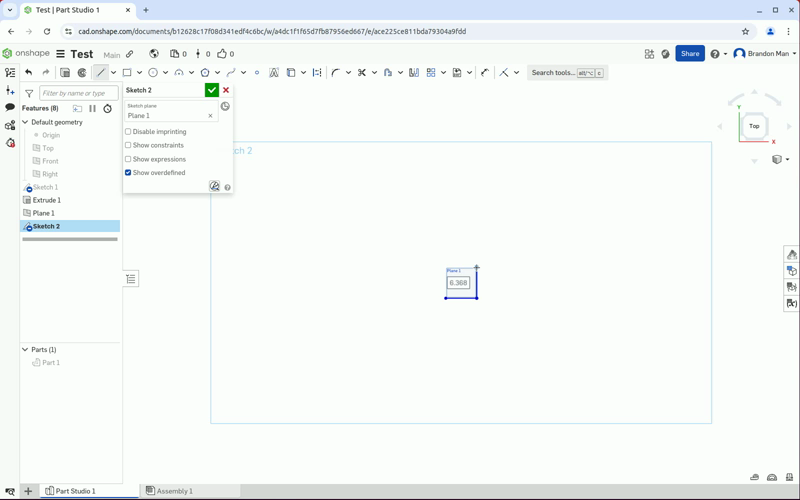
mouse_move(506, 267)
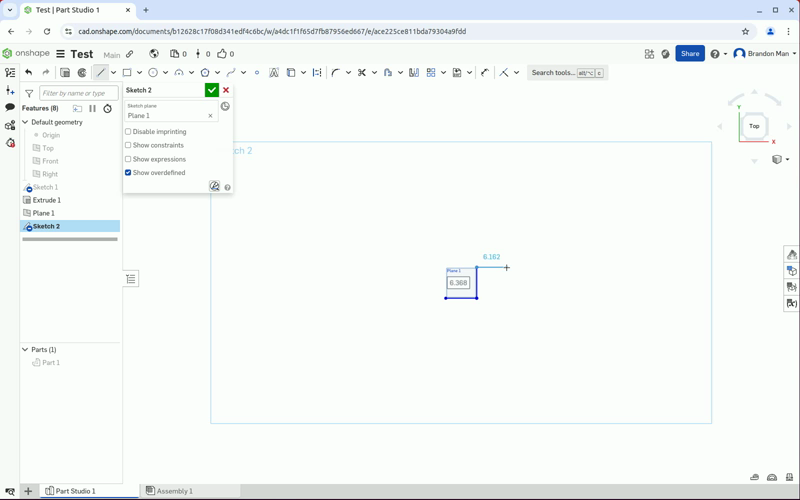
mouse_move(445, 267)
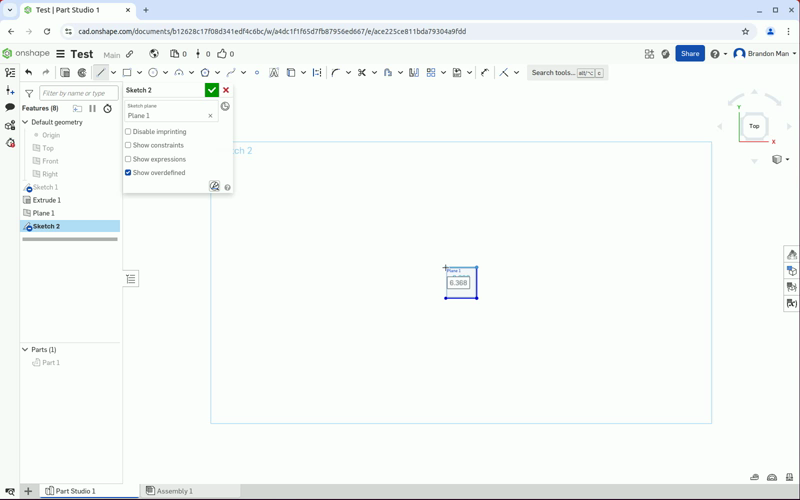
click(445, 267)
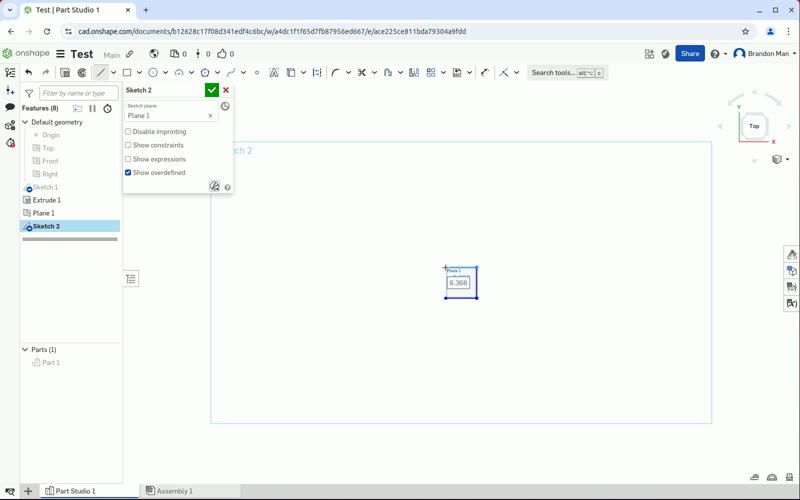
key_up(shift)
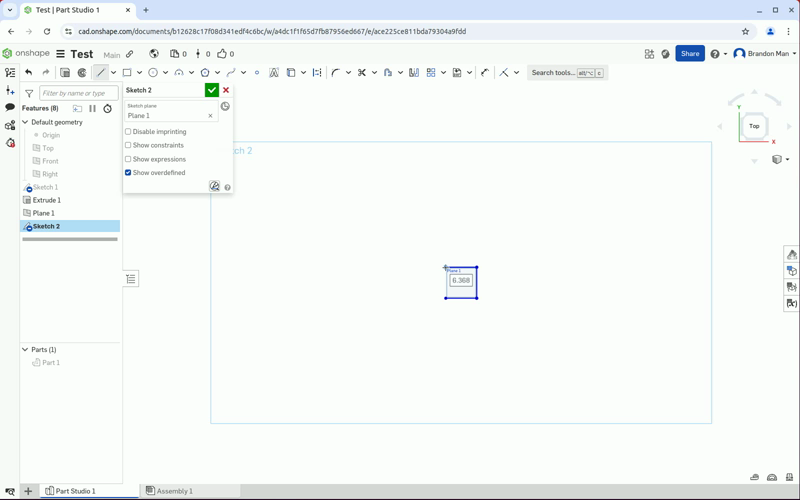
mouse_move(475, 267)
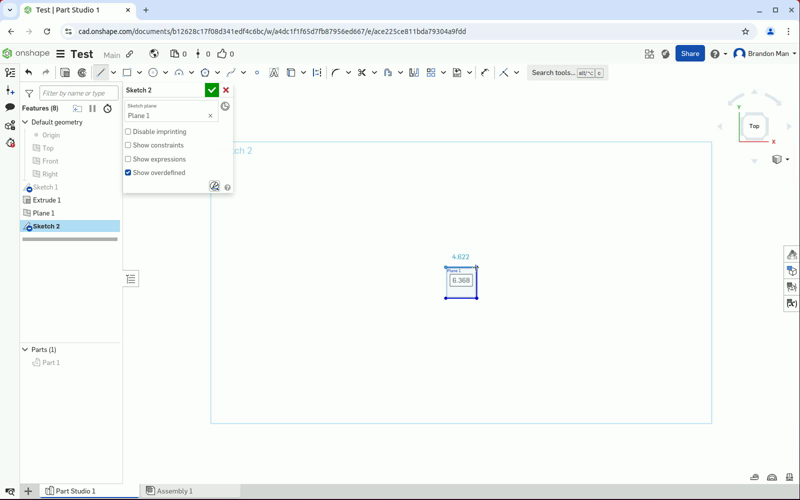
key_down(shift)
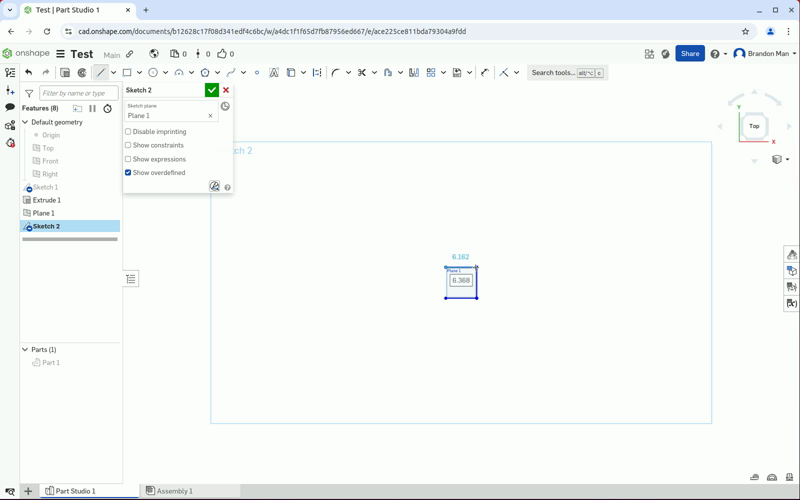
mouse_move(445, 298)
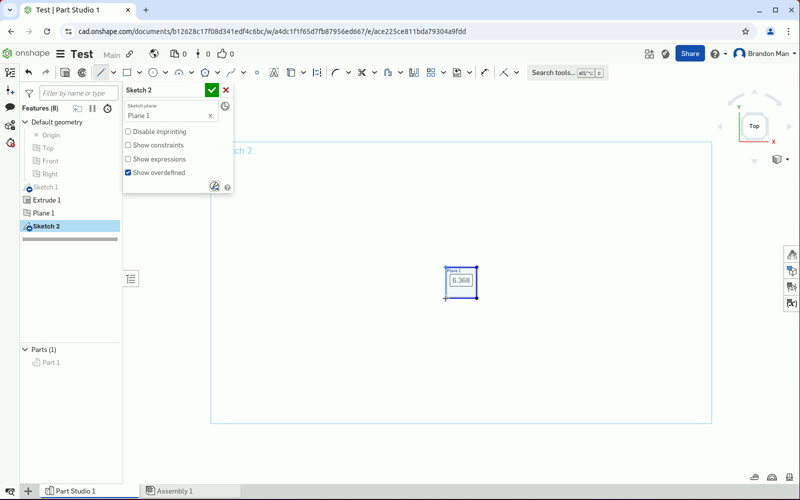
key_up(shift)
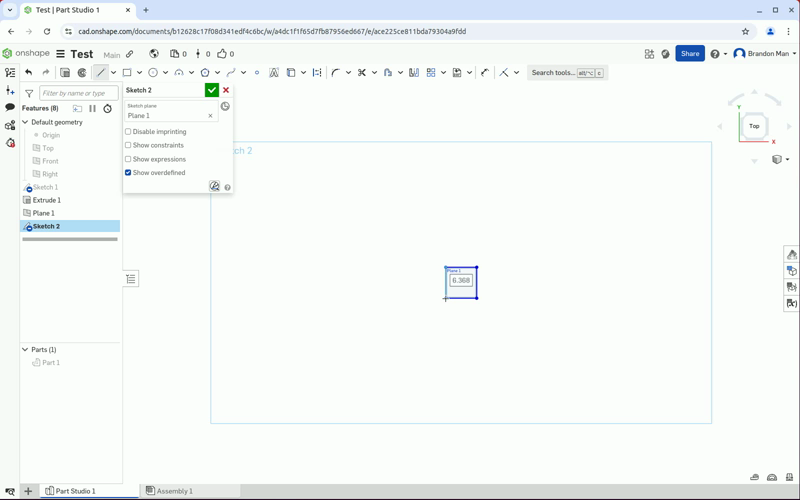
click(445, 298)
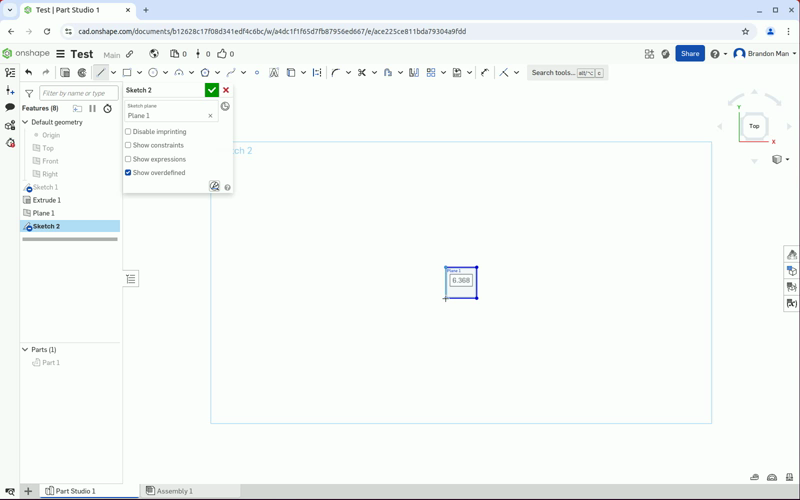
key(esc)
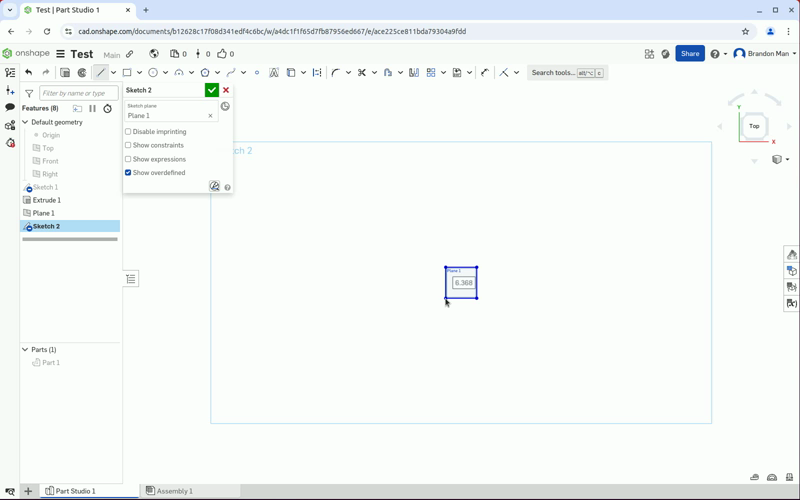
mouse_move(454, 271)
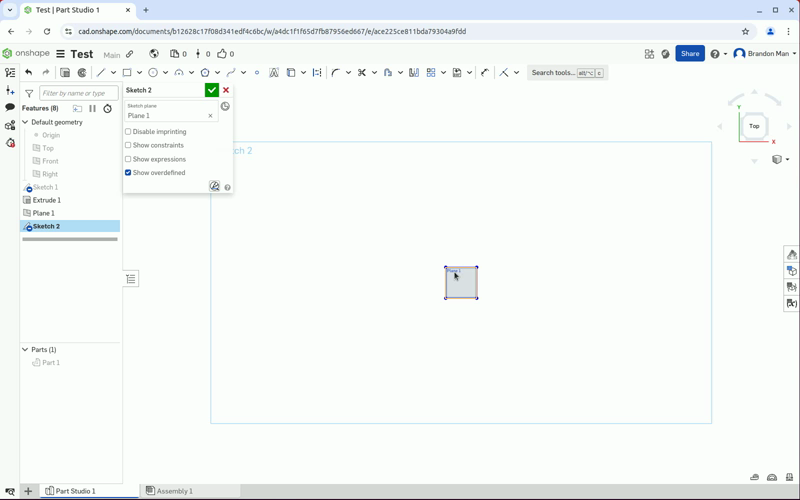
scroll(6)
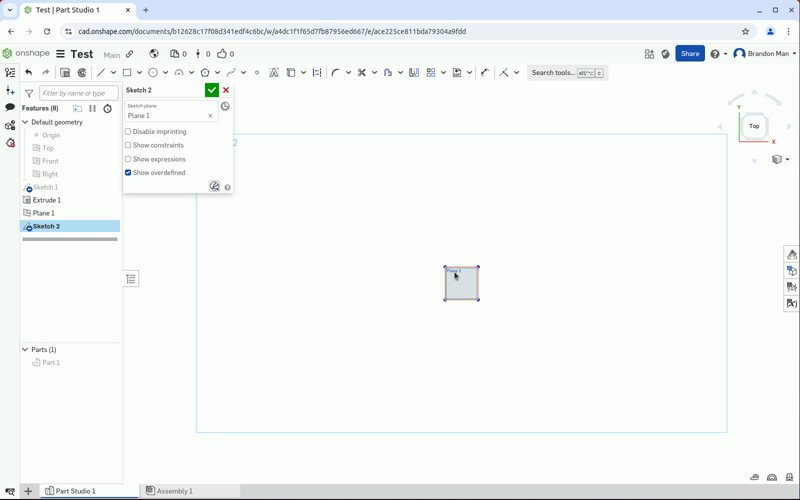
scroll(6)
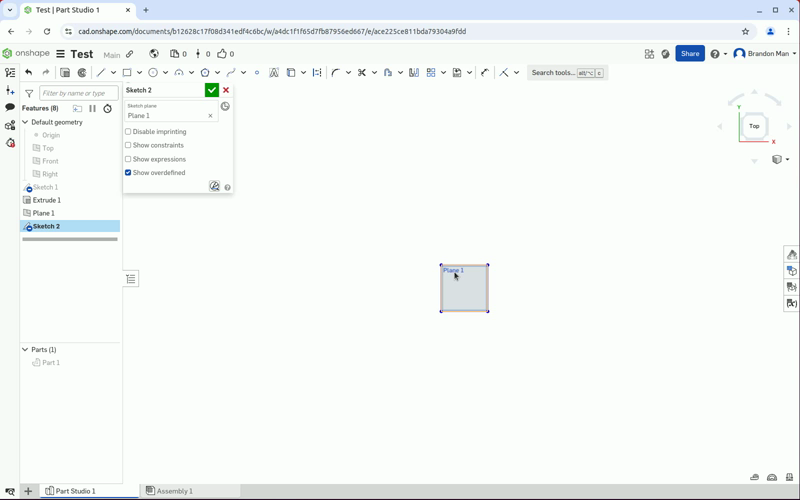
scroll(6)
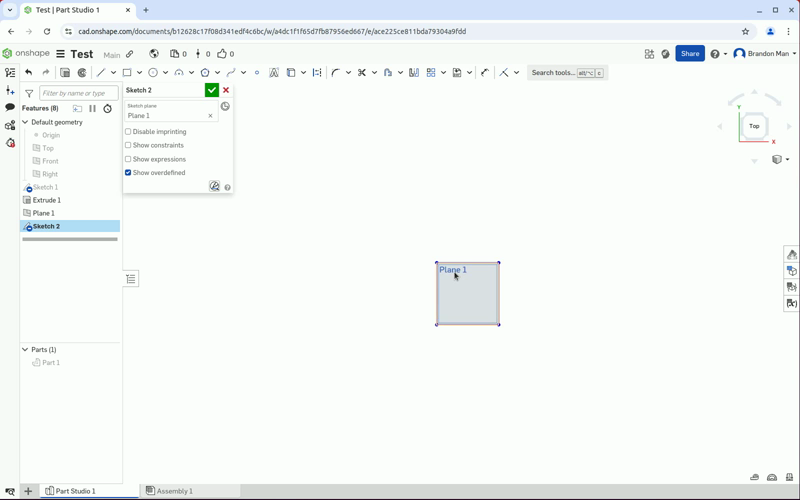
scroll(6)
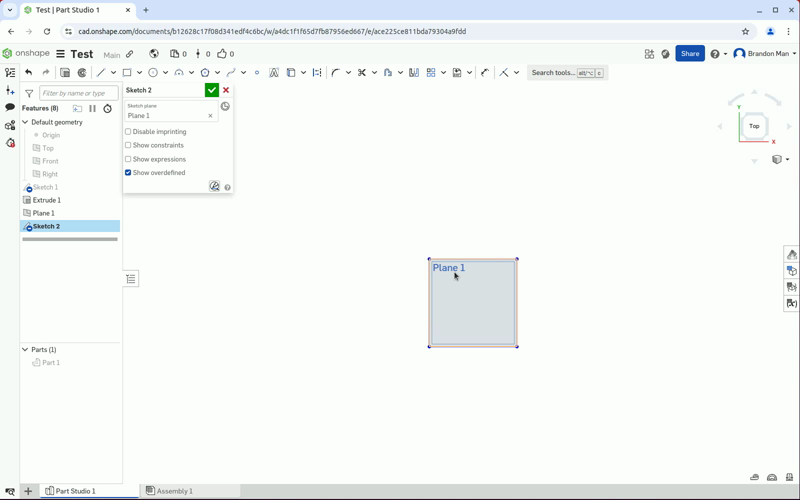
scroll(6)
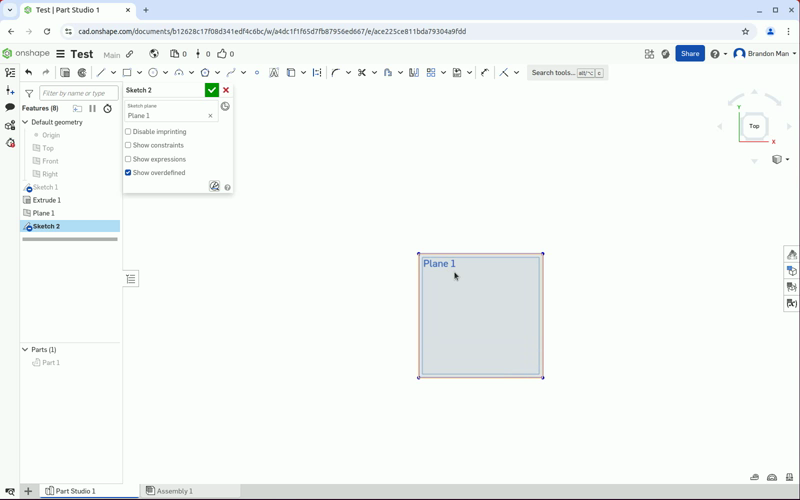
scroll(6)
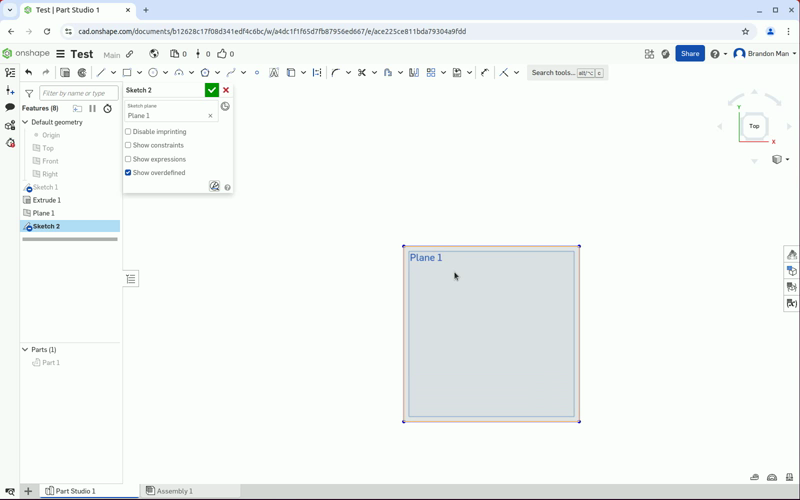
scroll(6)
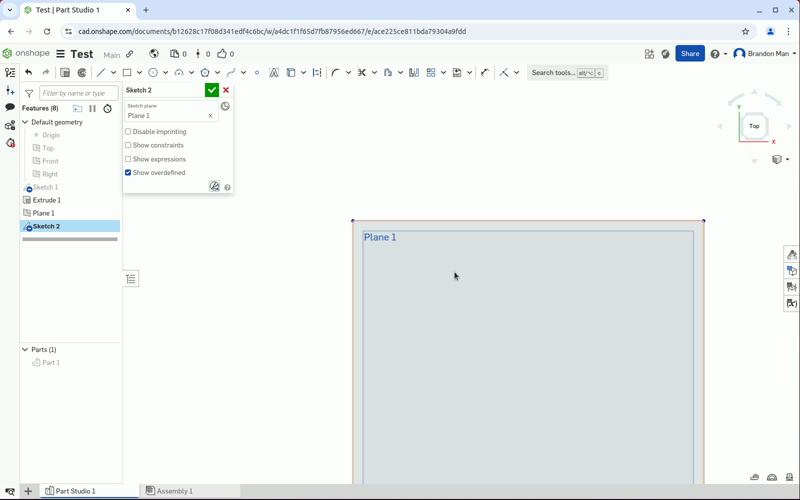
click(454, 271)
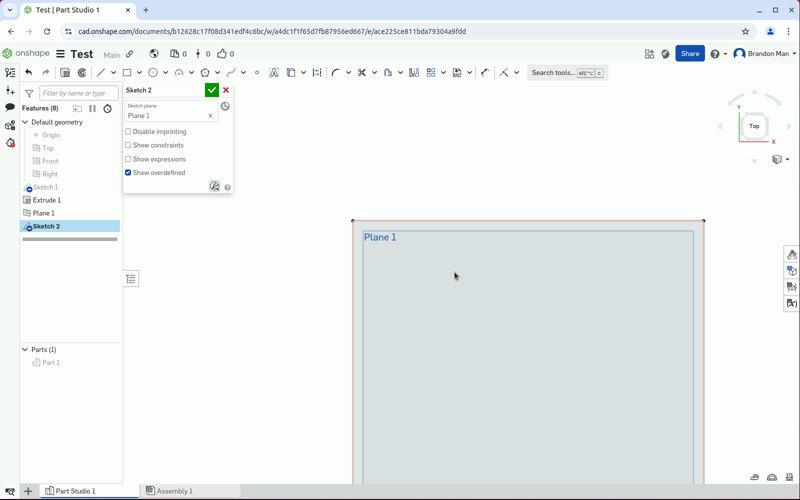
scroll(-6)
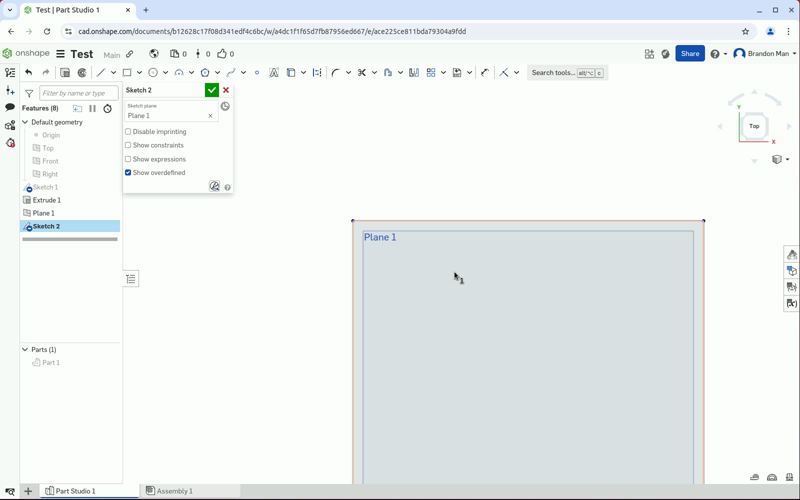
scroll(-6)
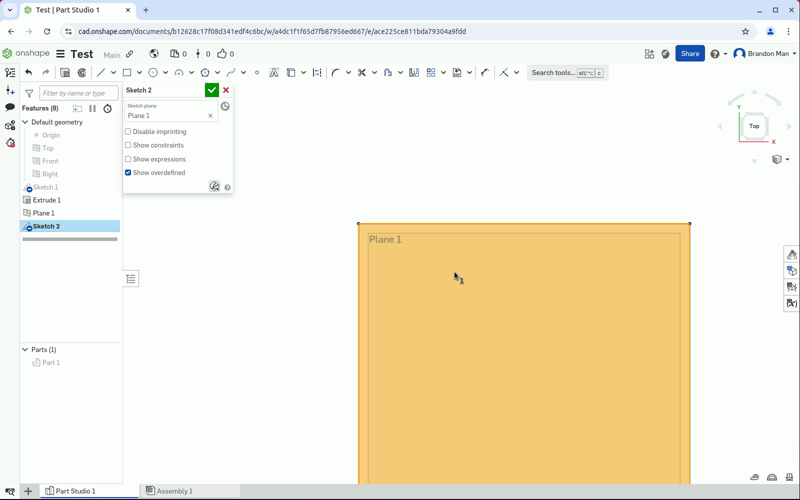
scroll(-6)
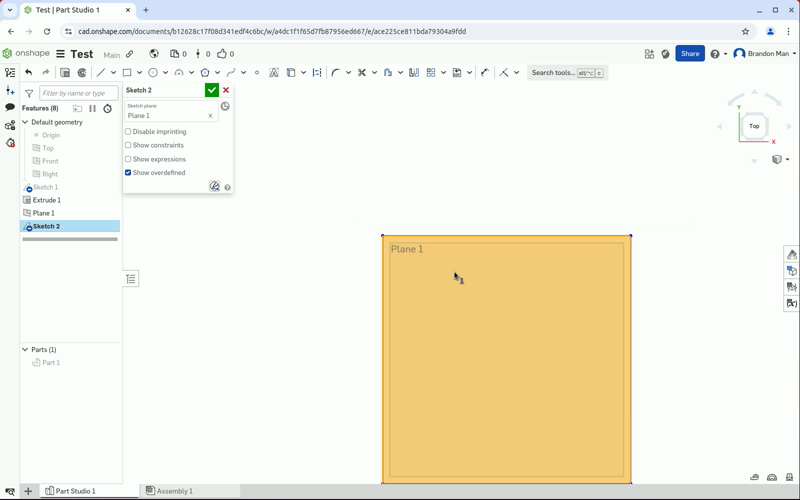
scroll(-6)
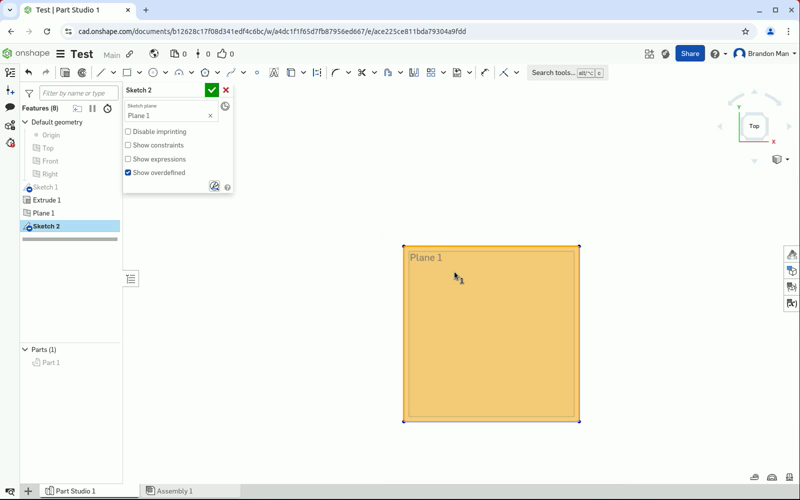
scroll(-6)
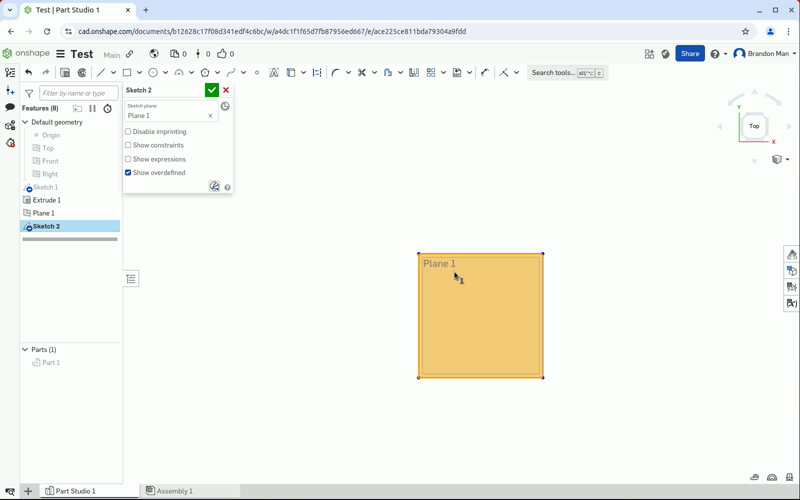
scroll(-6)
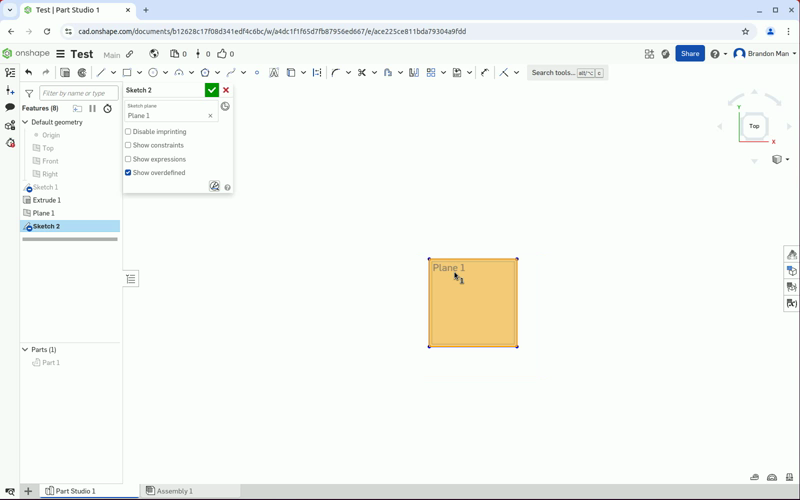
scroll(-6)
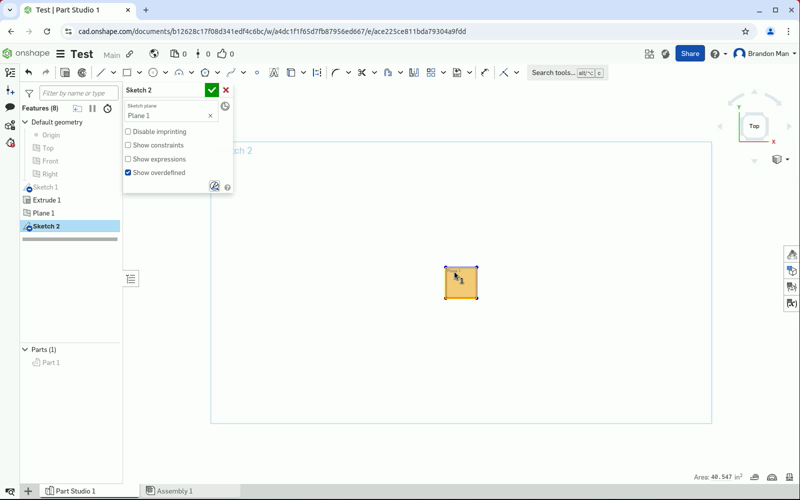
mouse_move(73, 352)
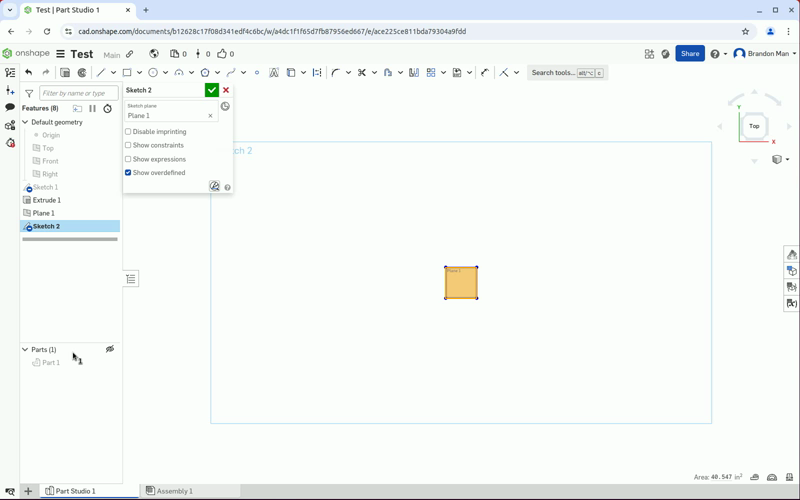
key(shift+y)
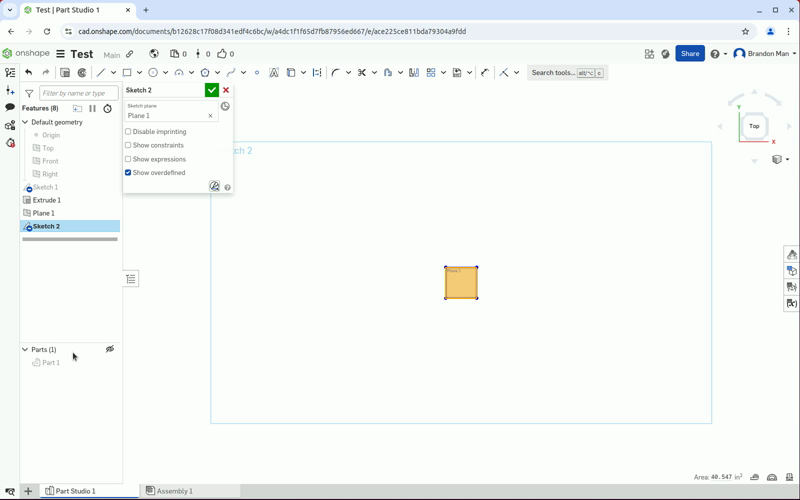
key(shift+e)
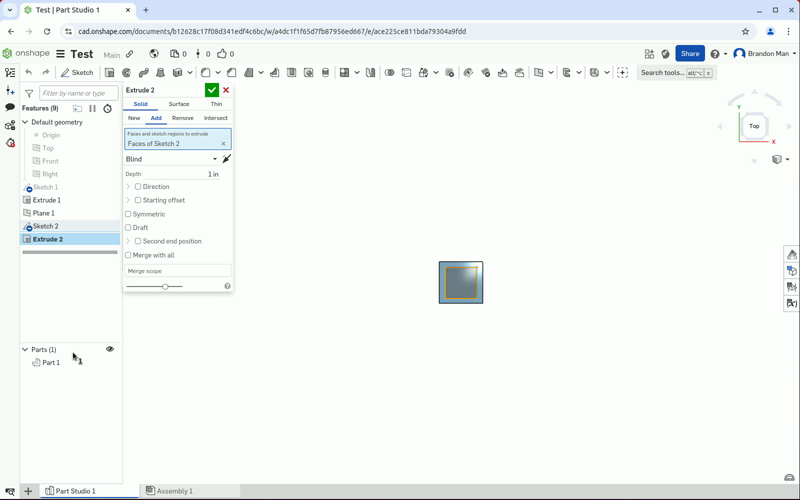
mouse_move(143, 106)
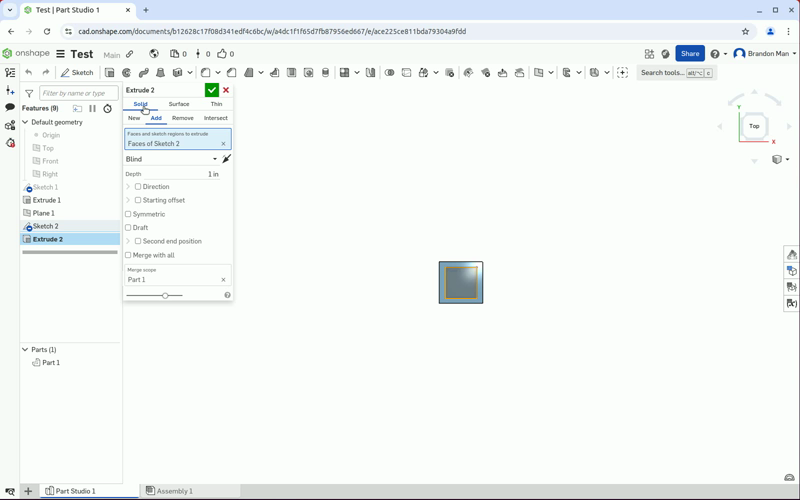
click(143, 106)
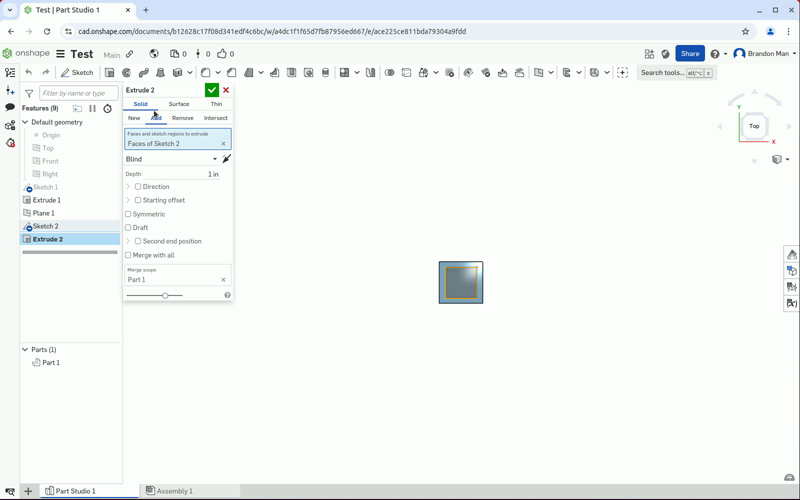
mouse_move(186, 120)
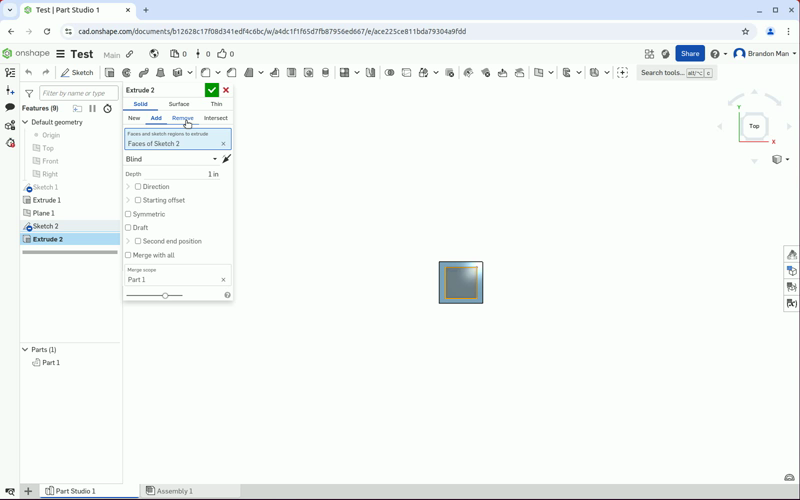
click(186, 120)
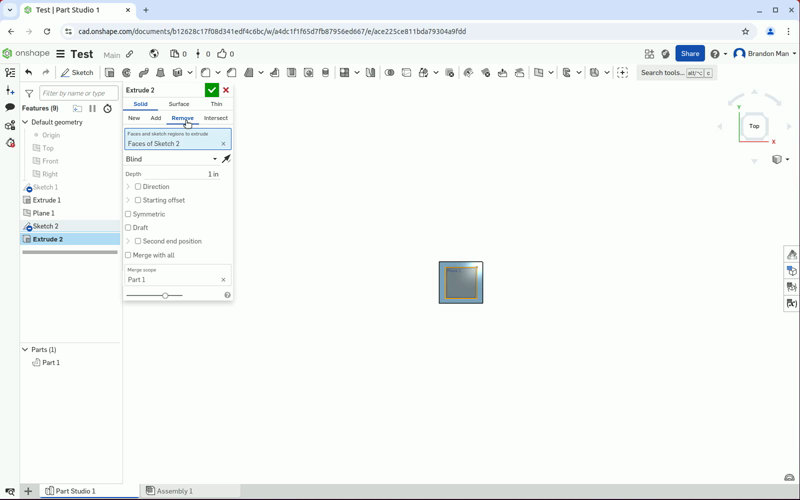
key(tab, 4)
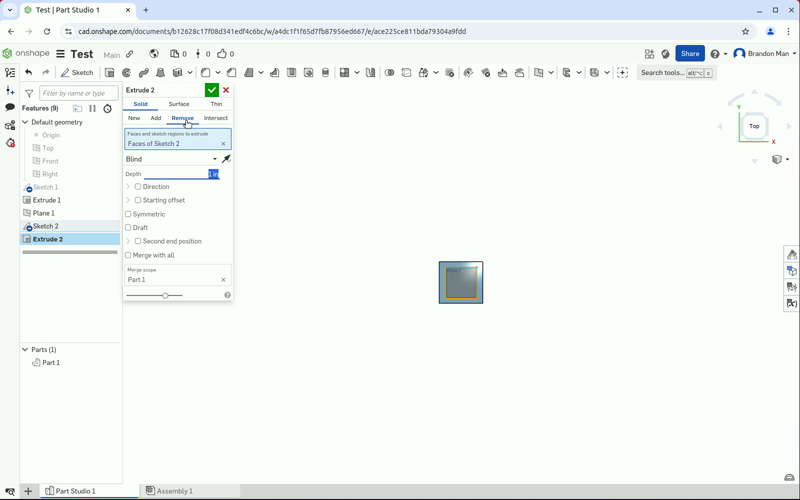
text(4.092)
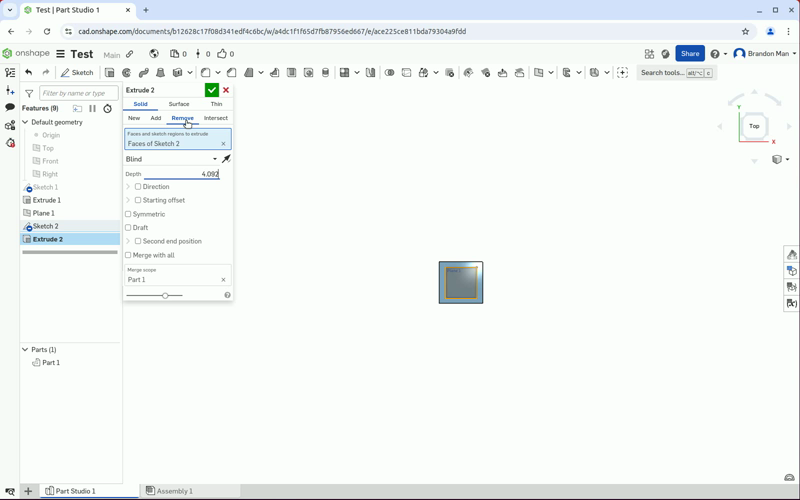
key(tab, 6)
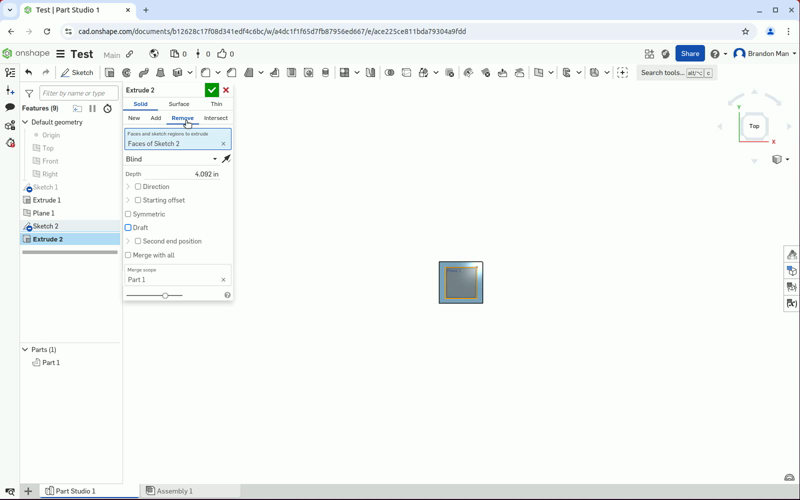
key(space)
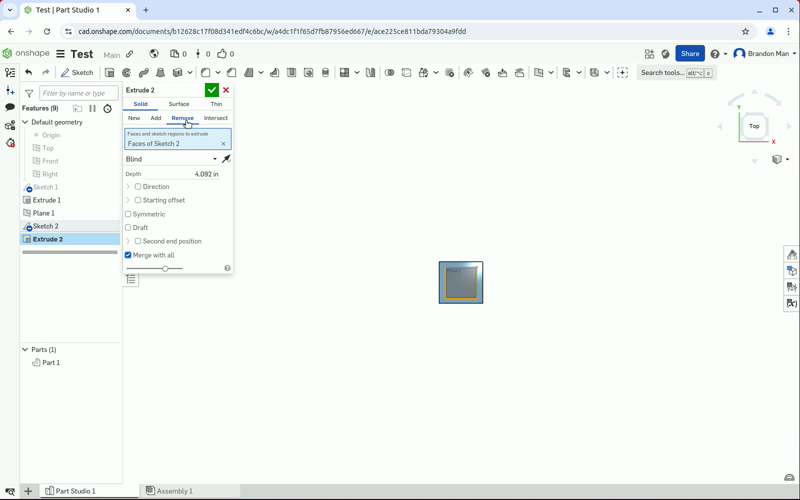
key(enter)
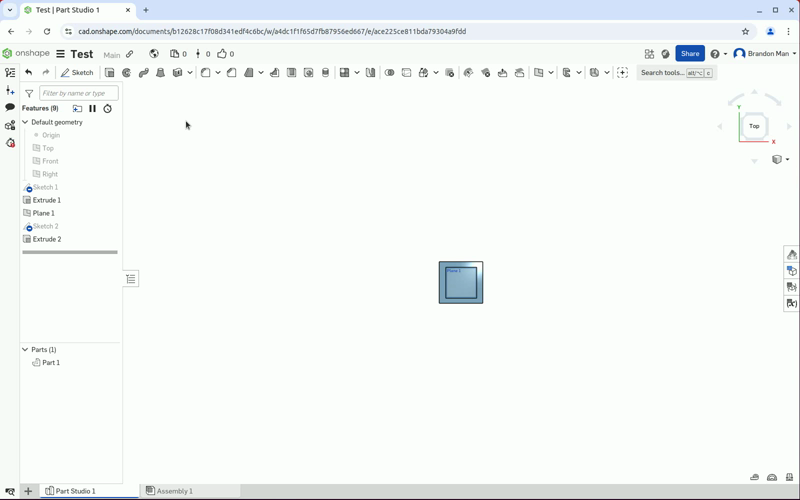
key(shift+h)
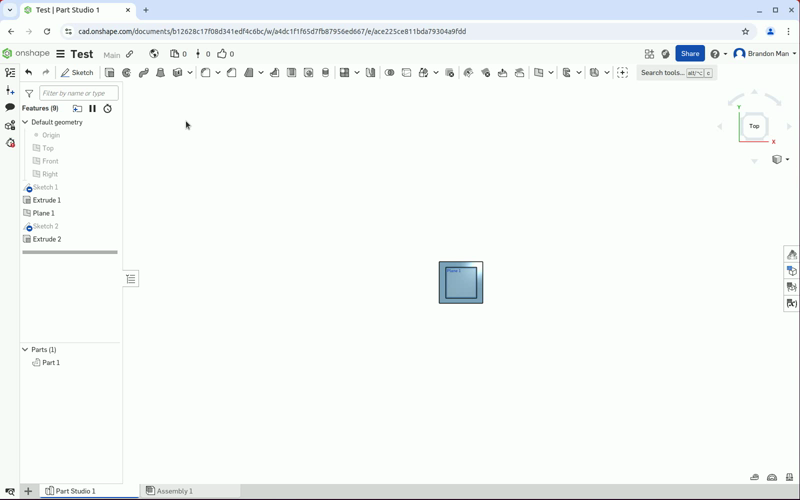
key(shift+h)
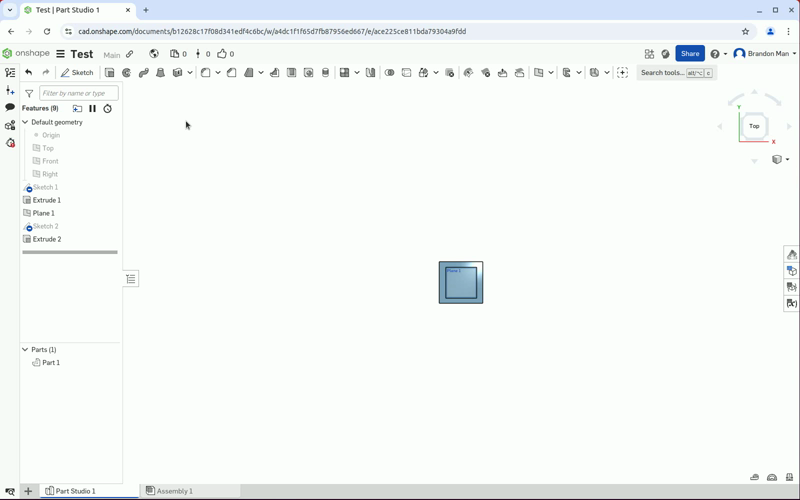
mouse_move(73, 189)
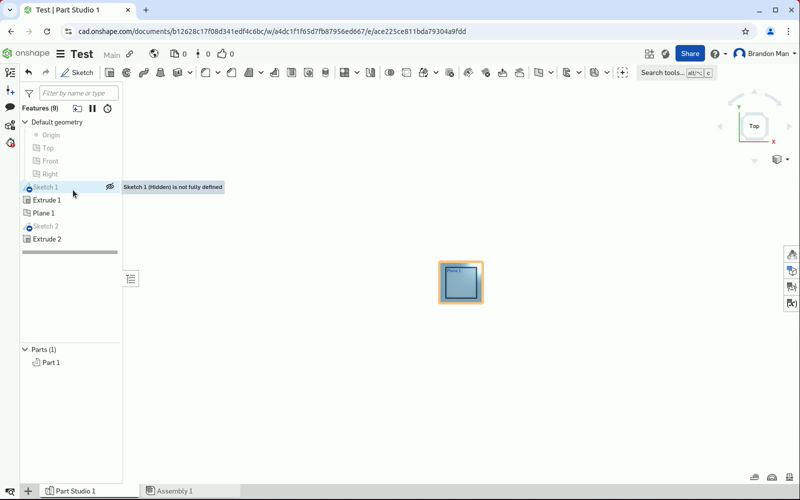
click(73, 189)
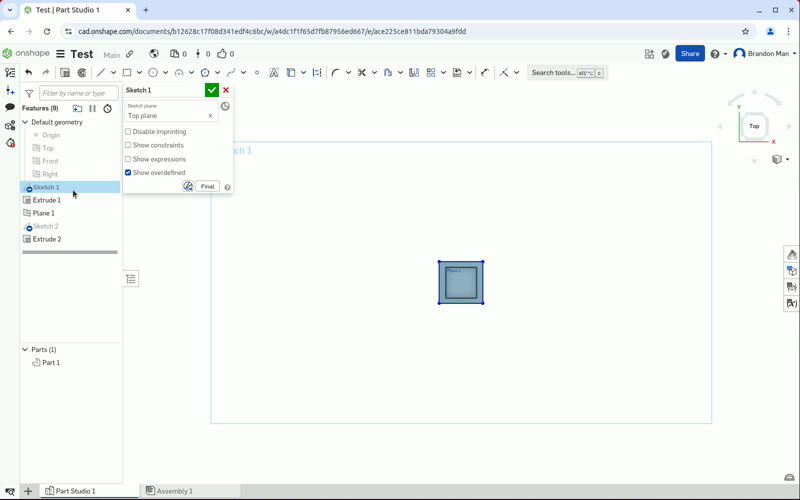
mouse_move(229, 92)
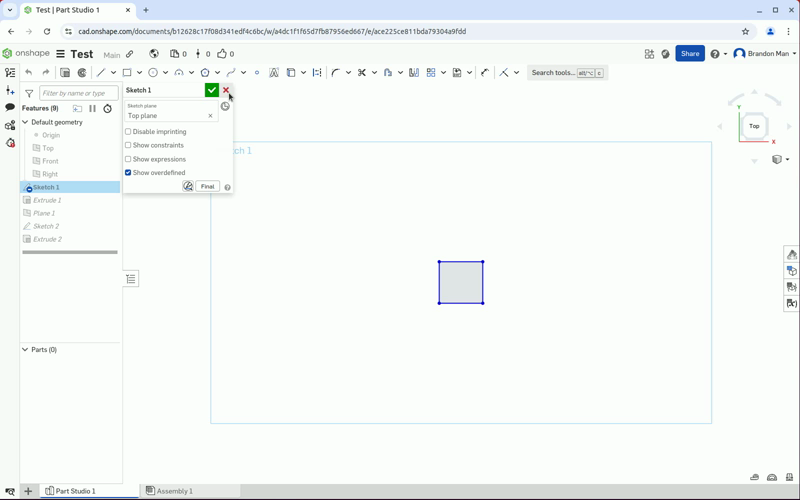
click(229, 92)
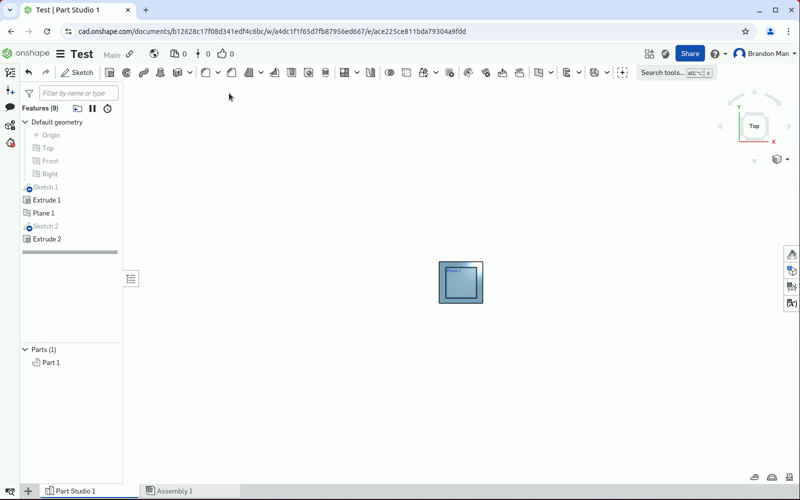
mouse_move(541, 75)
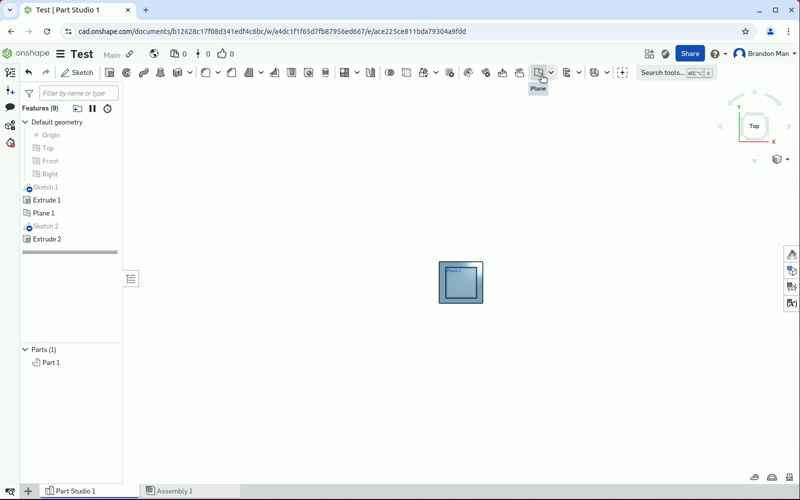
click(541, 75)
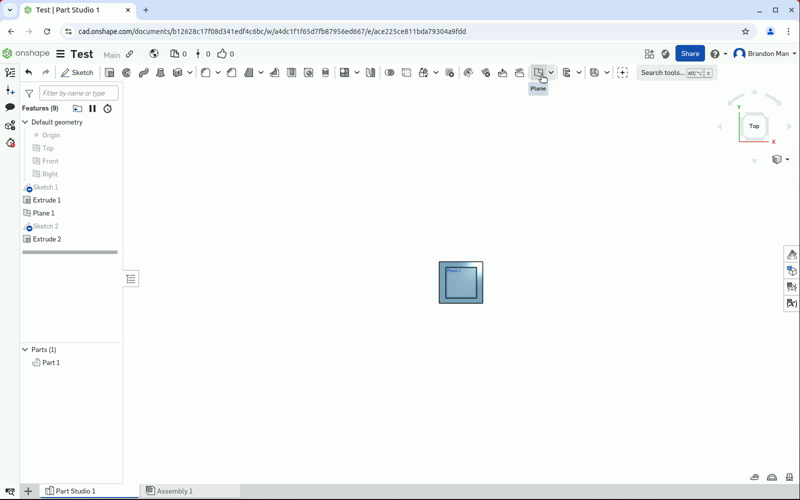
mouse_move(73, 150)
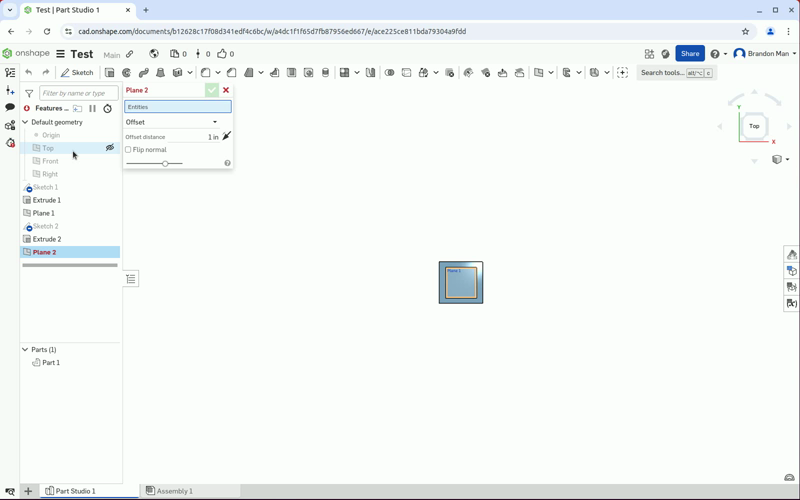
click(73, 150)
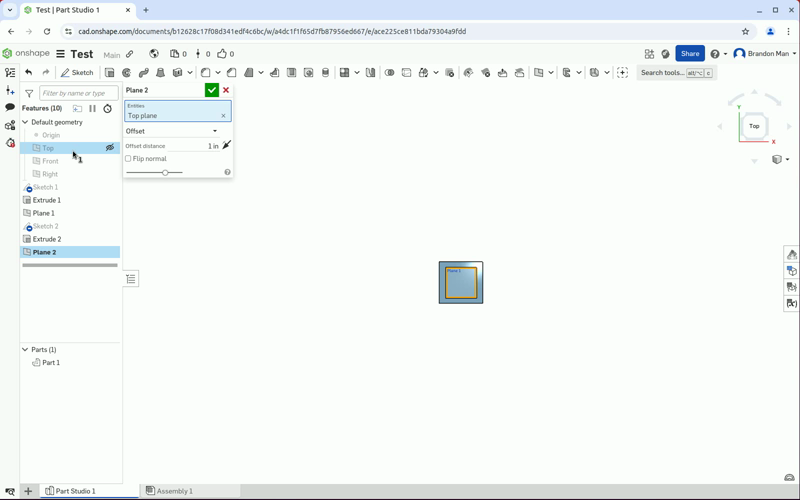
key(tab, 2)
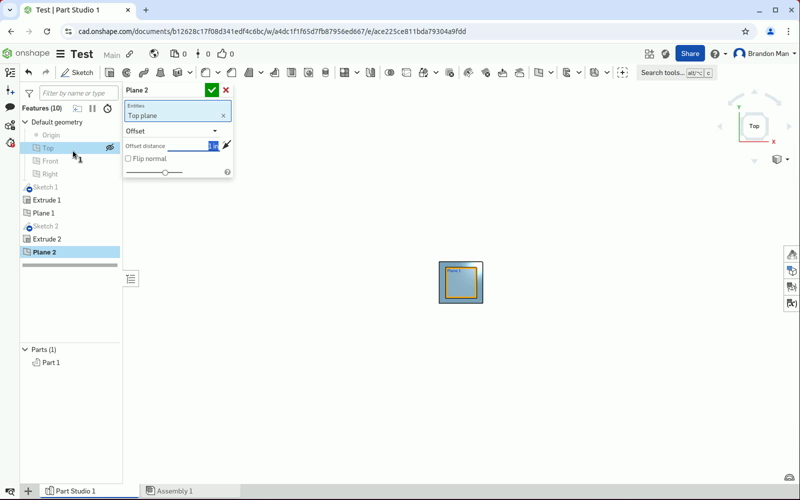
text(19.01)
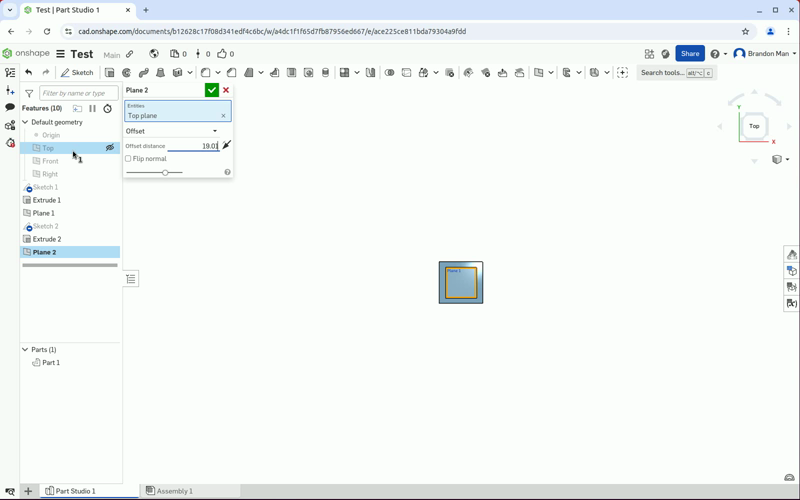
key(enter, 2)
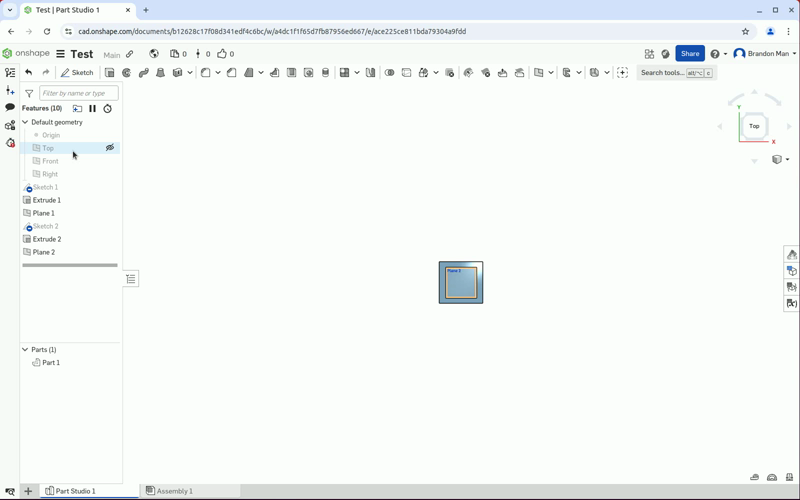
key(shift+s)
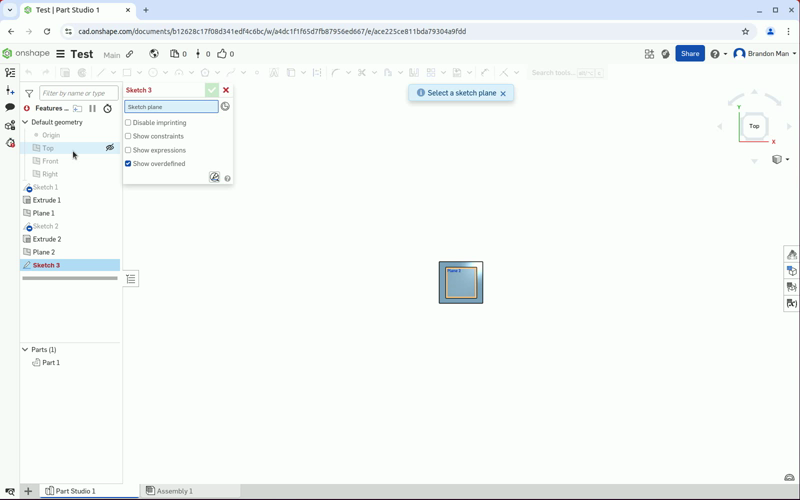
mouse_move(73, 254)
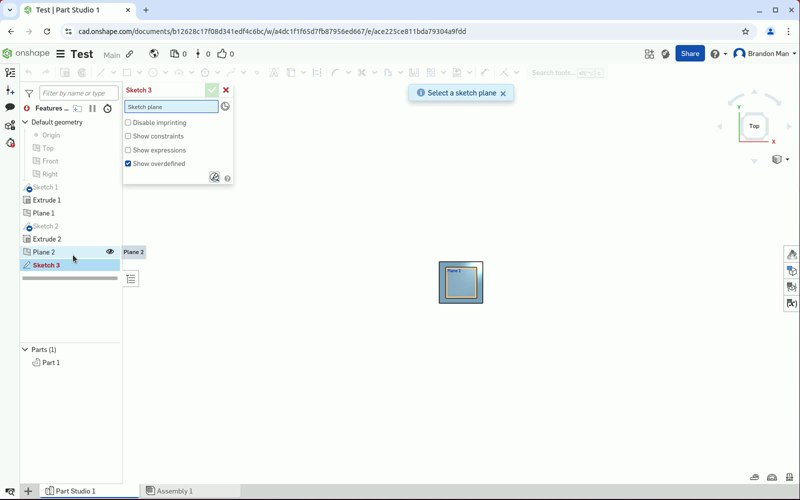
click(73, 254)
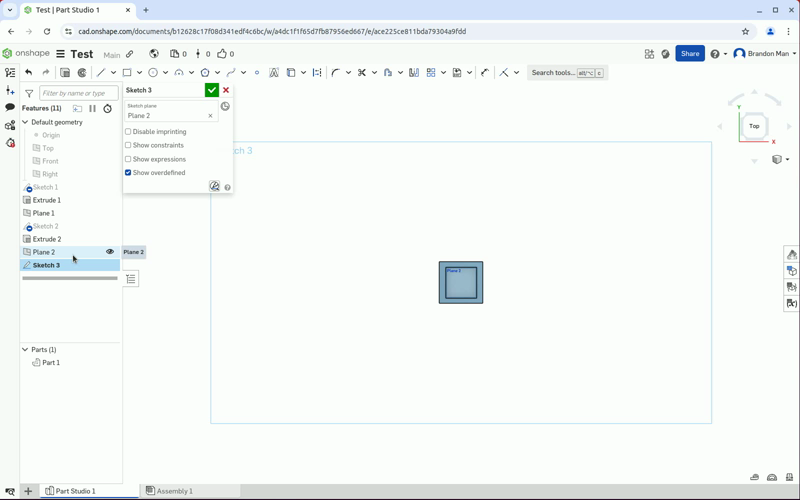
mouse_move(73, 352)
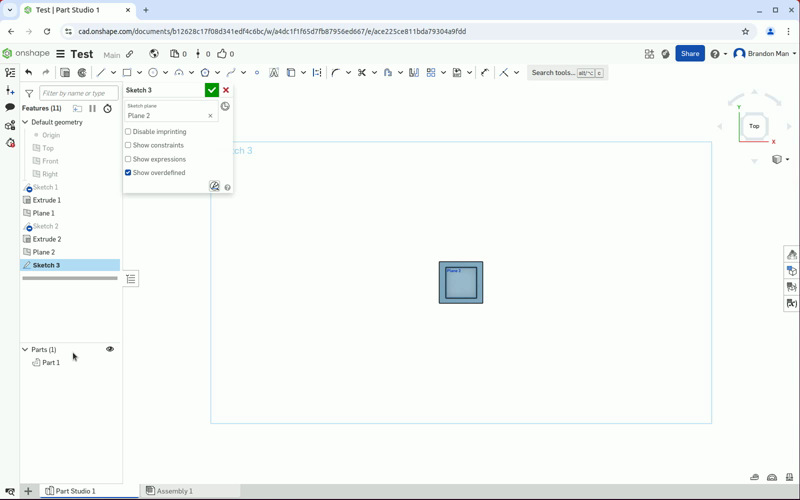
key(y)
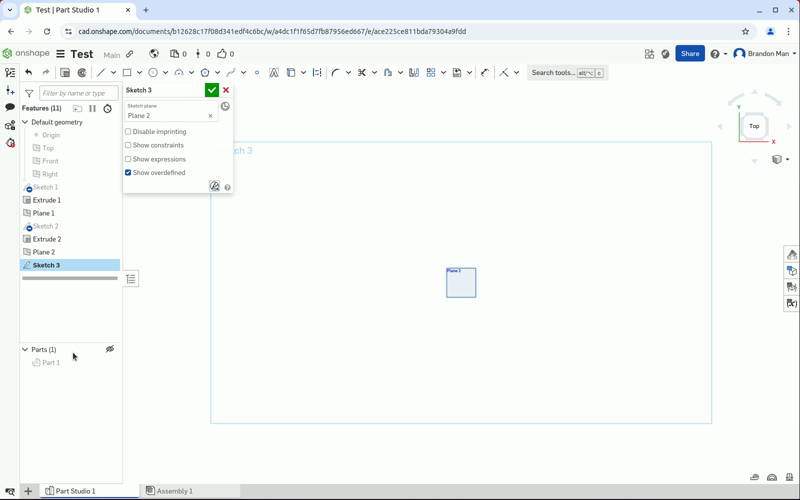
key(l)
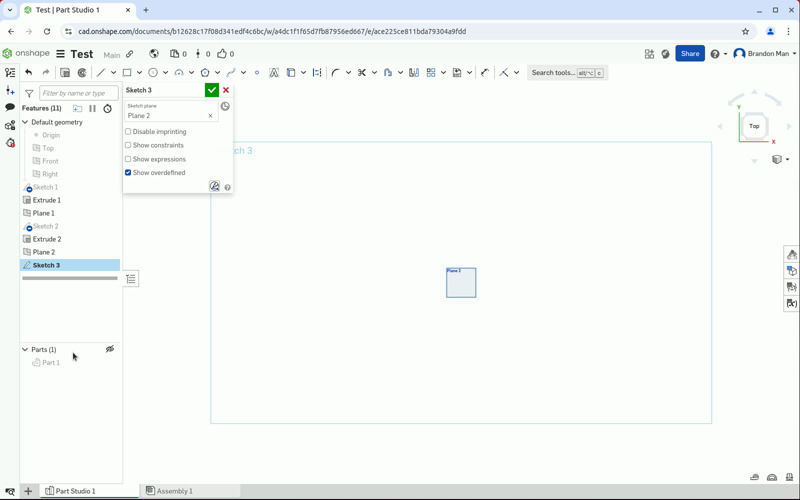
key_down(shift)
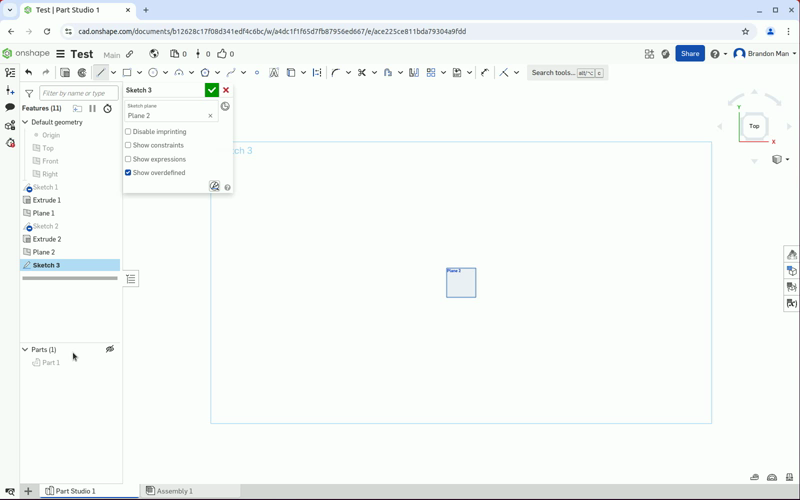
mouse_move(445, 297)
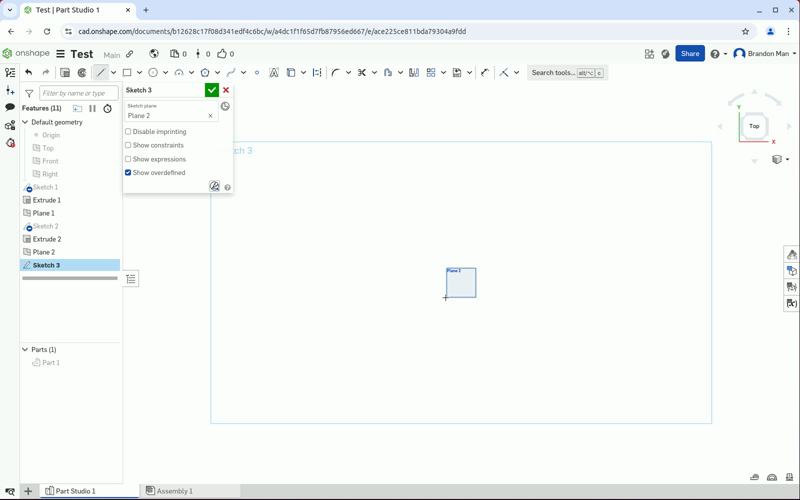
click(445, 297)
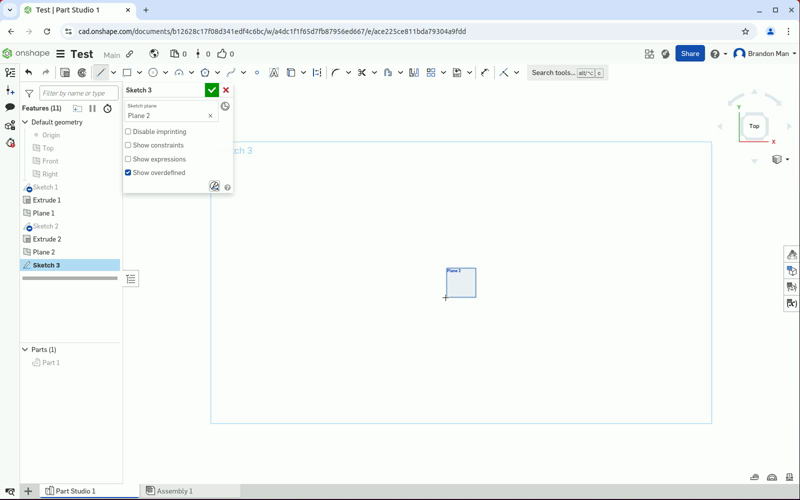
key_up(shift)
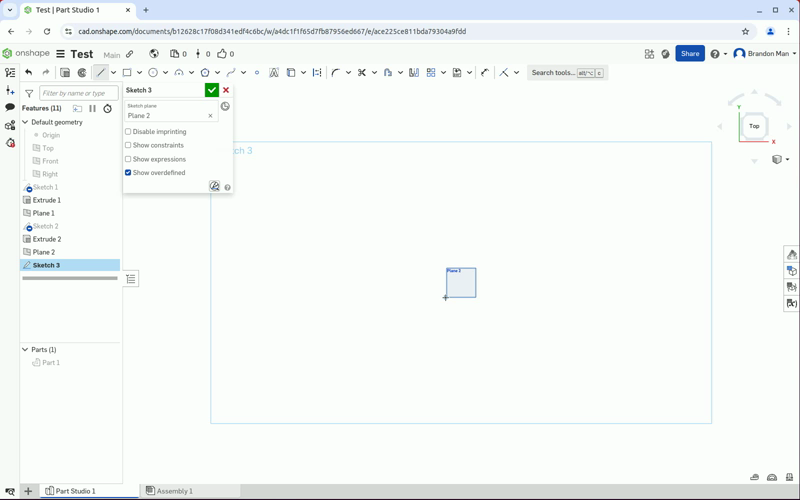
key_down(shift)
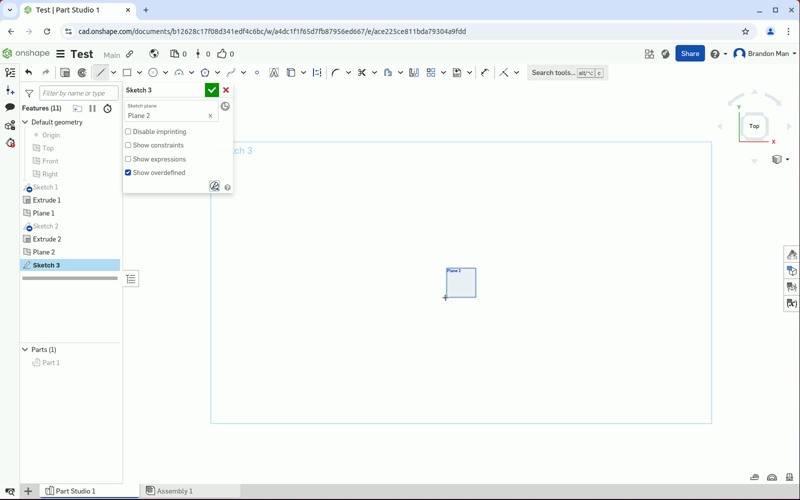
mouse_move(475, 297)
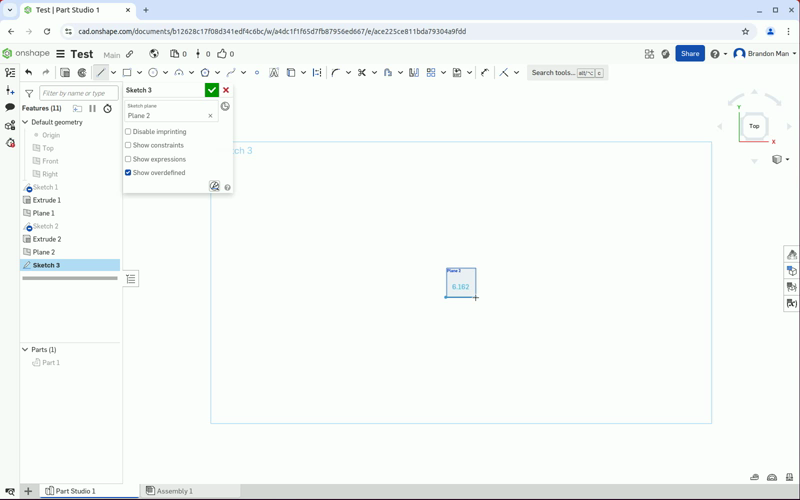
mouse_move(476, 297)
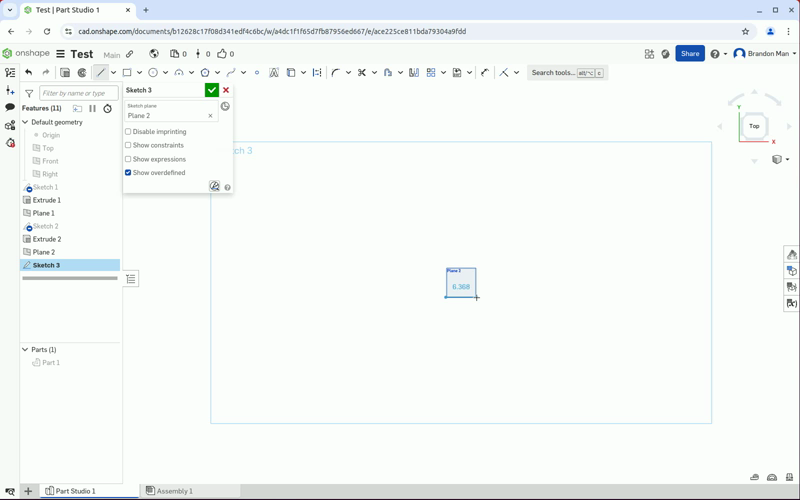
click(476, 297)
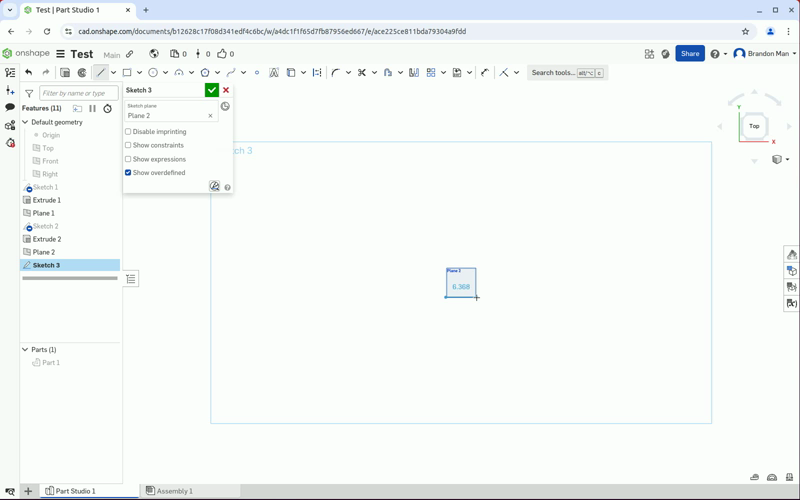
key_up(shift)
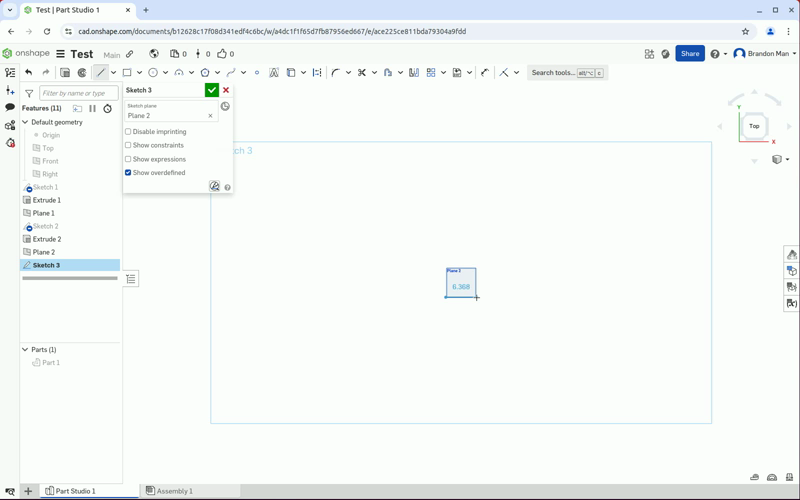
key_down(shift)
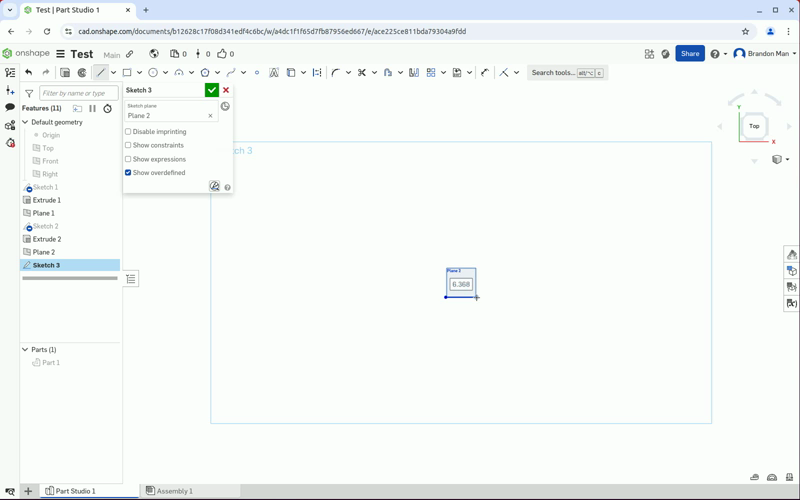
mouse_move(506, 297)
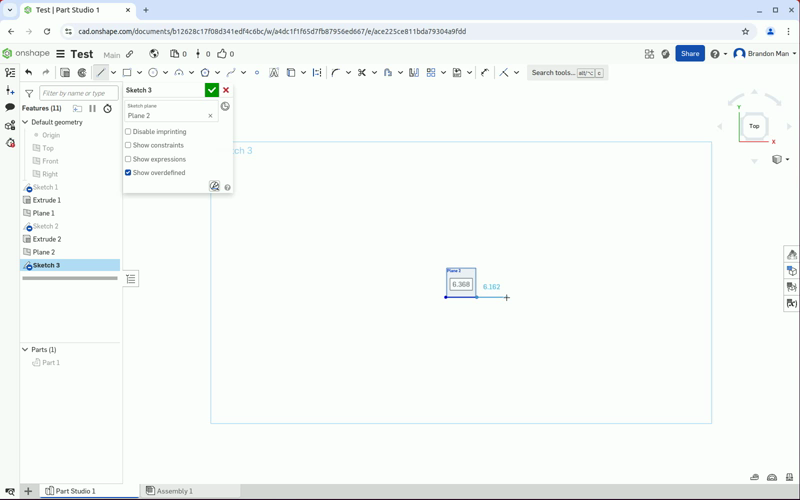
mouse_move(476, 267)
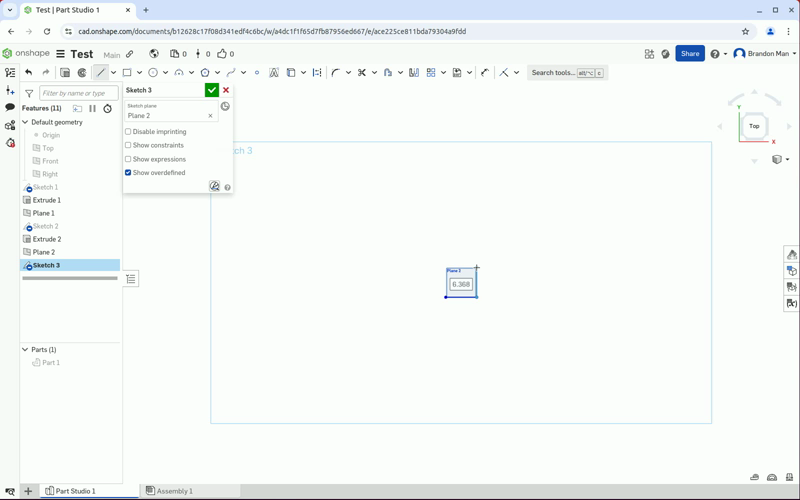
click(476, 267)
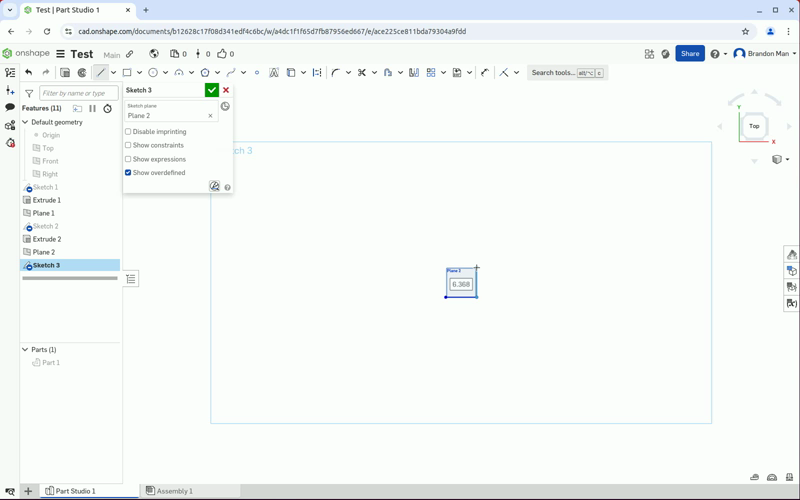
key_up(shift)
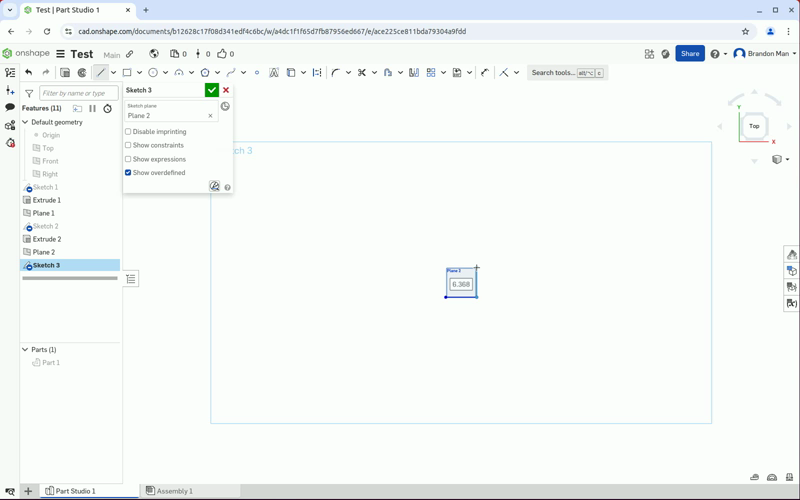
key_down(shift)
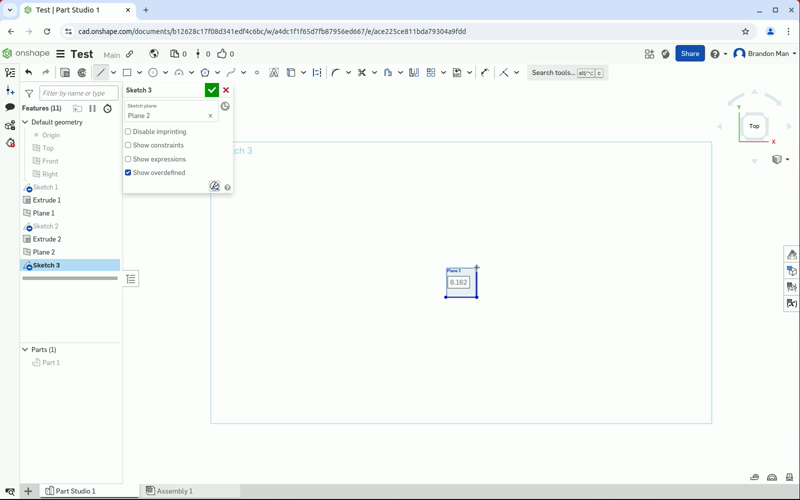
mouse_move(506, 267)
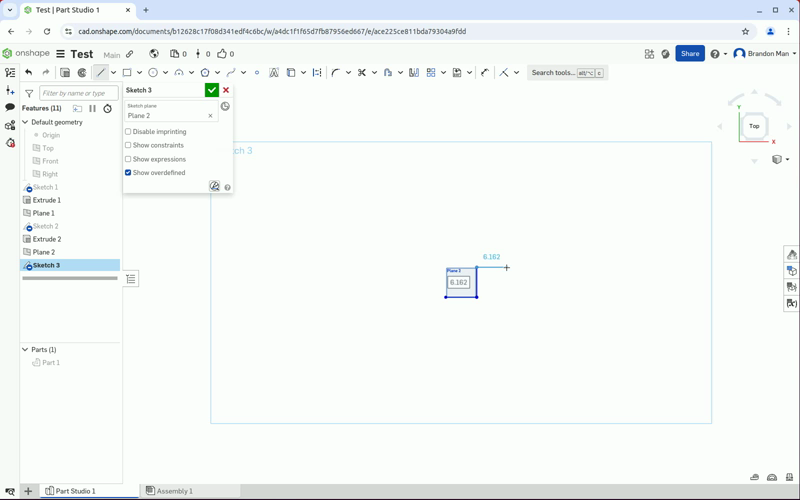
mouse_move(445, 267)
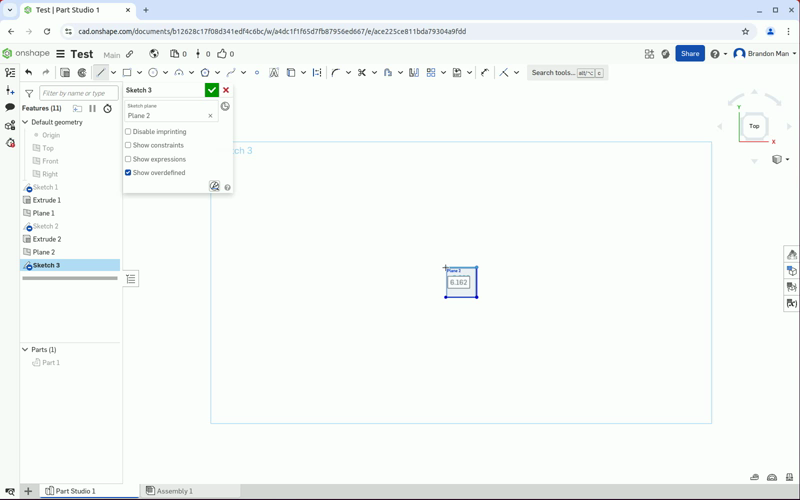
click(445, 267)
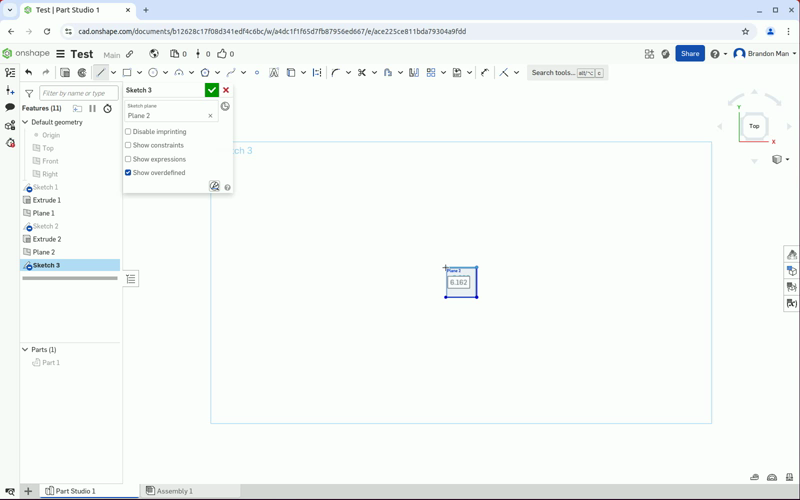
key_up(shift)
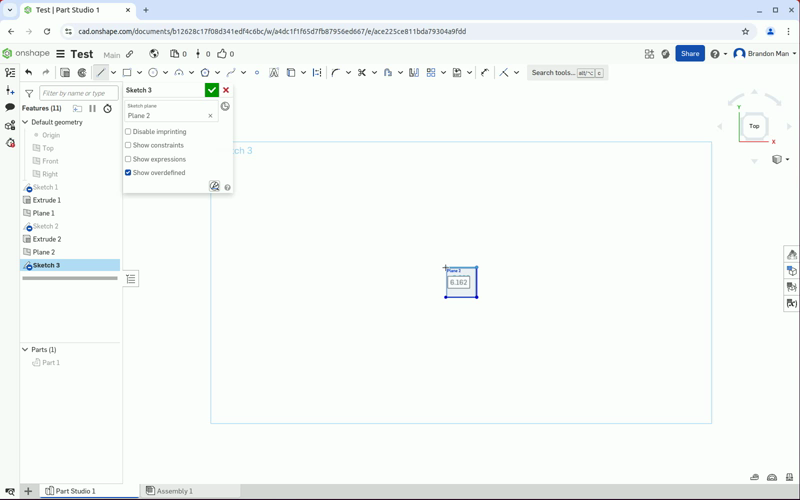
mouse_move(475, 267)
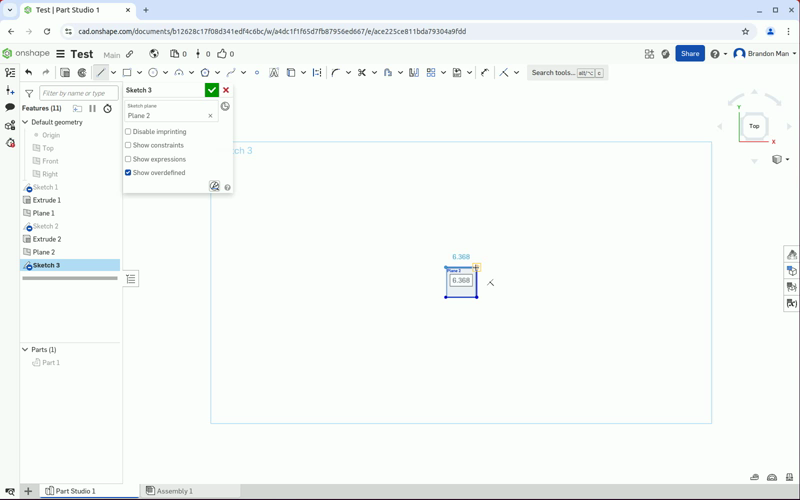
key_down(shift)
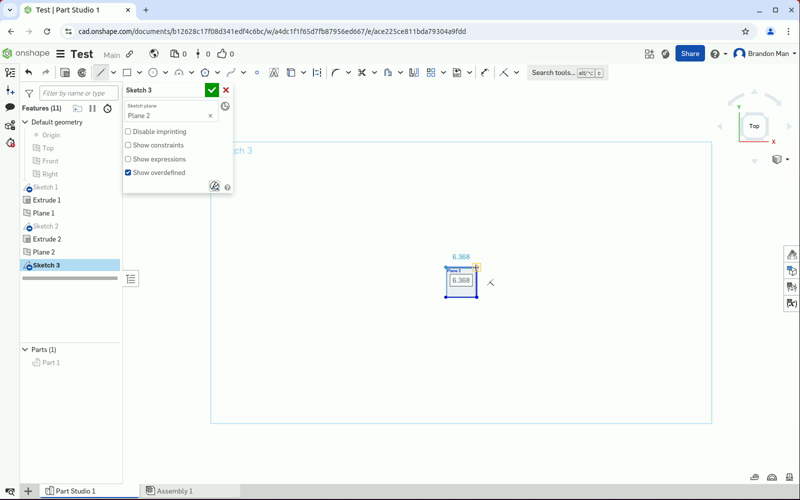
mouse_move(445, 297)
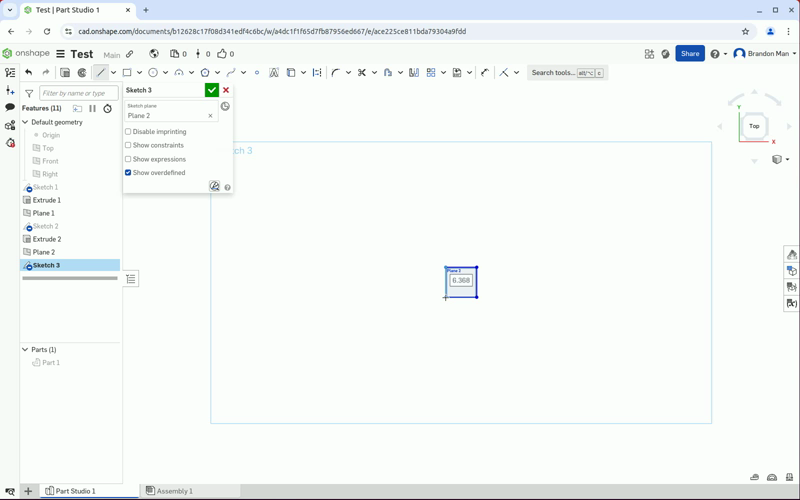
key_up(shift)
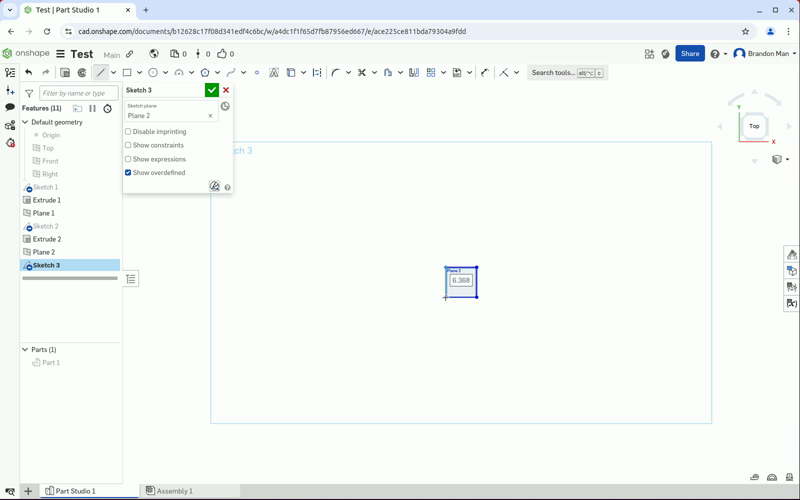
click(445, 297)
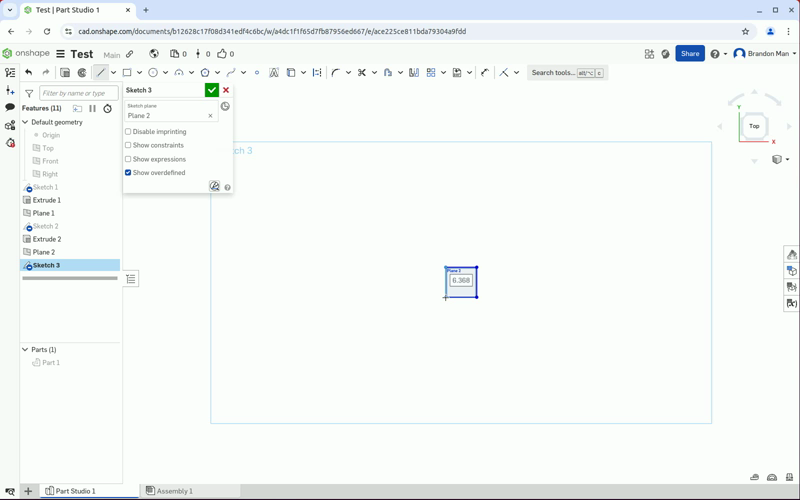
key(esc)
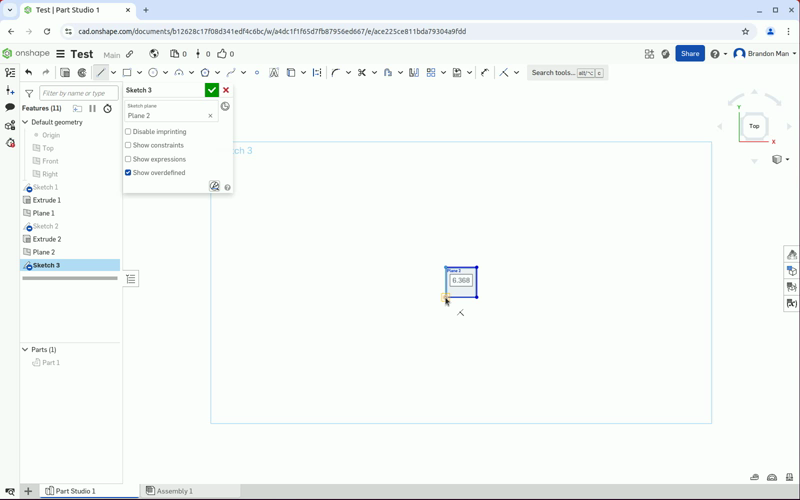
mouse_move(471, 292)
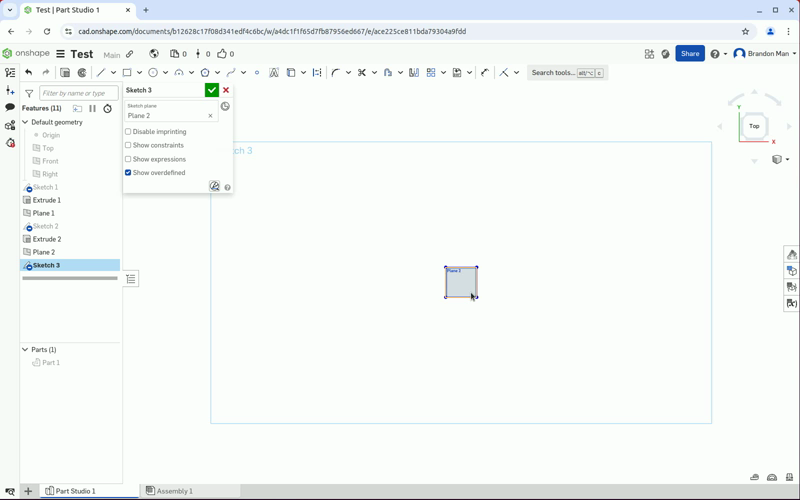
scroll(6)
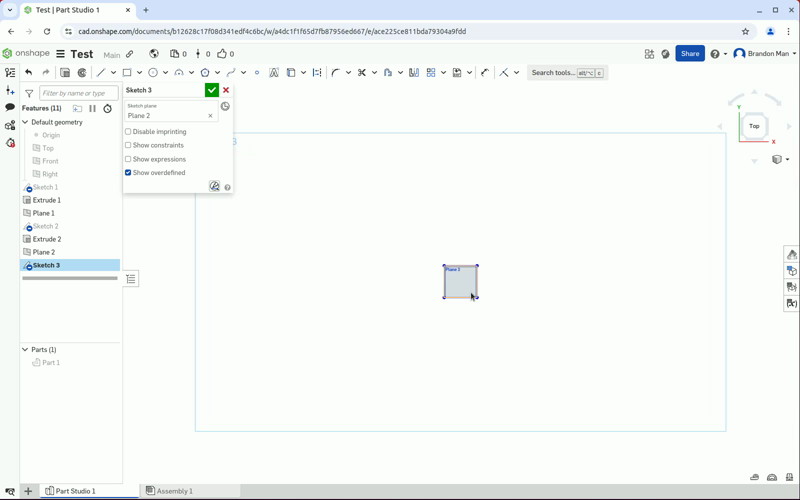
scroll(6)
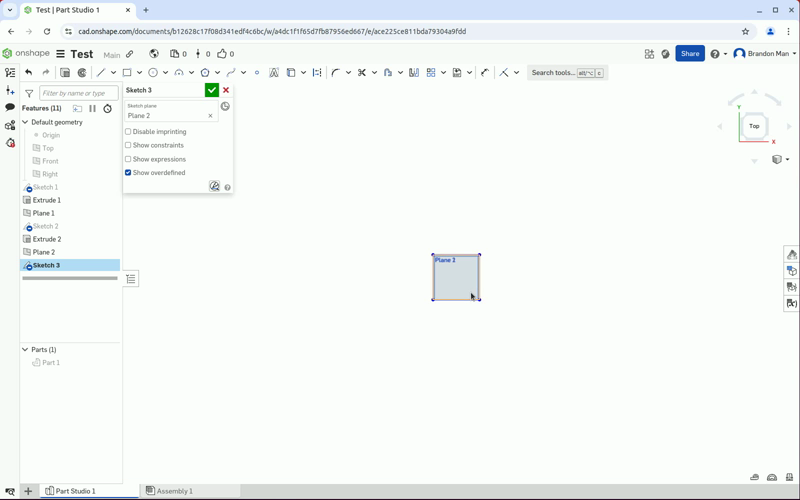
scroll(6)
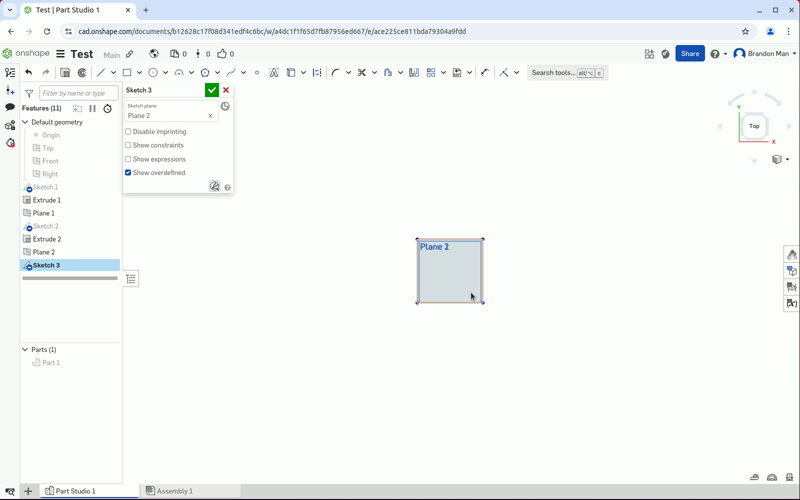
scroll(6)
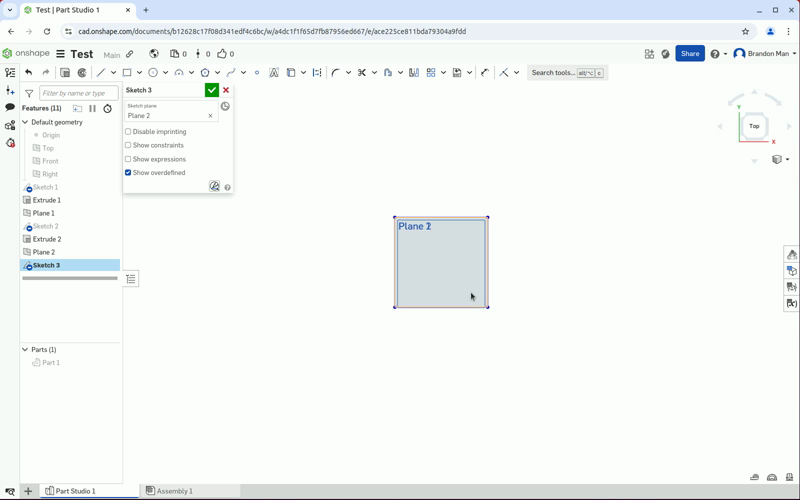
scroll(6)
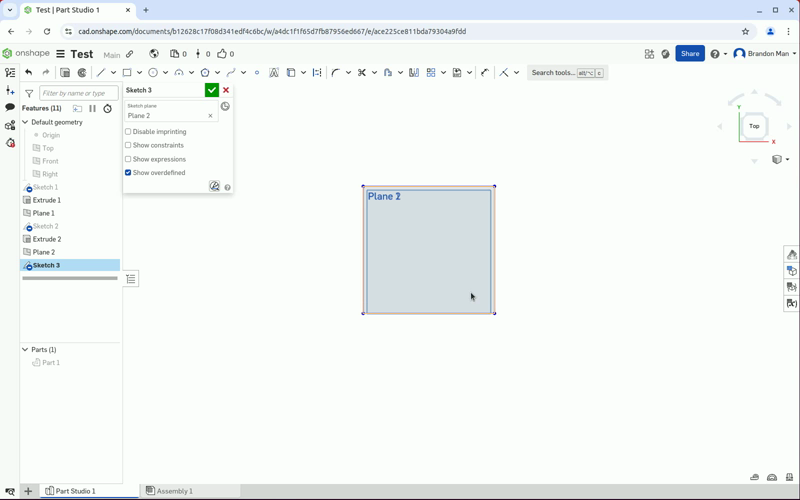
scroll(6)
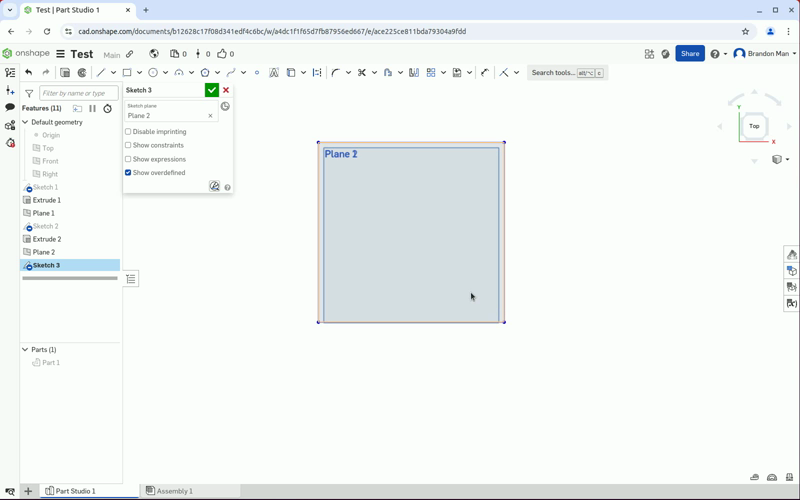
scroll(6)
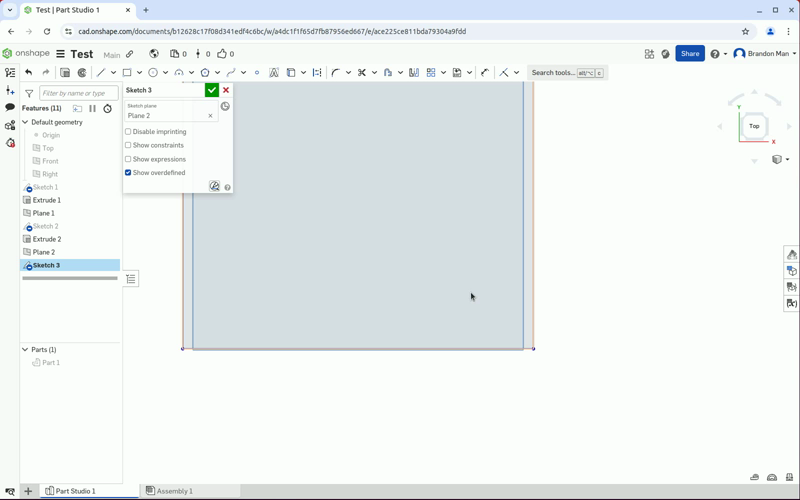
click(471, 292)
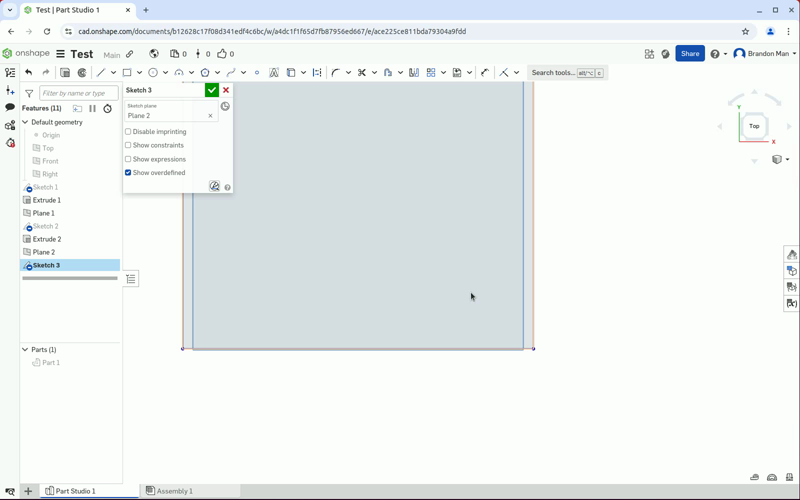
scroll(-6)
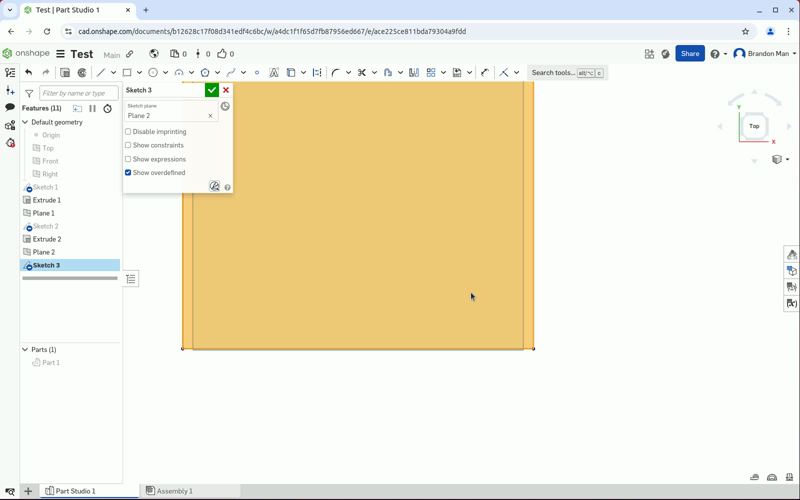
scroll(-6)
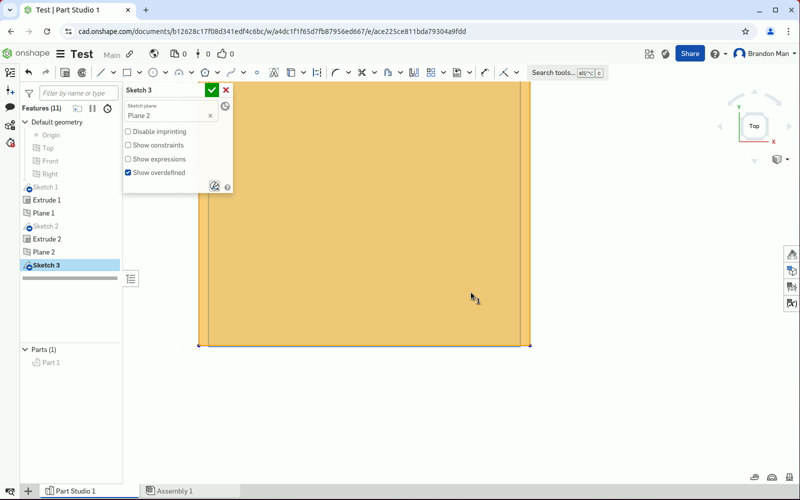
scroll(-6)
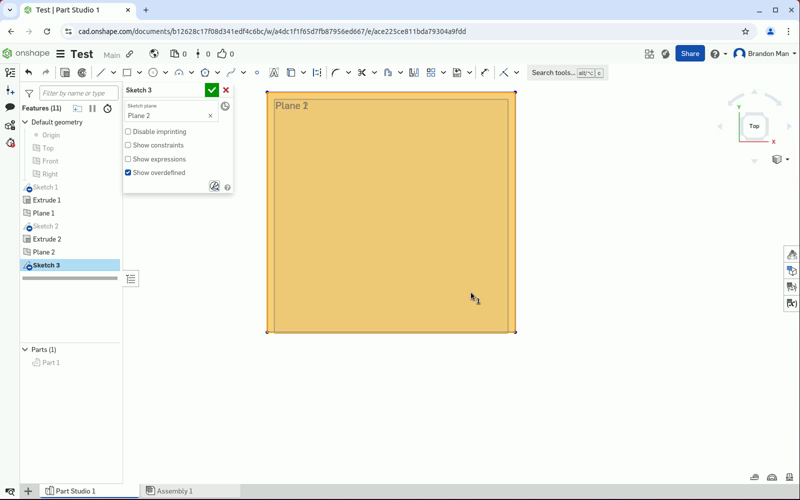
scroll(-6)
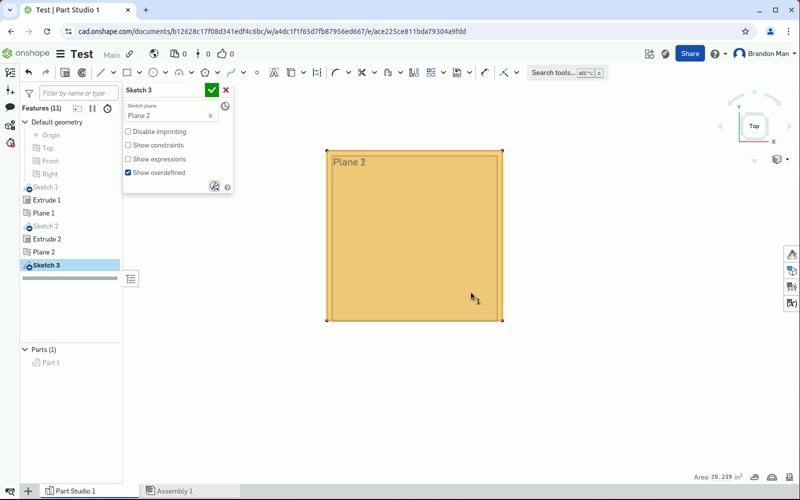
scroll(-6)
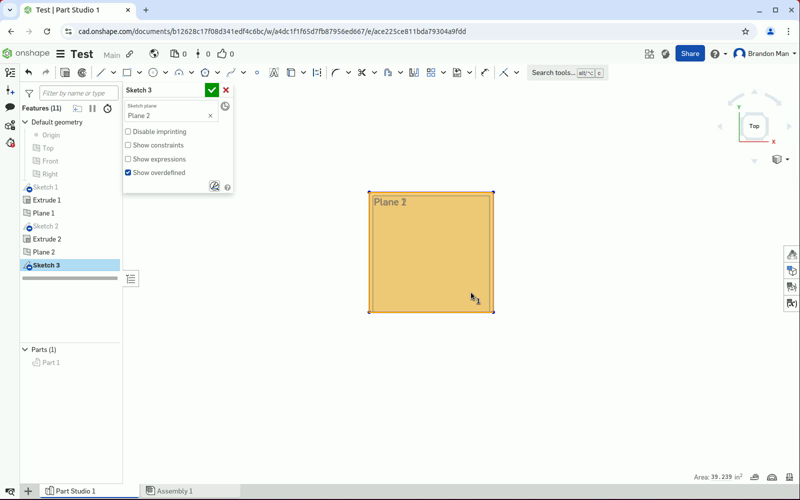
scroll(-6)
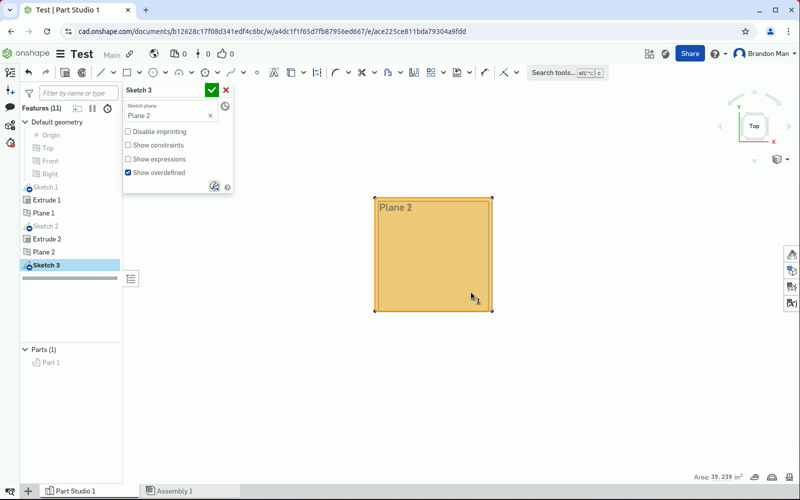
scroll(-6)
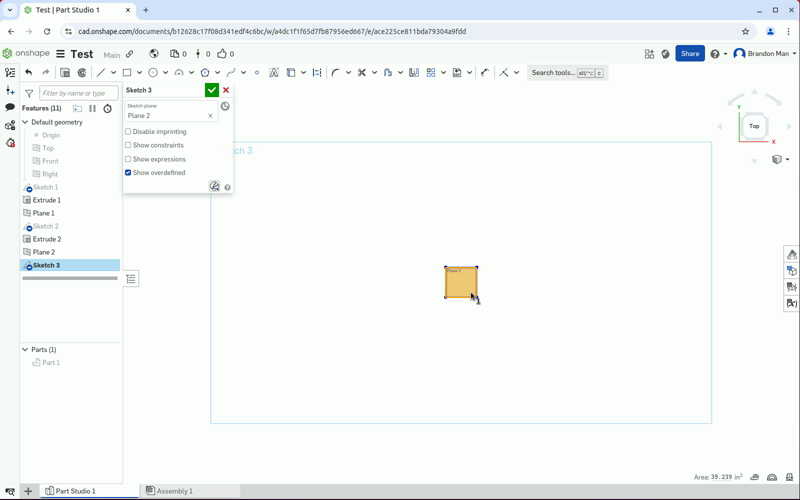
mouse_move(73, 352)
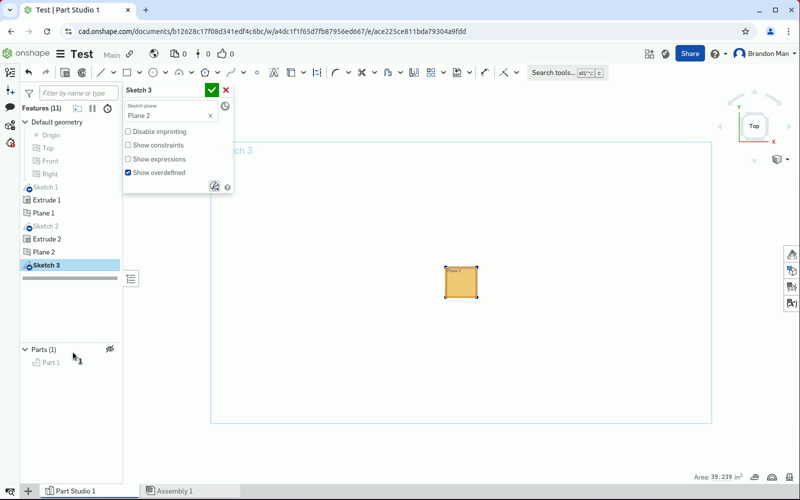
key(shift+y)
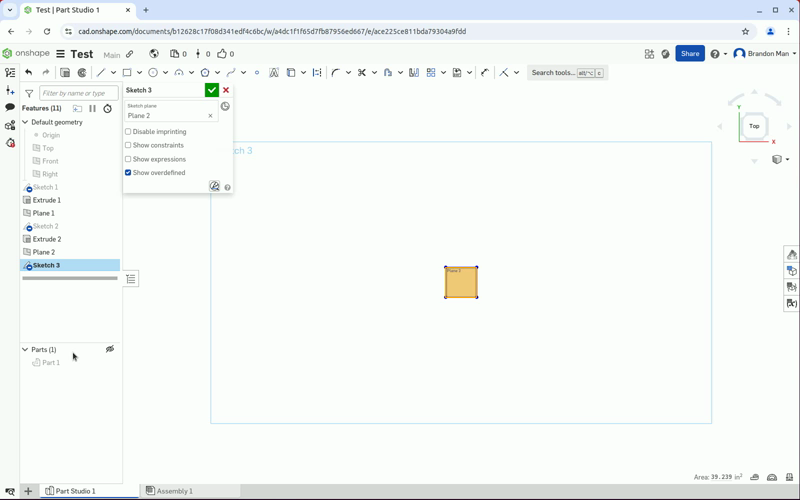
key(shift+e)
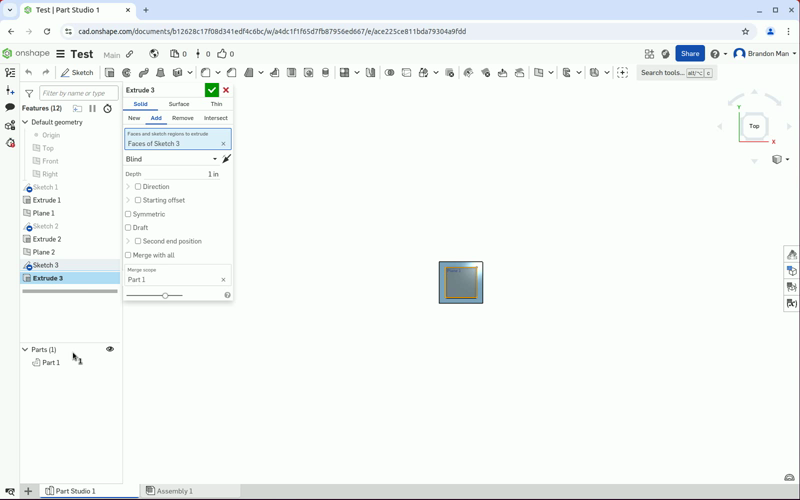
mouse_move(143, 106)
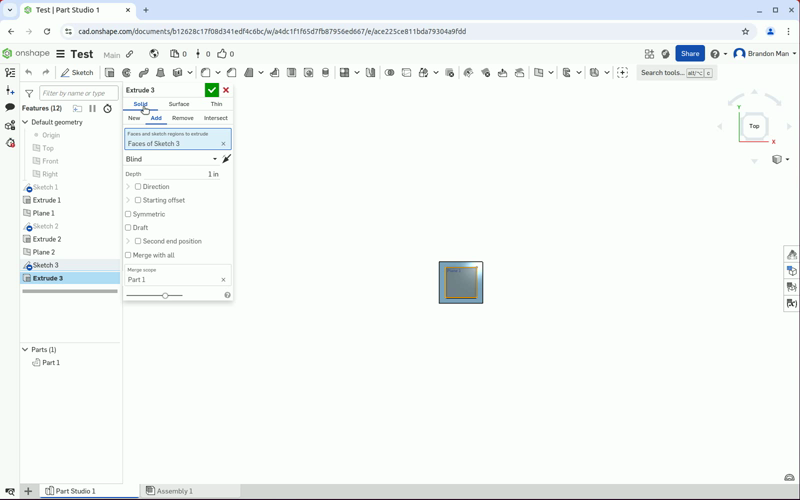
click(143, 106)
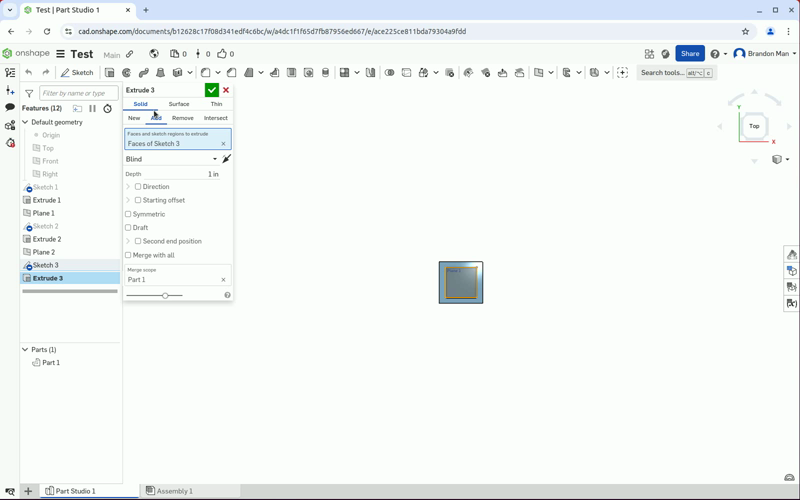
mouse_move(186, 120)
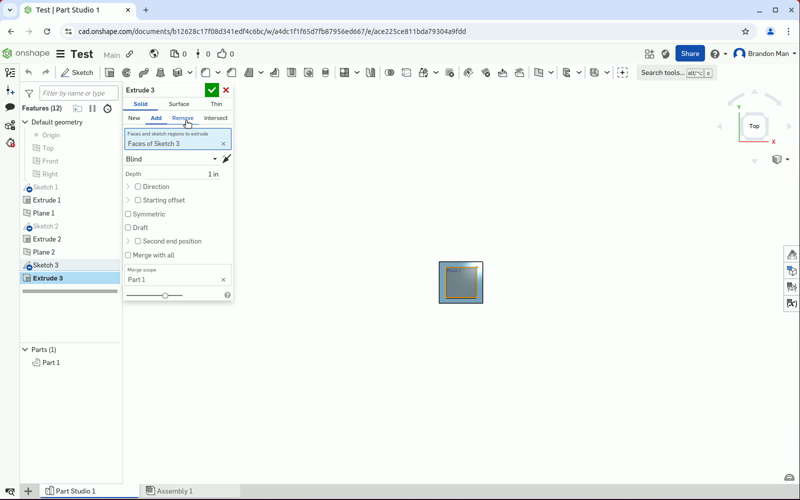
click(186, 120)
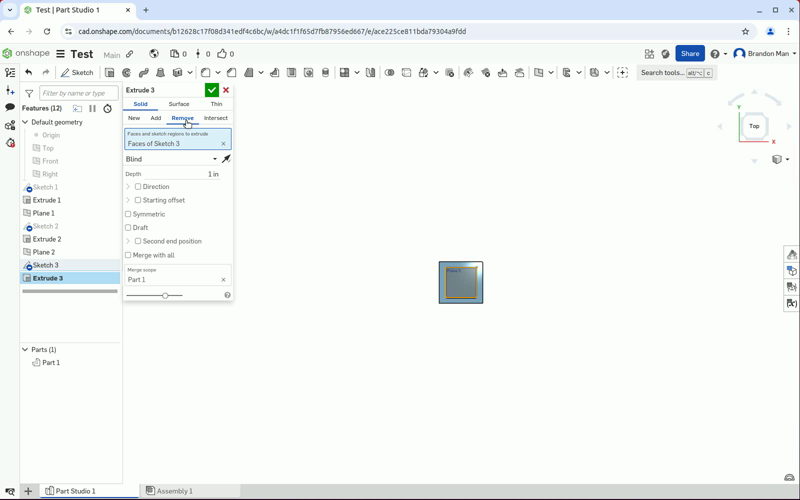
key(tab, 4)
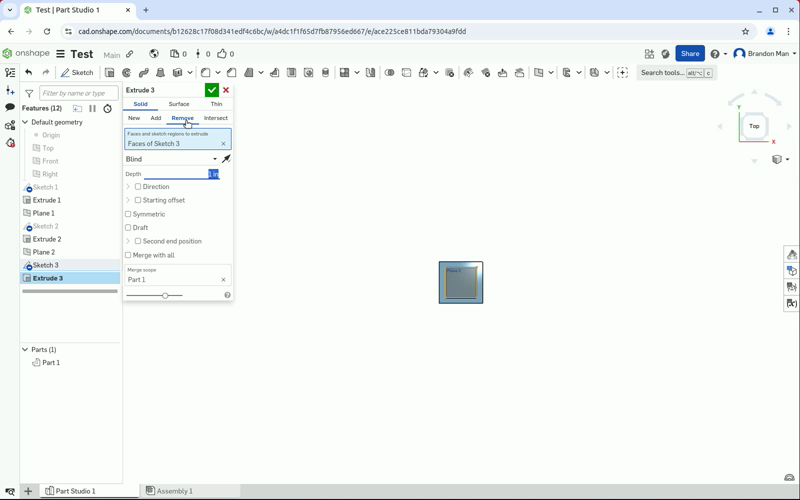
text(17.813)
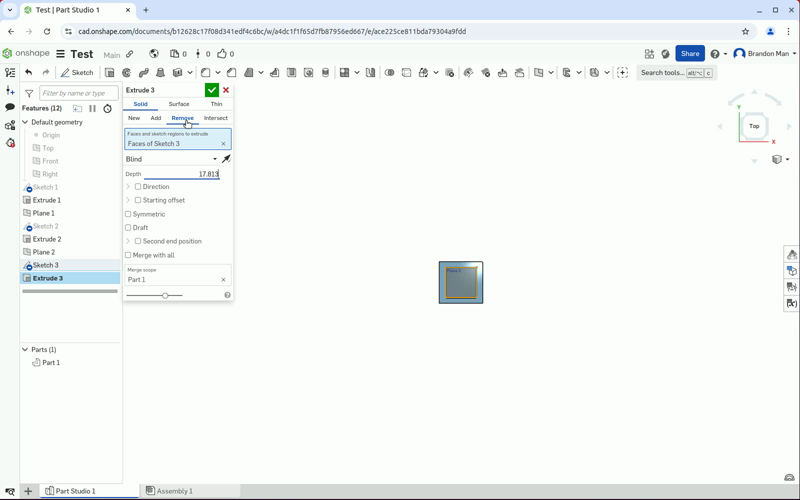
key(tab, 6)
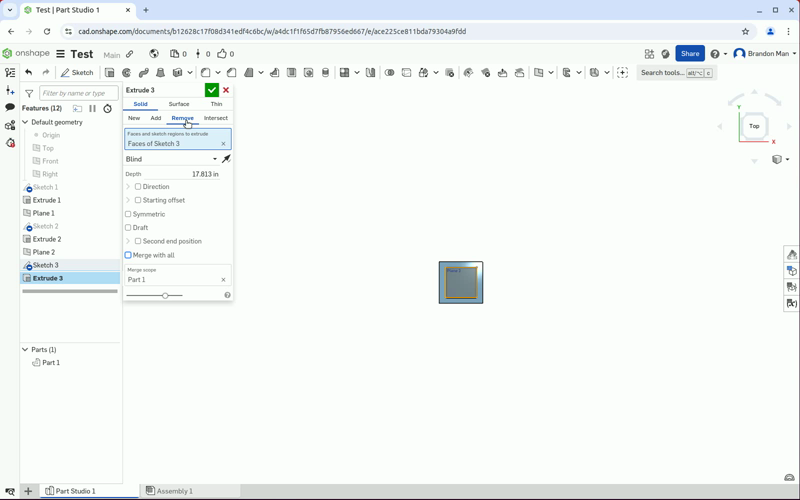
key(space)
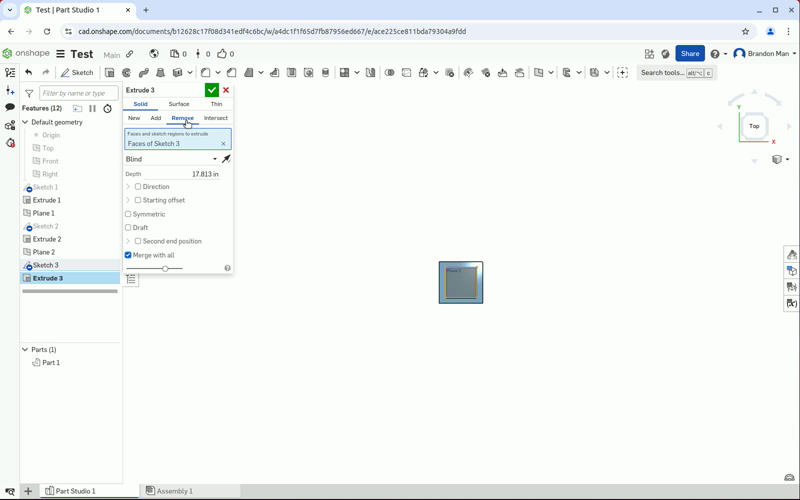
key(enter)
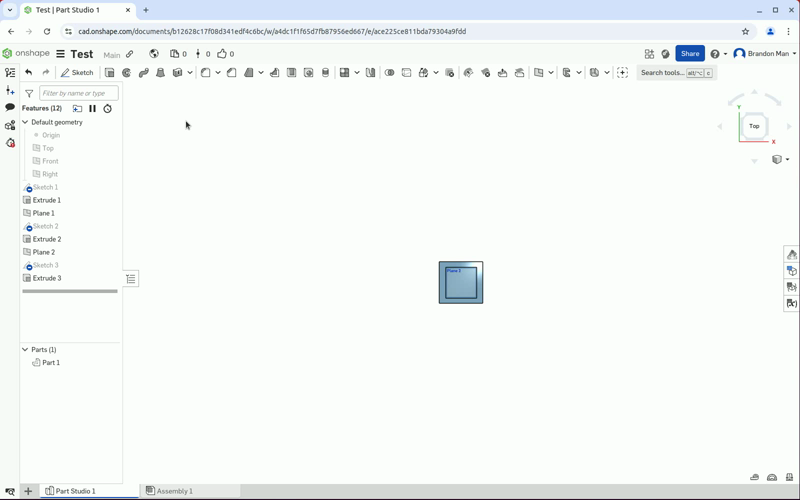
key(shift+h)
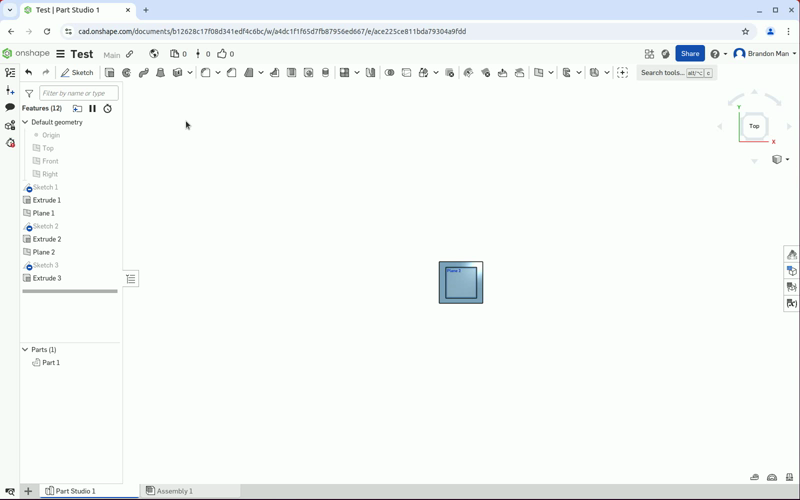
key(shift+h)
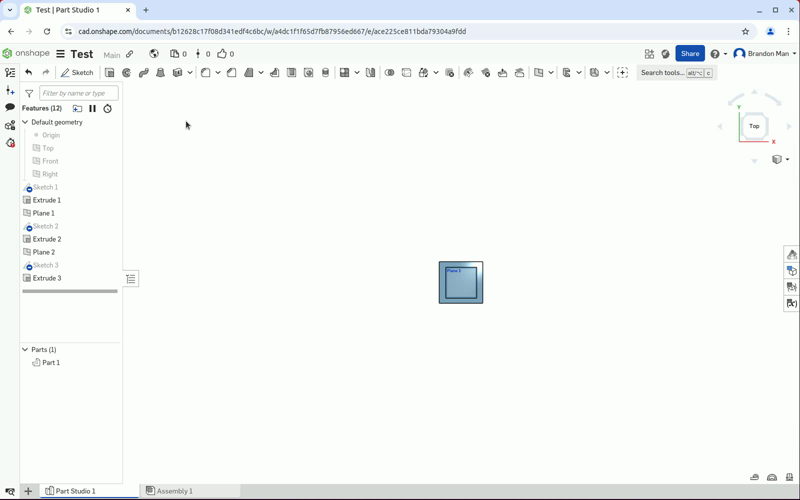
key(shift+7)
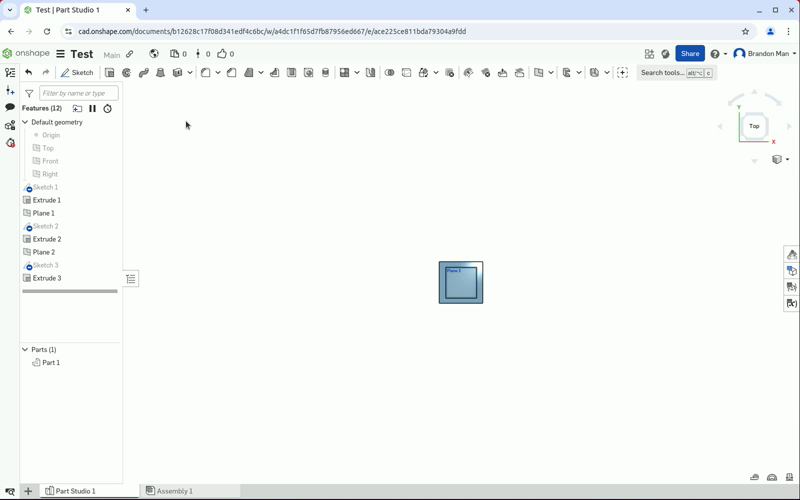
key(up, 3)
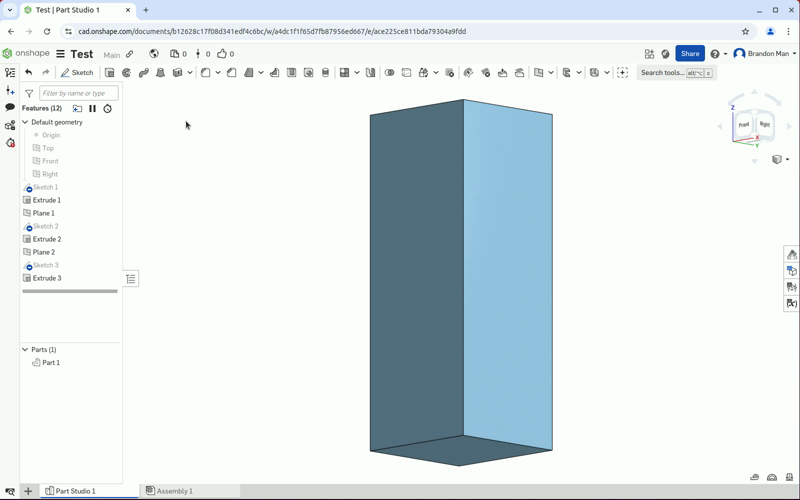
key(left, 3)
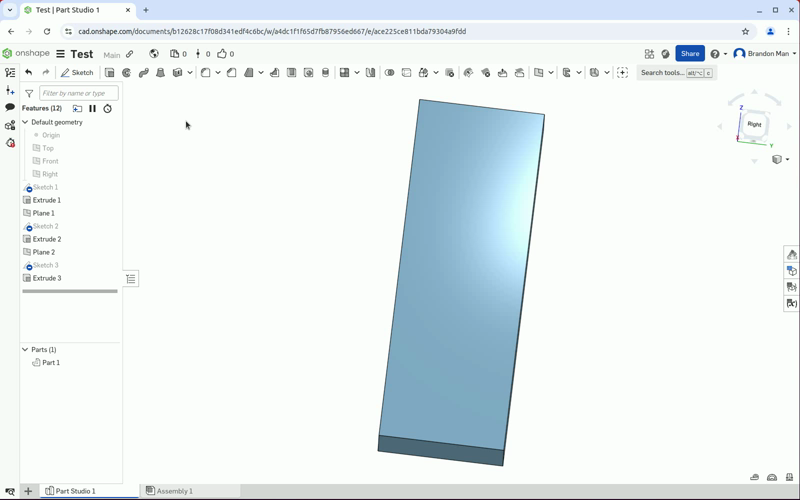
key(right, 3)
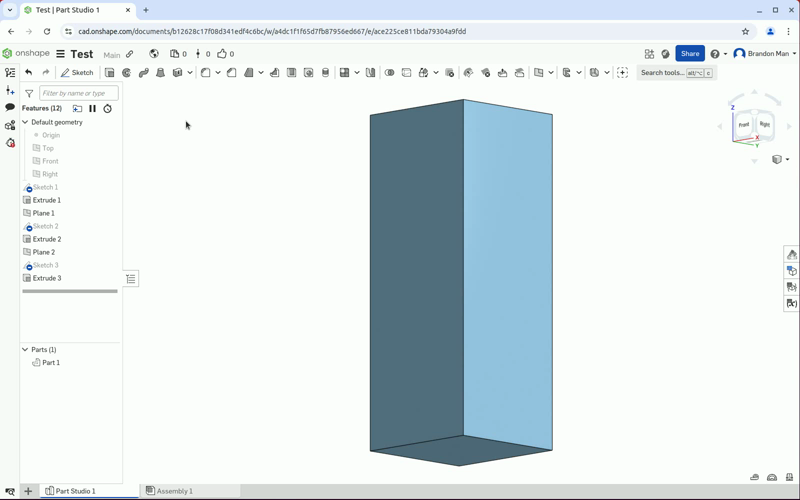
key(down, 3)
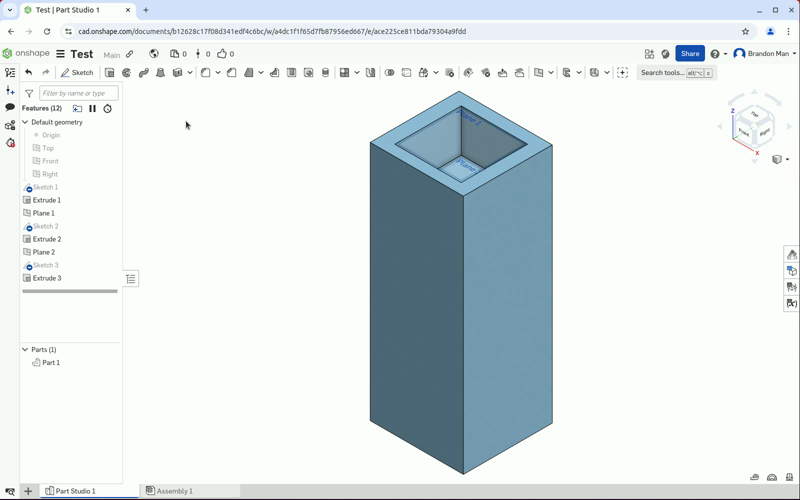
mouse_move(73, 189)
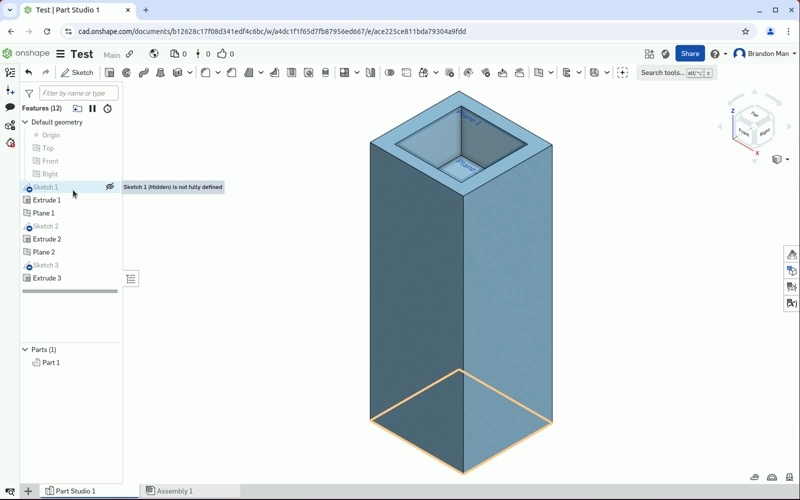
click(73, 189)